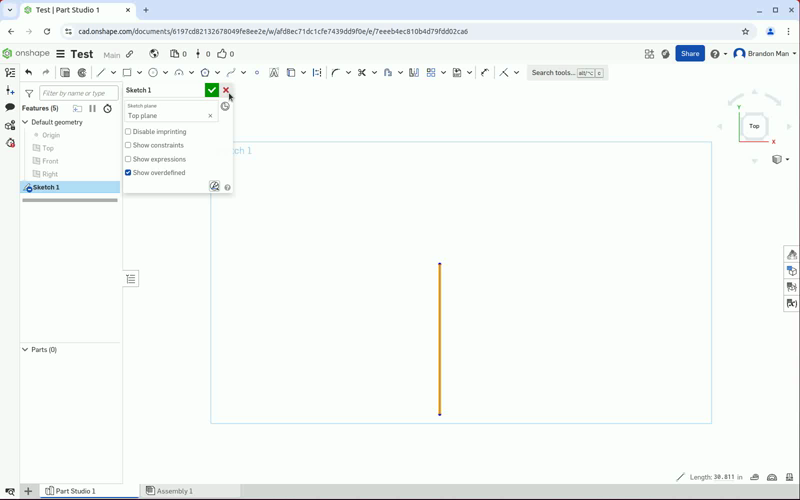
key(shift+h)
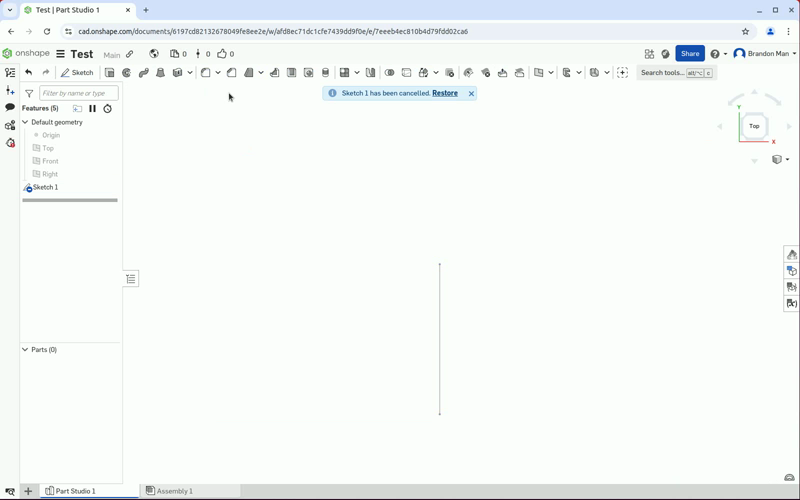
key(shift+s)
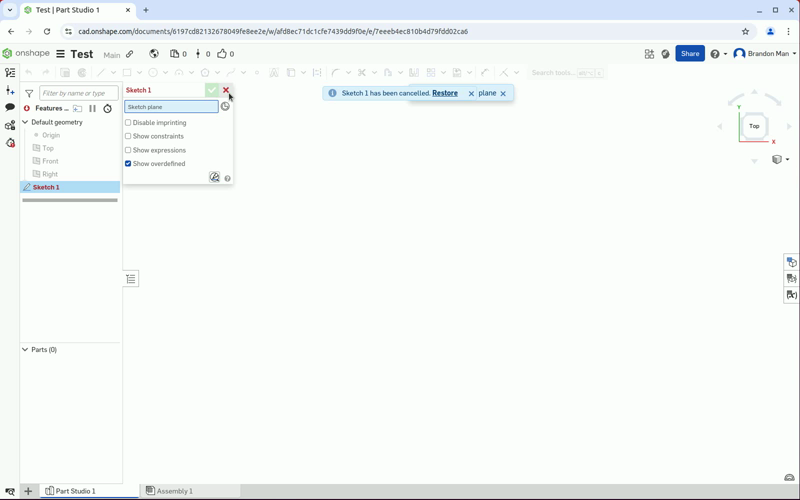
mouse_move(73, 150)
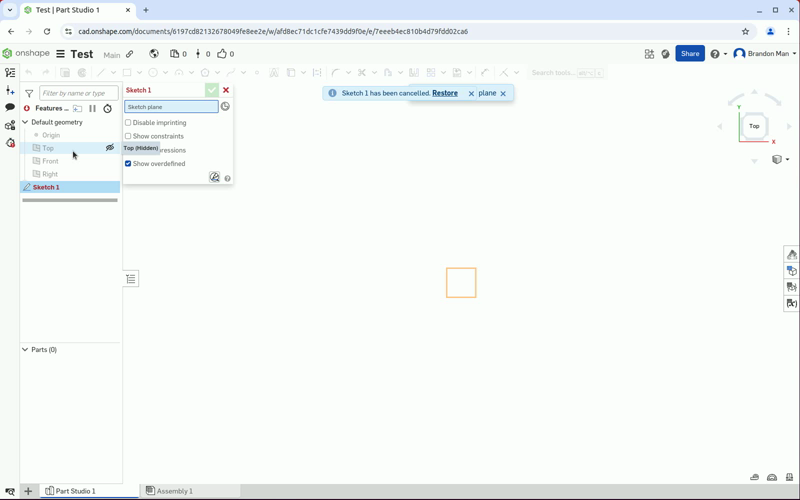
click(73, 150)
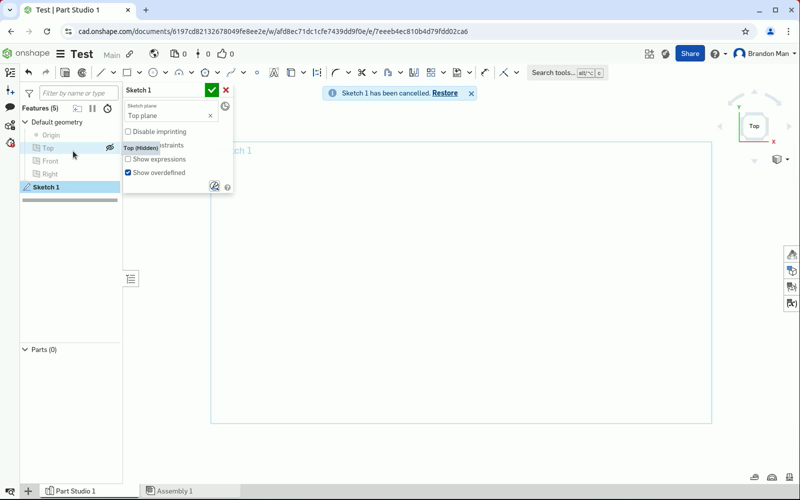
mouse_move(73, 352)
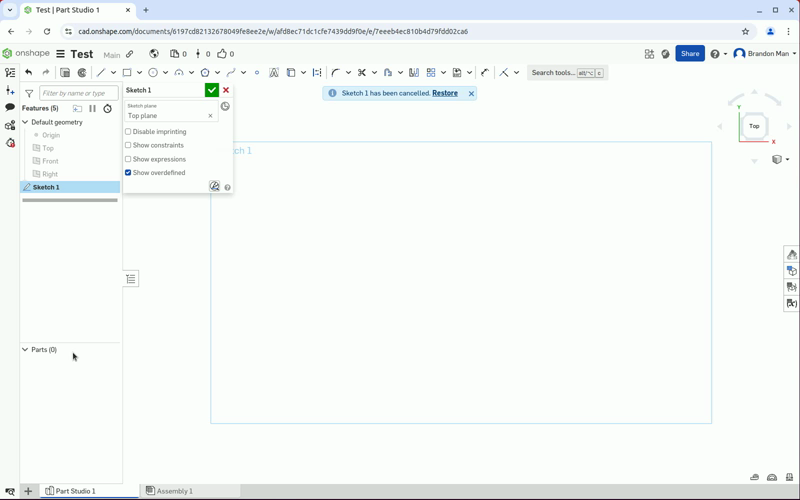
key(y)
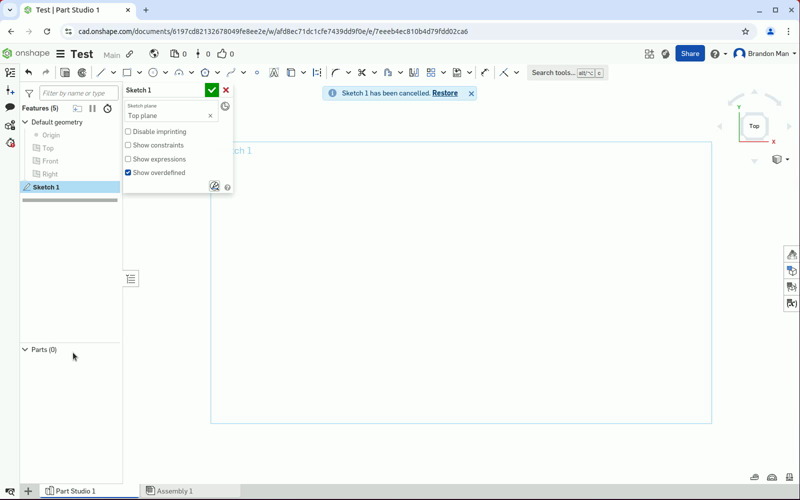
key(l)
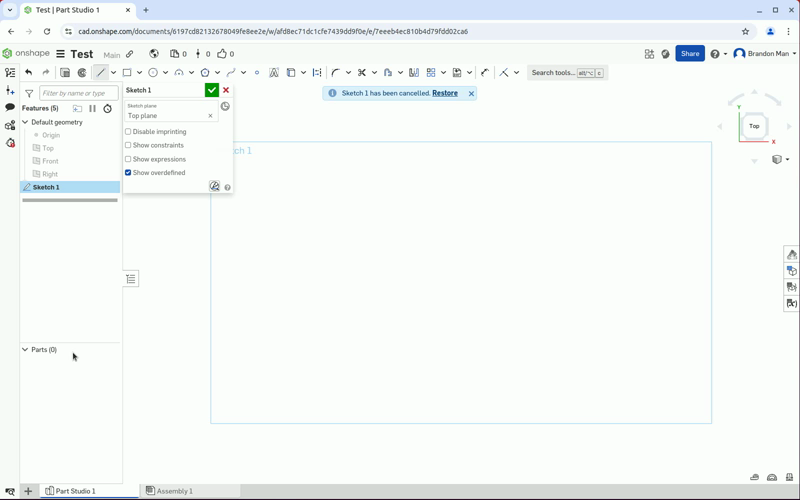
key_down(shift)
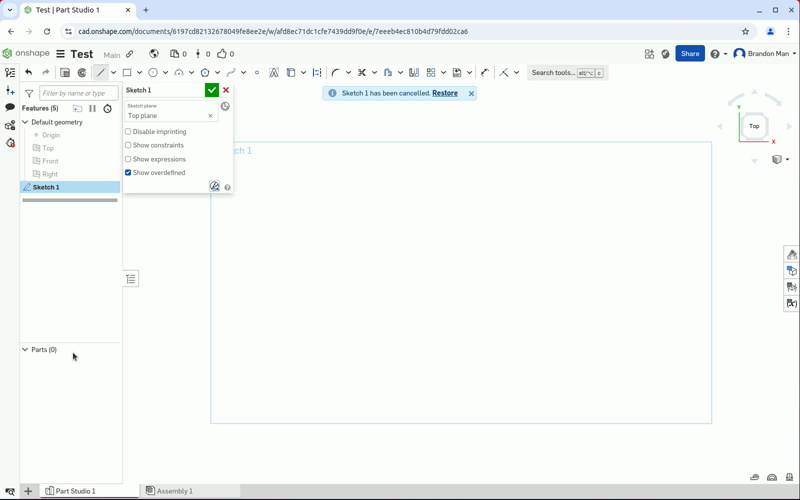
mouse_move(451, 282)
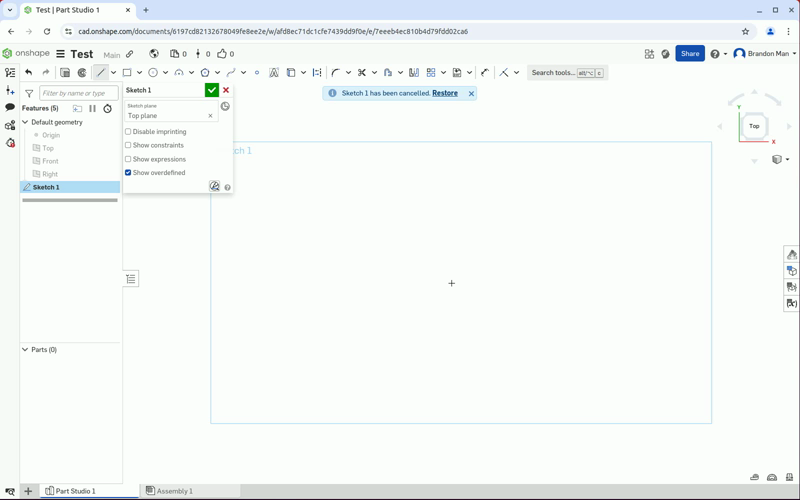
click(451, 282)
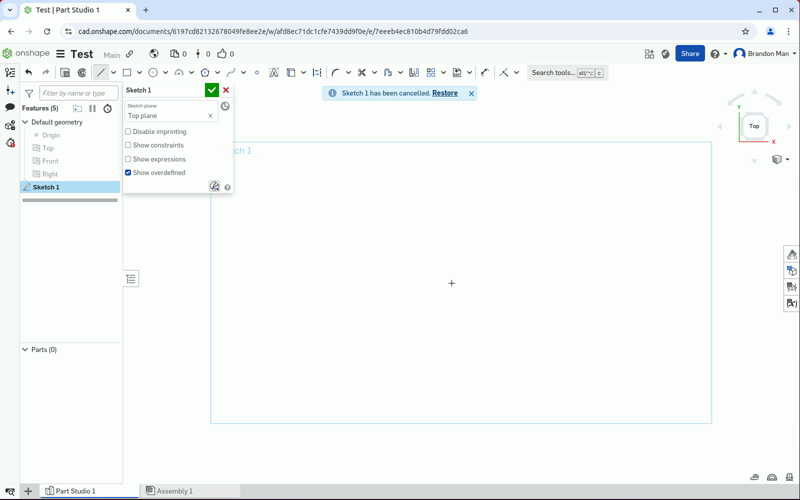
key_up(shift)
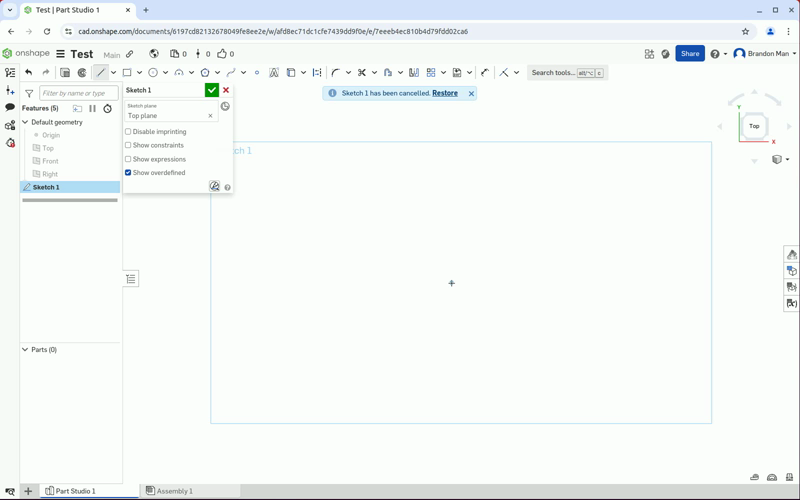
key_down(shift)
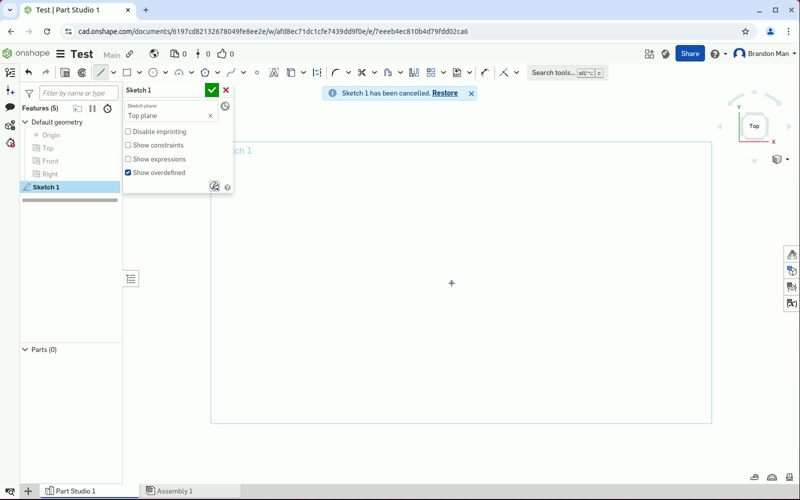
mouse_move(481, 282)
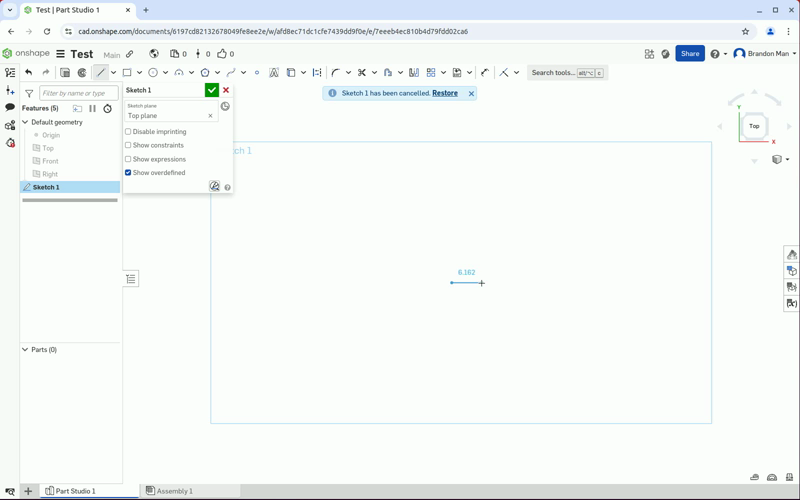
mouse_move(461, 282)
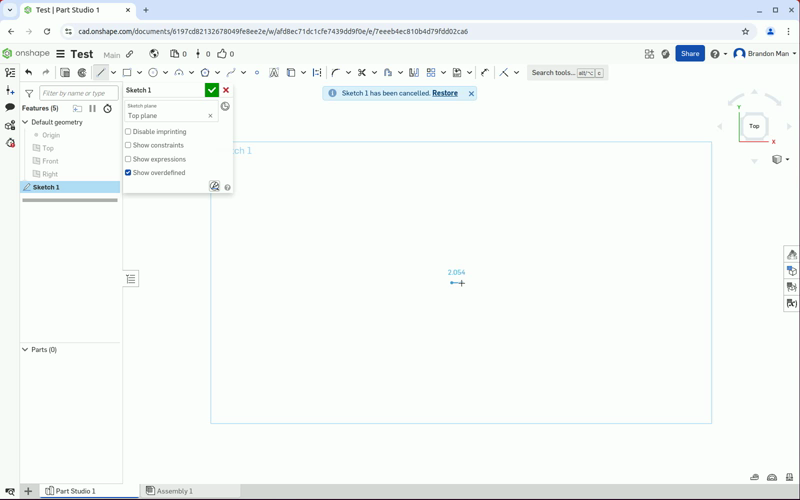
click(461, 282)
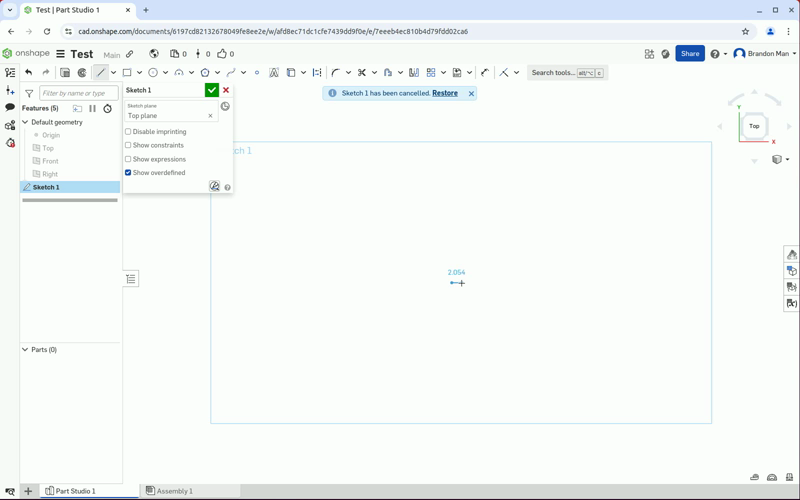
key_up(shift)
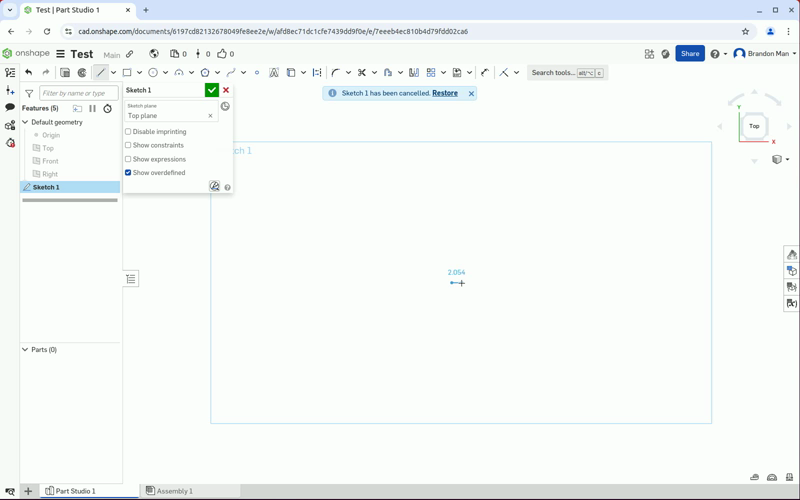
key_down(shift)
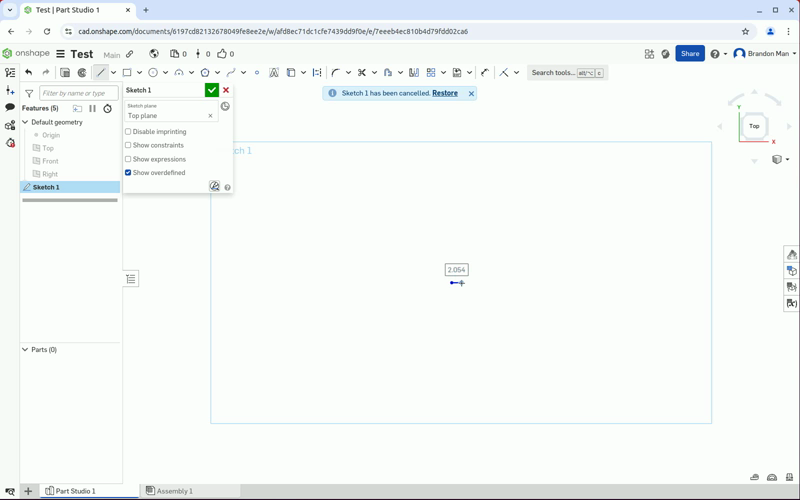
mouse_move(492, 282)
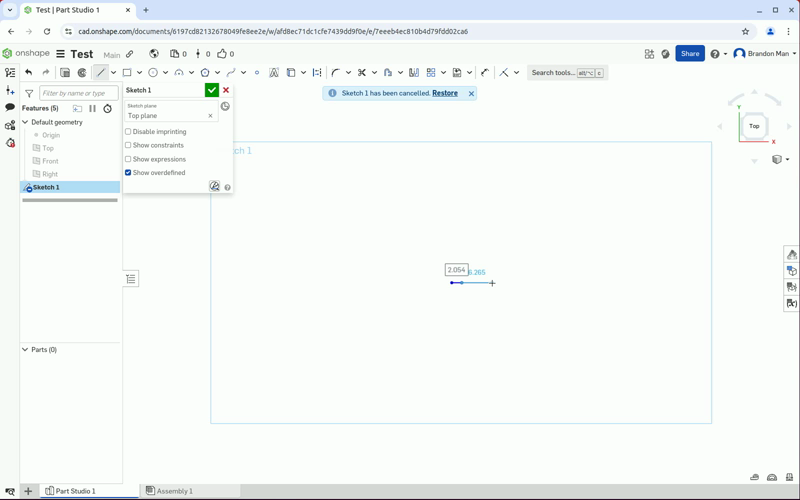
mouse_move(461, 282)
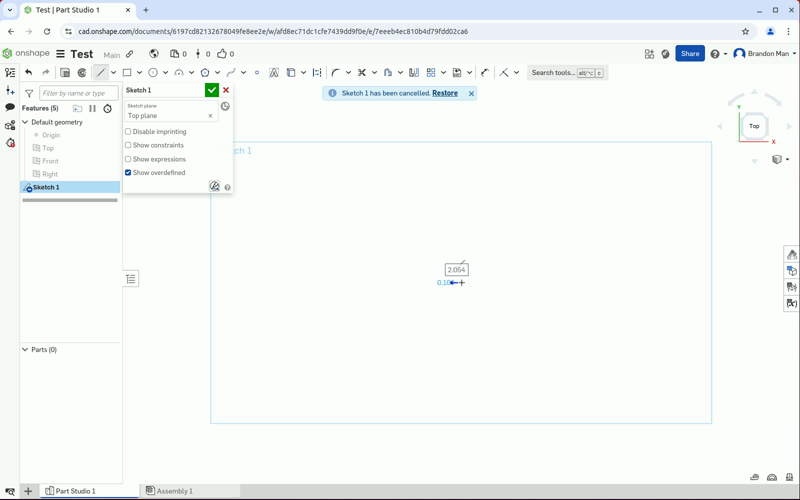
scroll(6)
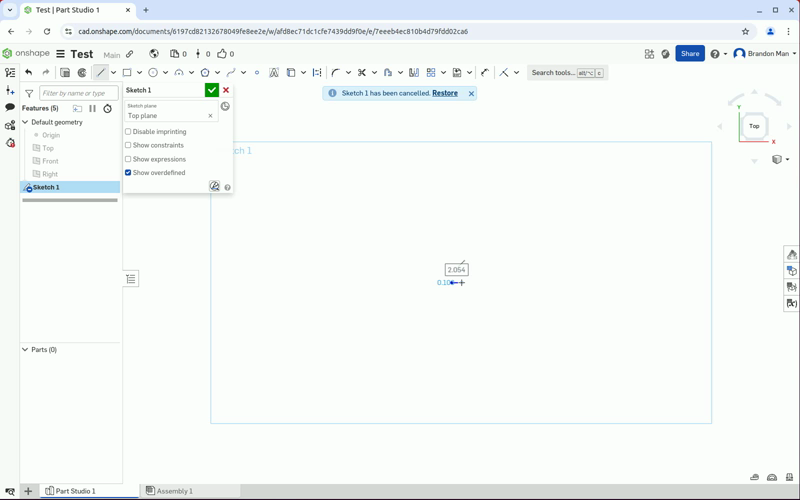
scroll(6)
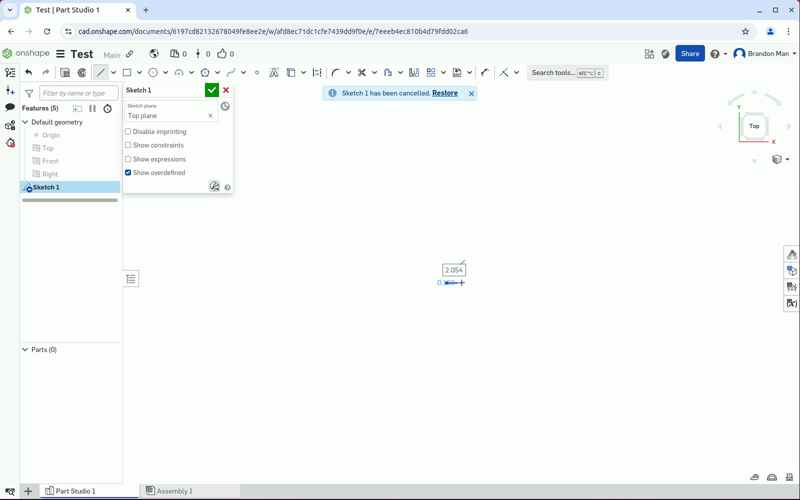
scroll(6)
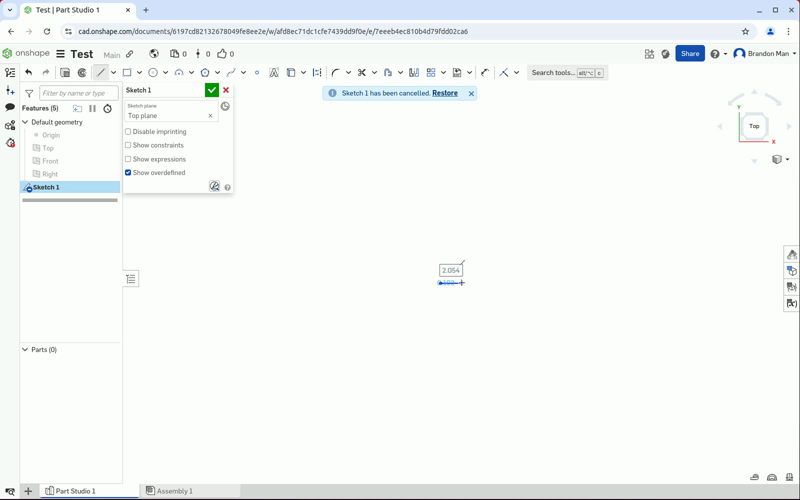
scroll(6)
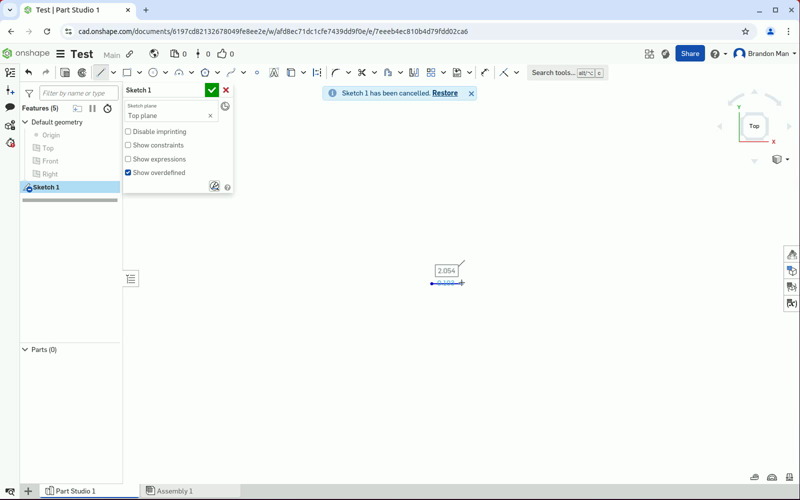
scroll(6)
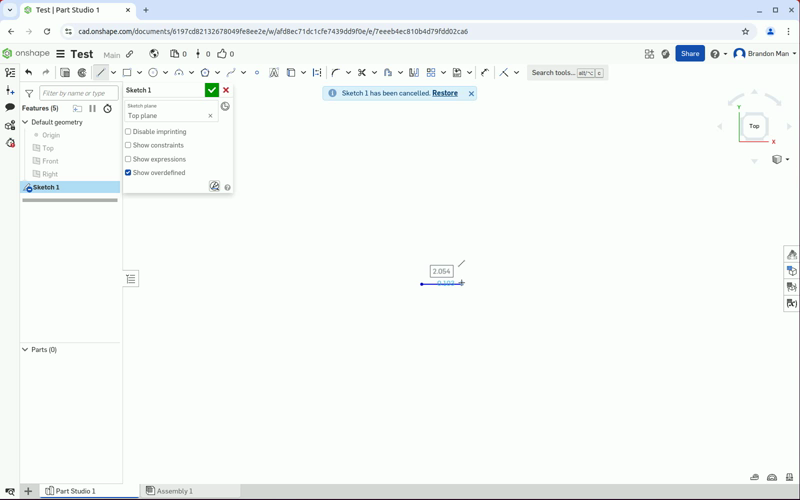
scroll(6)
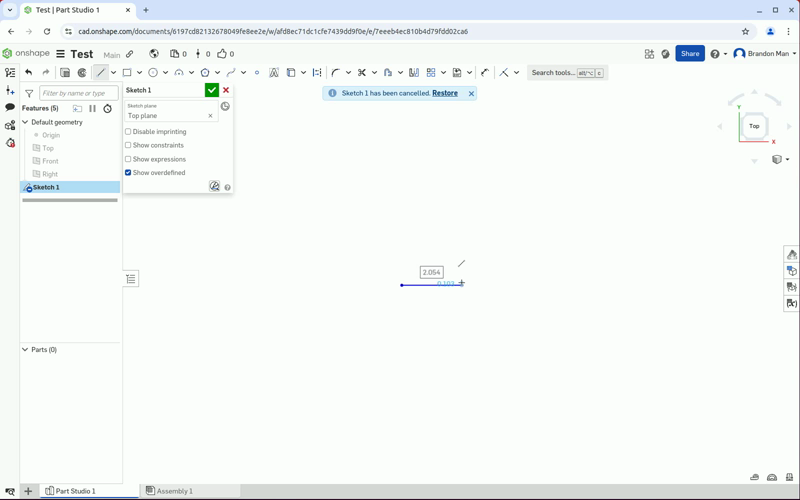
scroll(6)
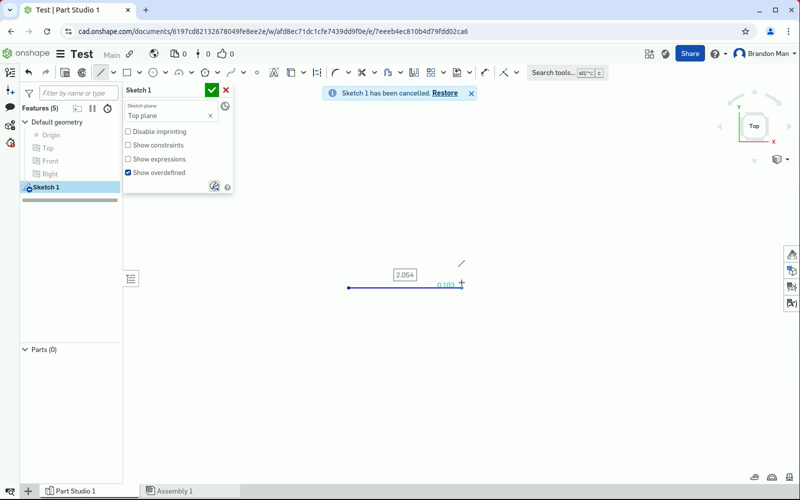
click(461, 282)
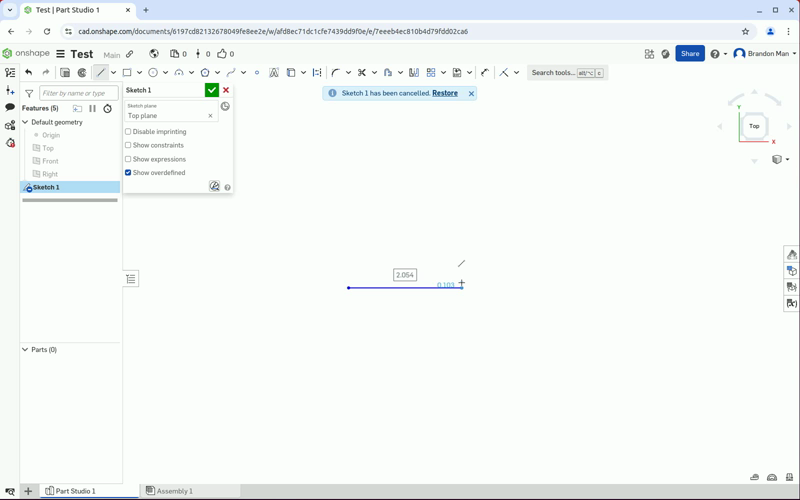
scroll(-6)
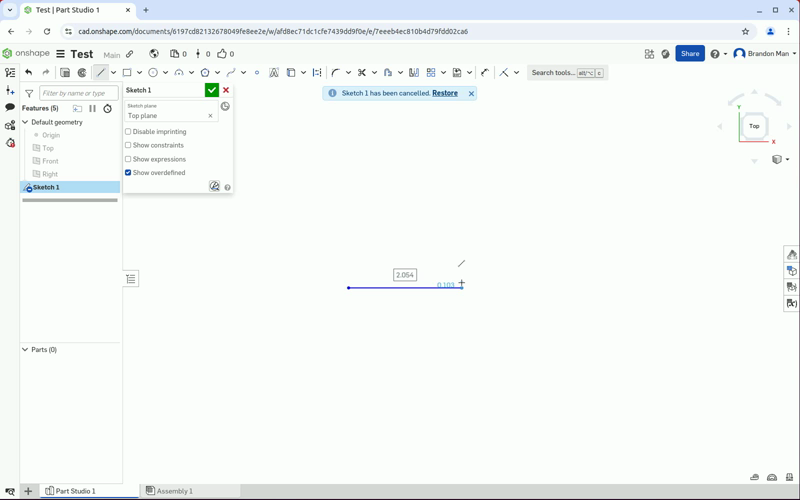
scroll(-6)
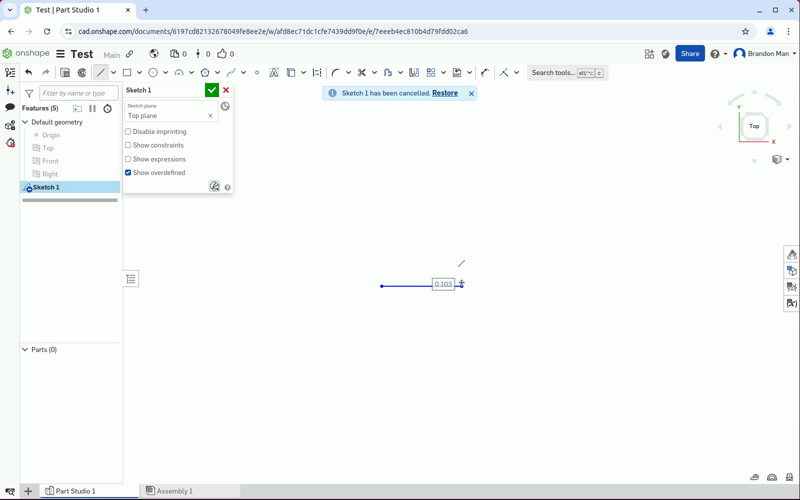
scroll(-6)
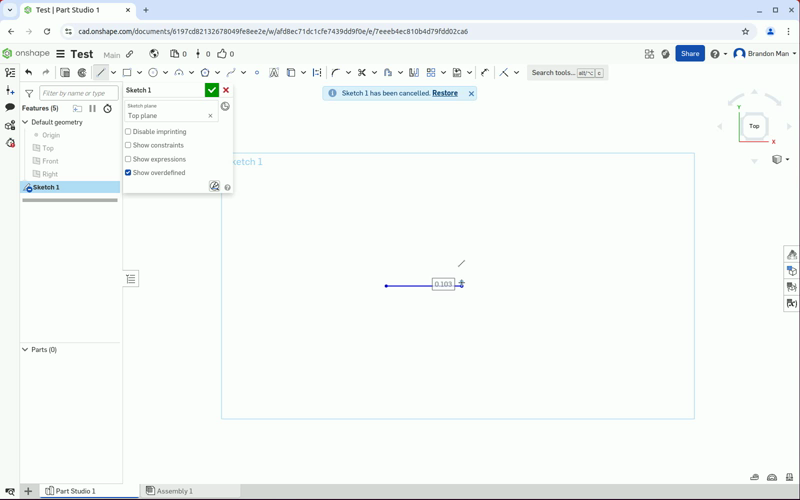
scroll(-6)
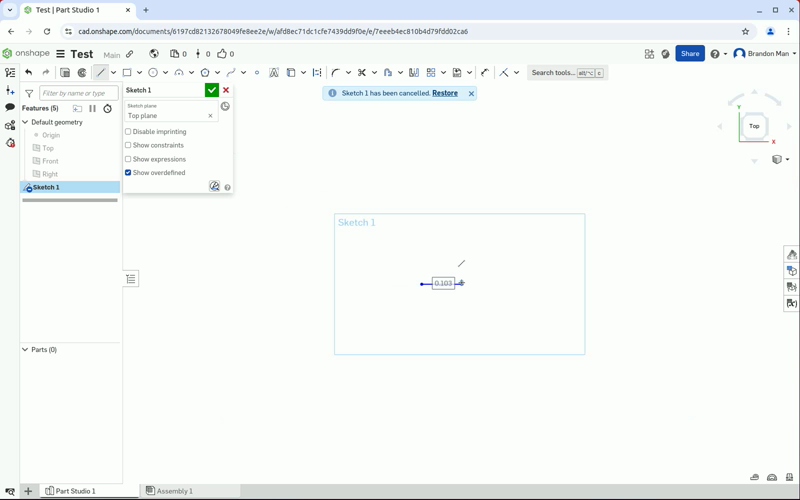
scroll(-6)
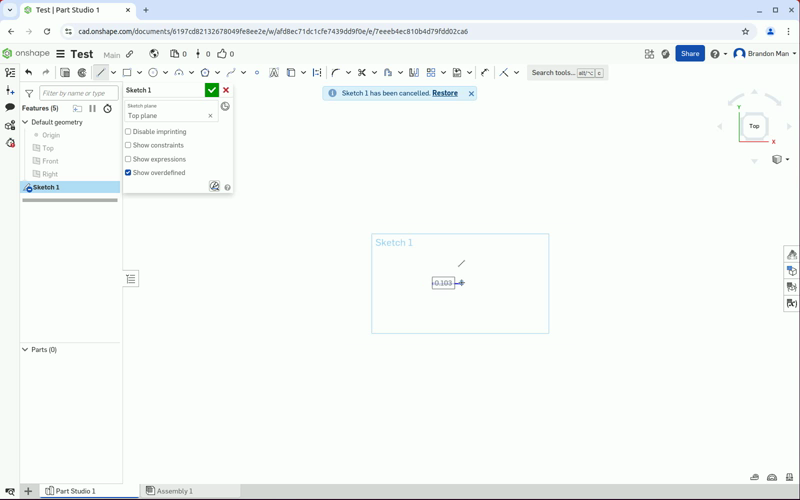
scroll(-6)
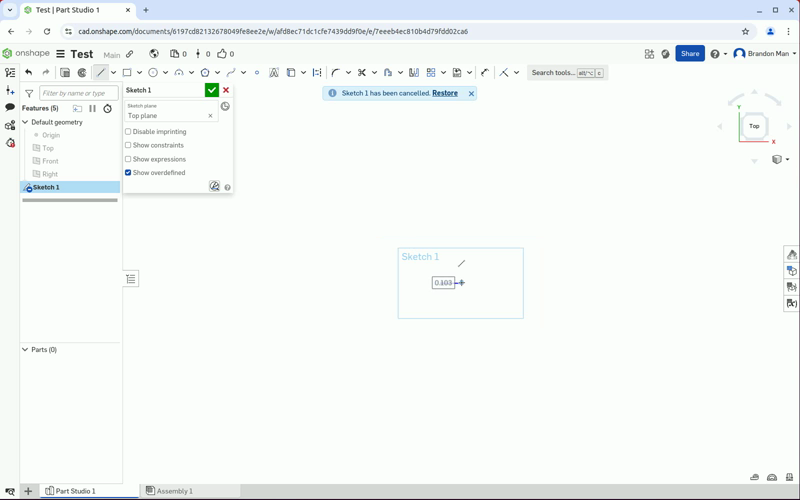
scroll(-6)
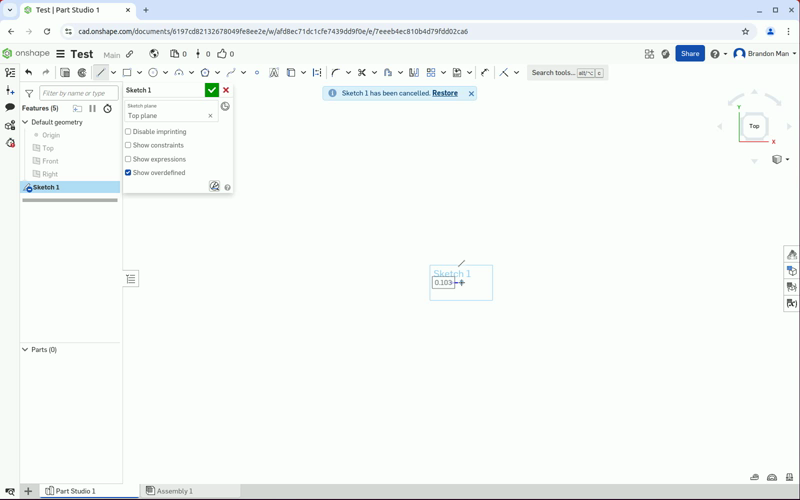
key_up(shift)
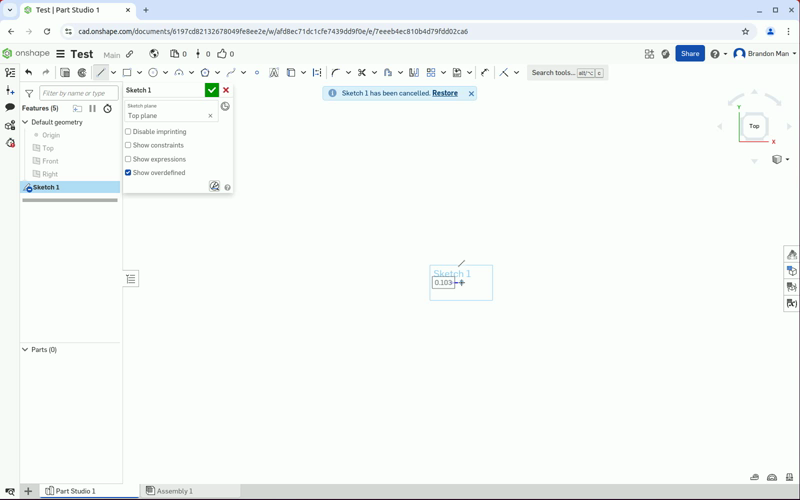
key_down(shift)
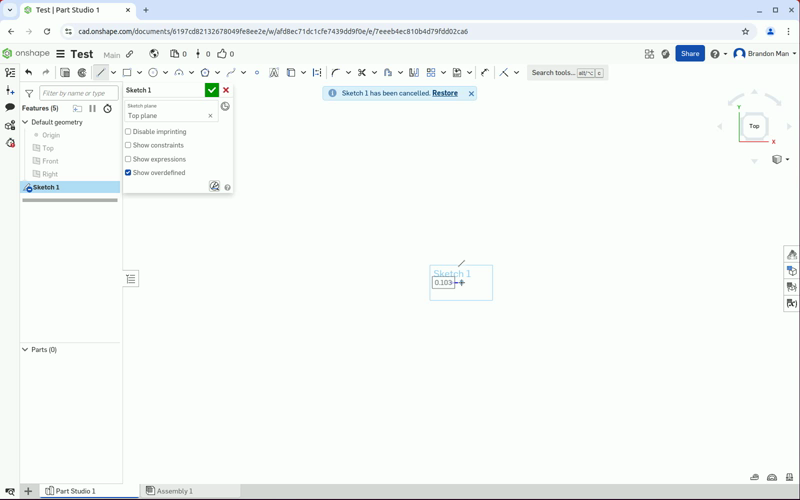
mouse_move(492, 282)
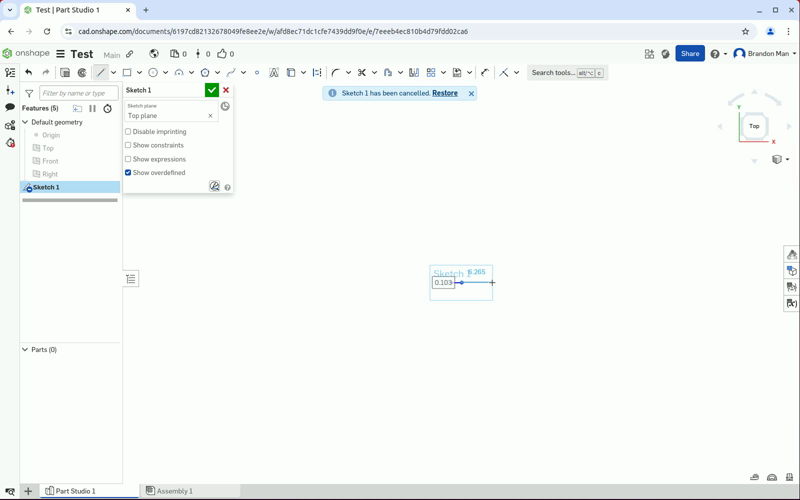
mouse_move(452, 282)
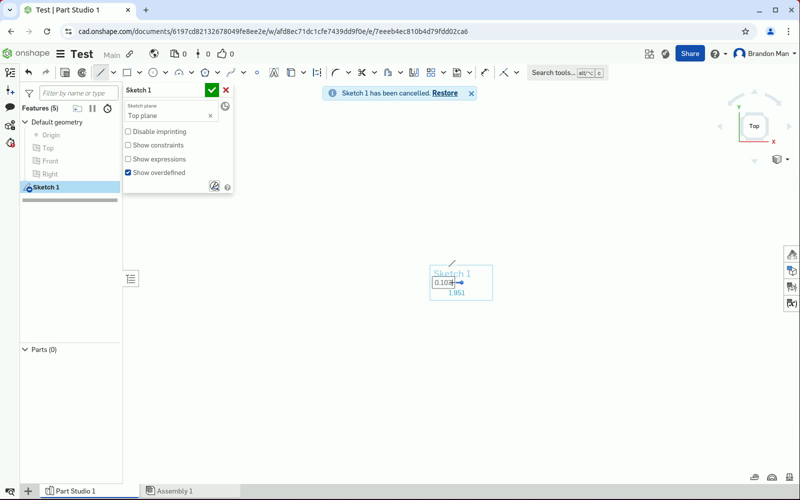
scroll(6)
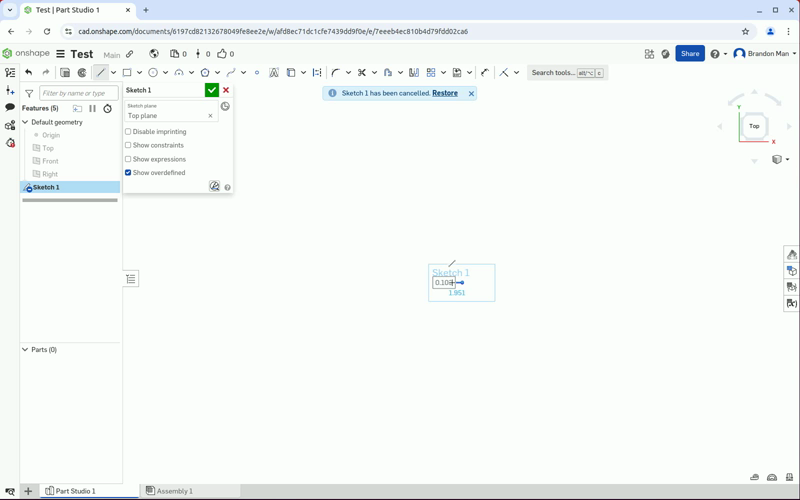
scroll(6)
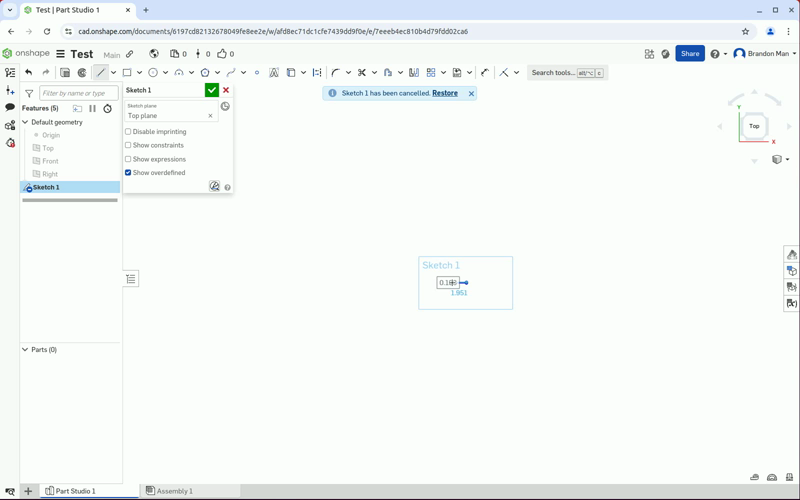
scroll(6)
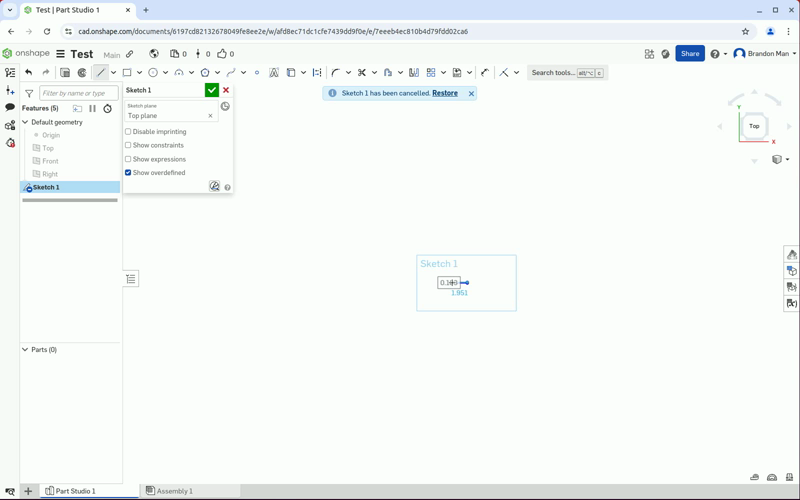
scroll(6)
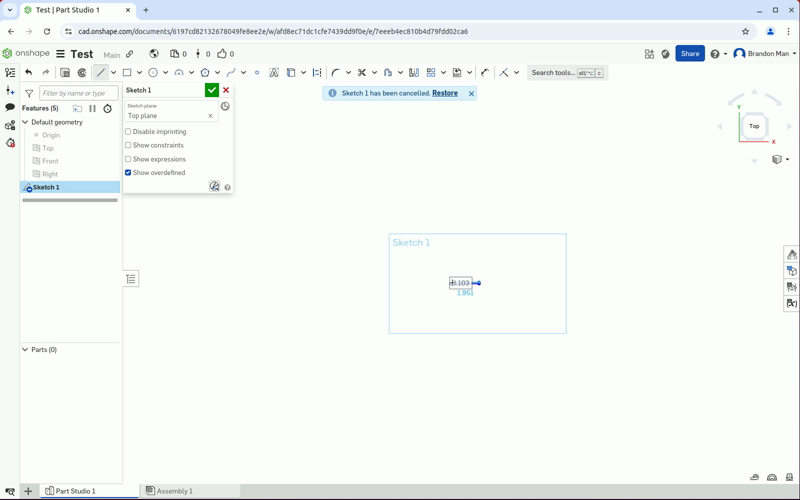
scroll(6)
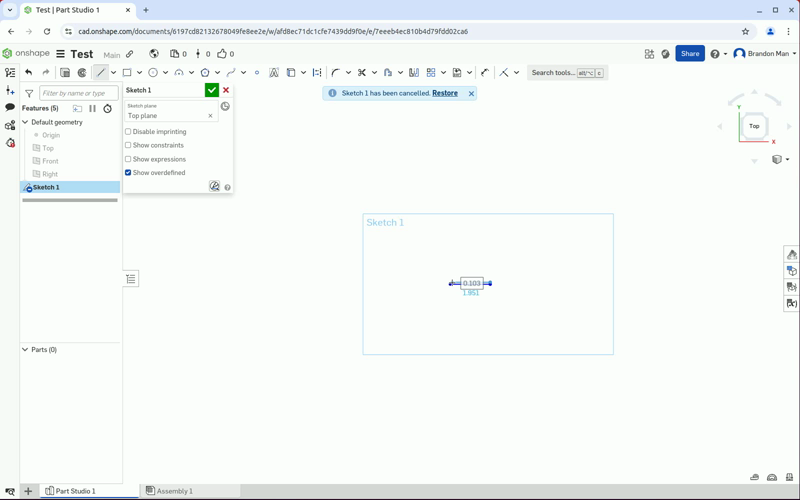
scroll(6)
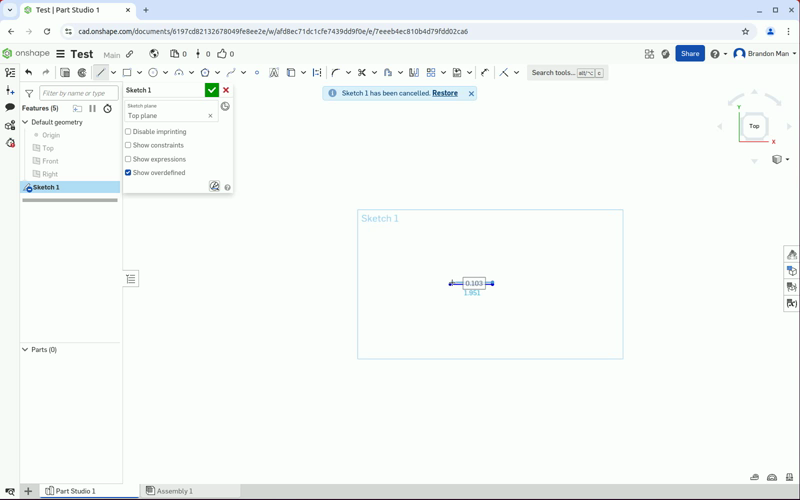
scroll(6)
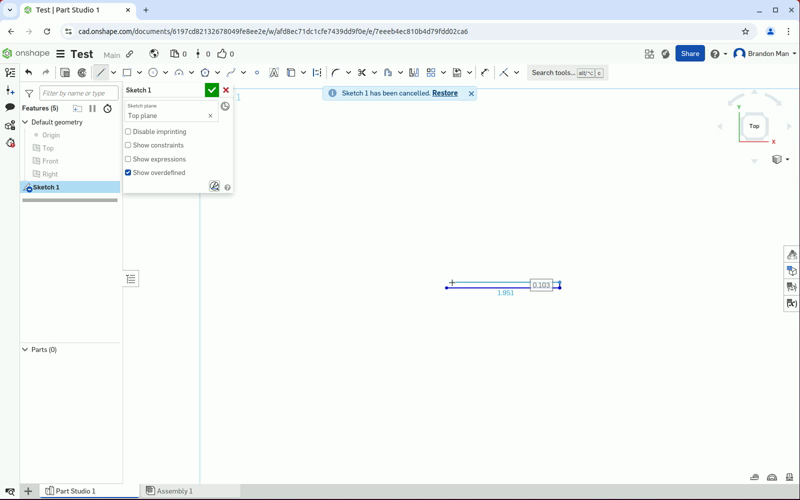
click(452, 282)
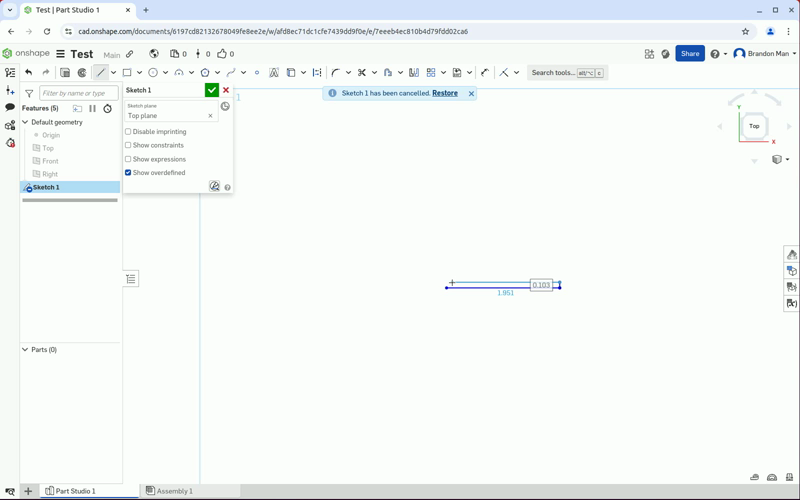
scroll(-6)
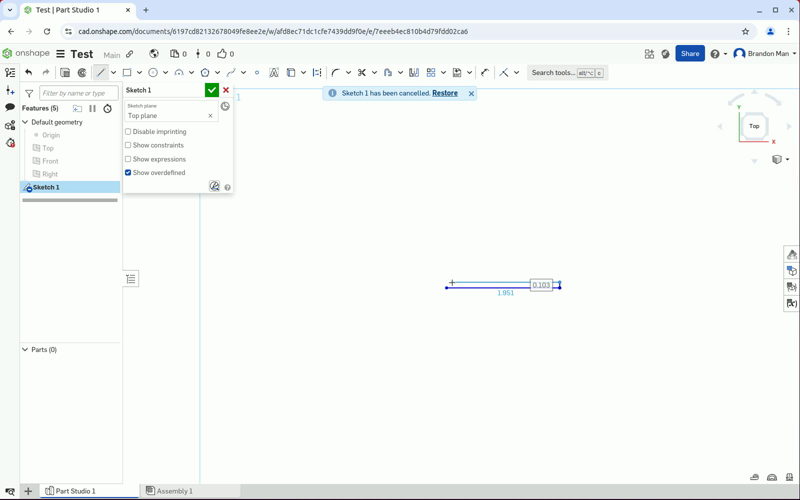
scroll(-6)
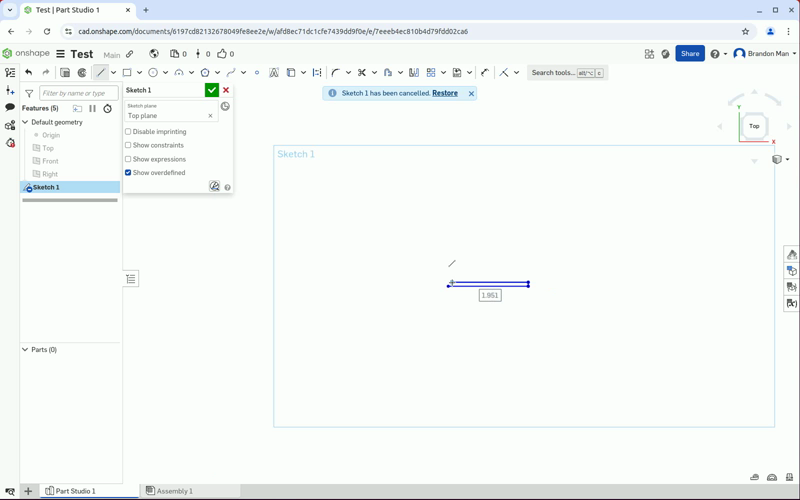
scroll(-6)
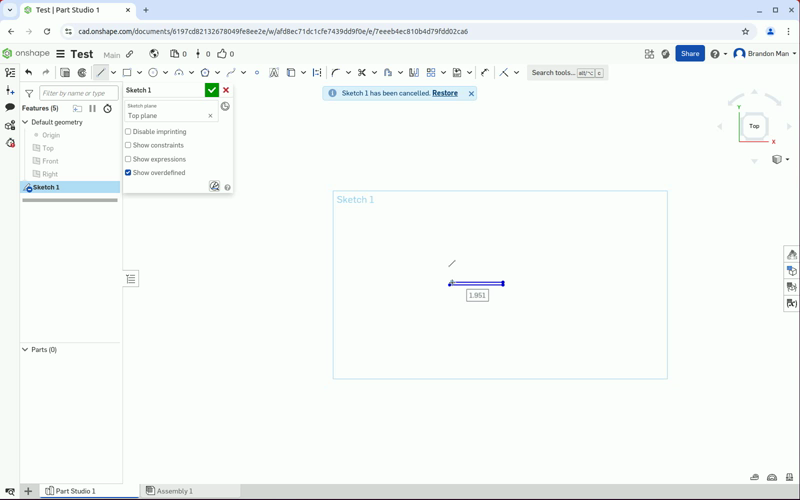
scroll(-6)
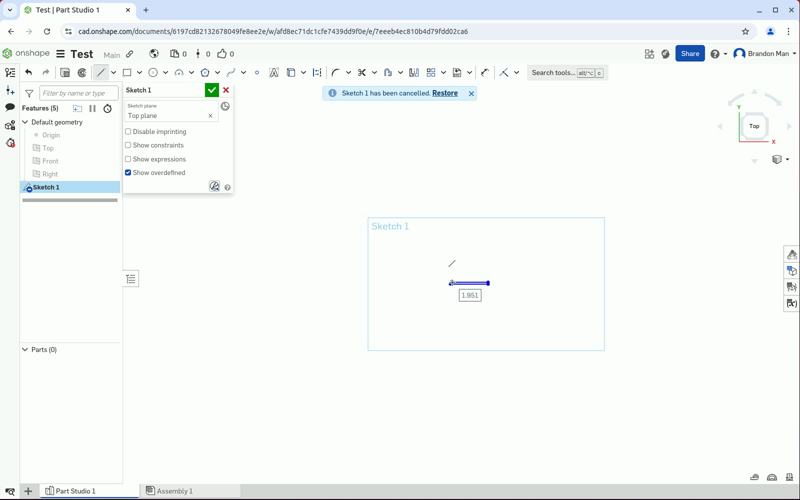
scroll(-6)
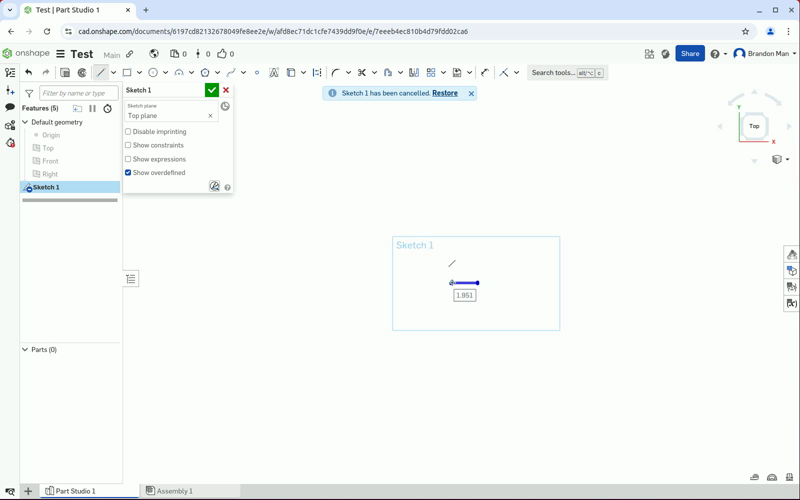
scroll(-6)
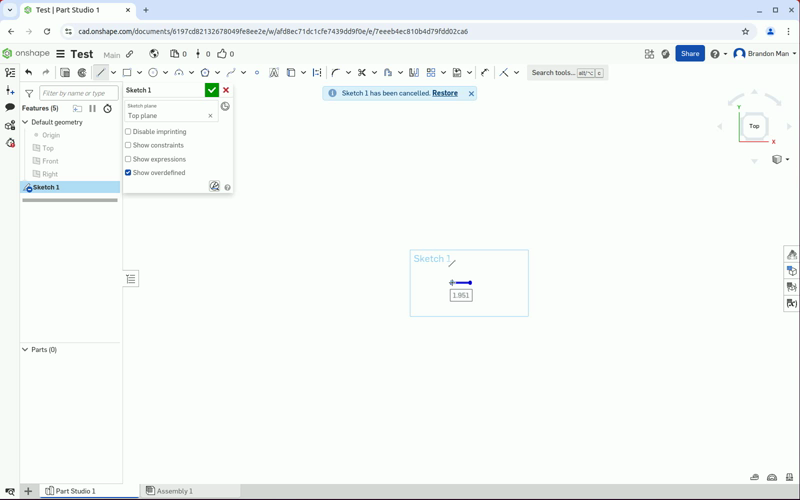
scroll(-6)
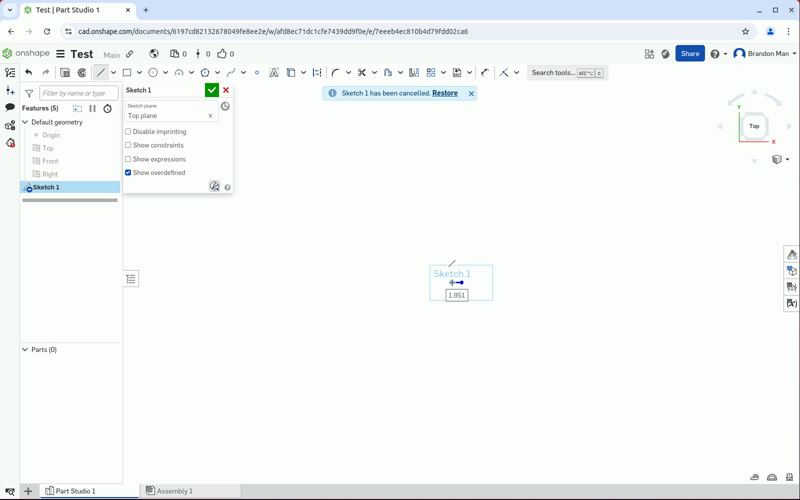
key_up(shift)
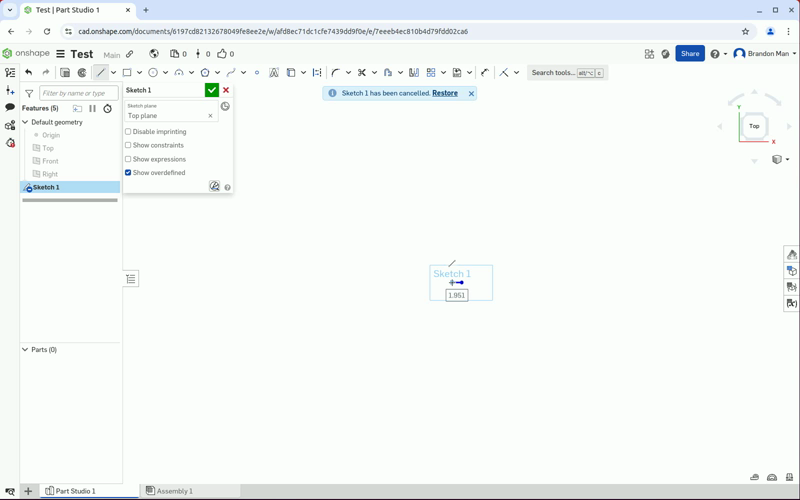
key_down(shift)
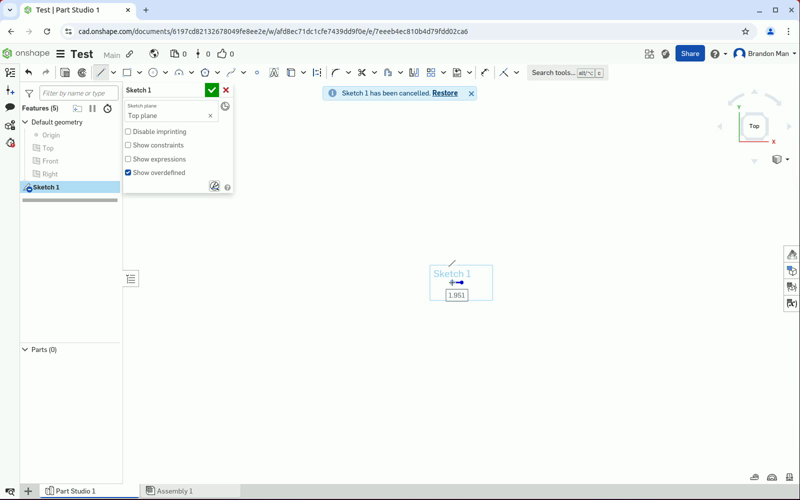
mouse_move(482, 282)
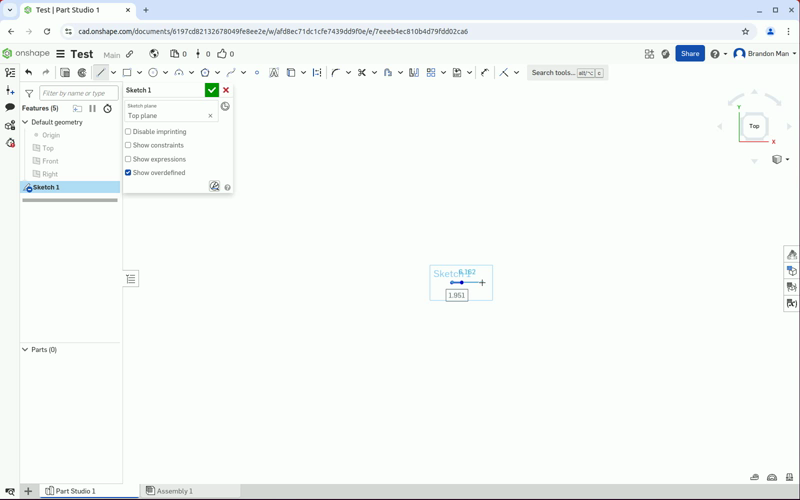
mouse_move(452, 275)
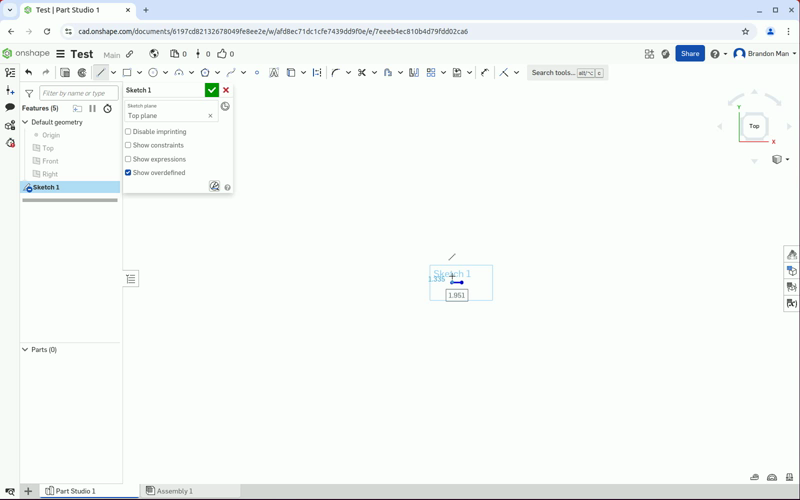
scroll(6)
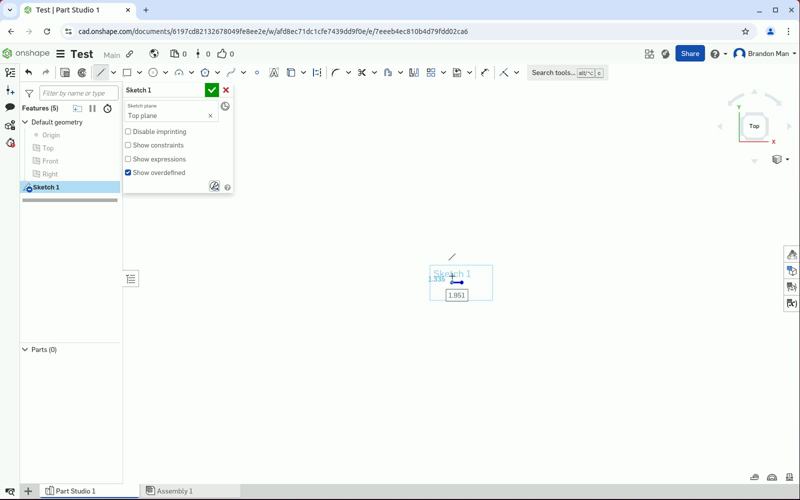
scroll(6)
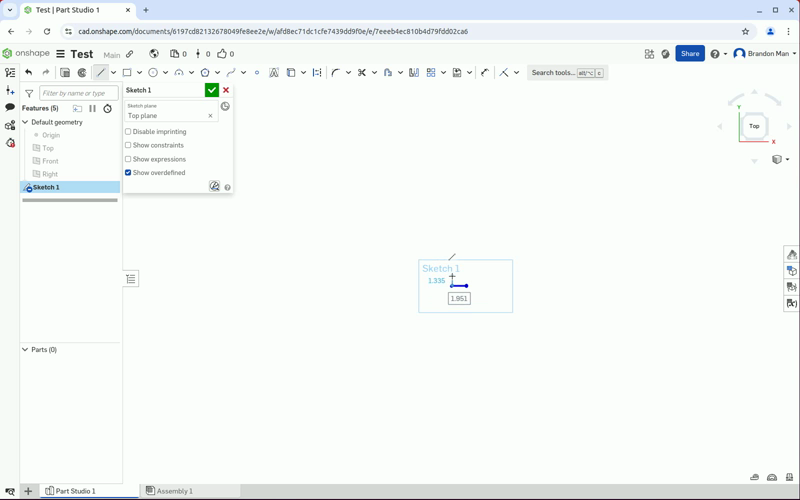
scroll(6)
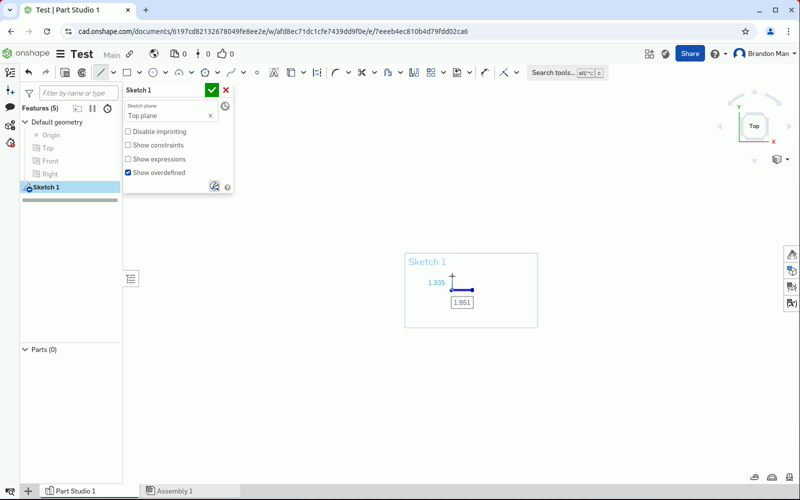
scroll(6)
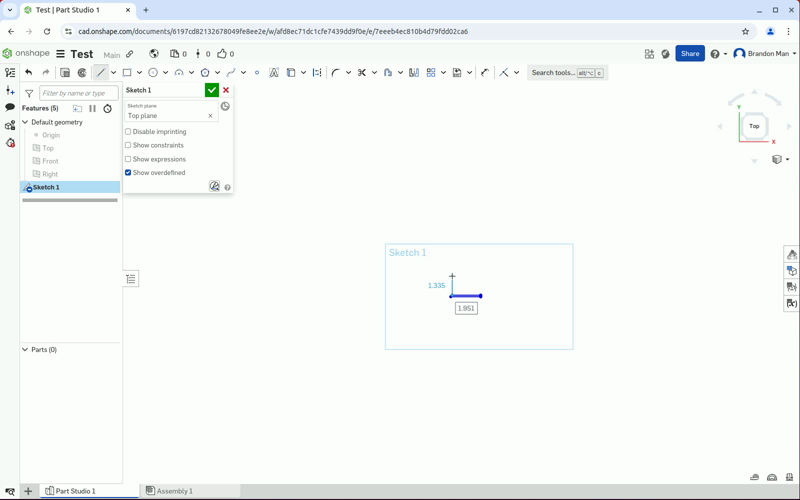
scroll(6)
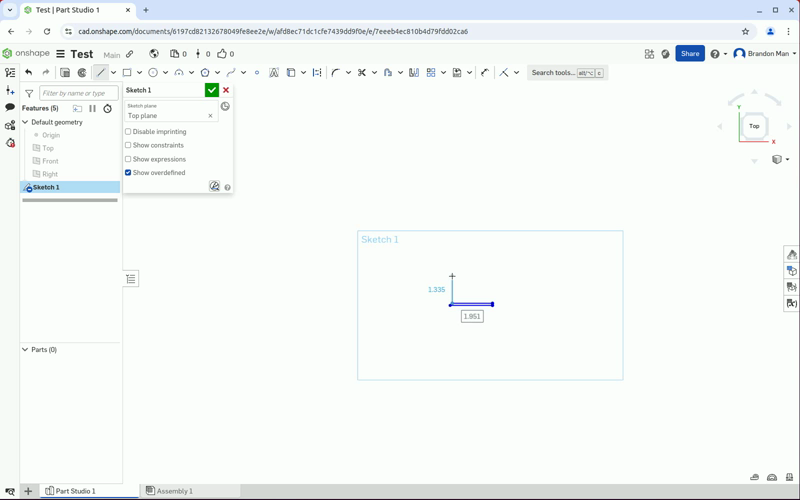
scroll(6)
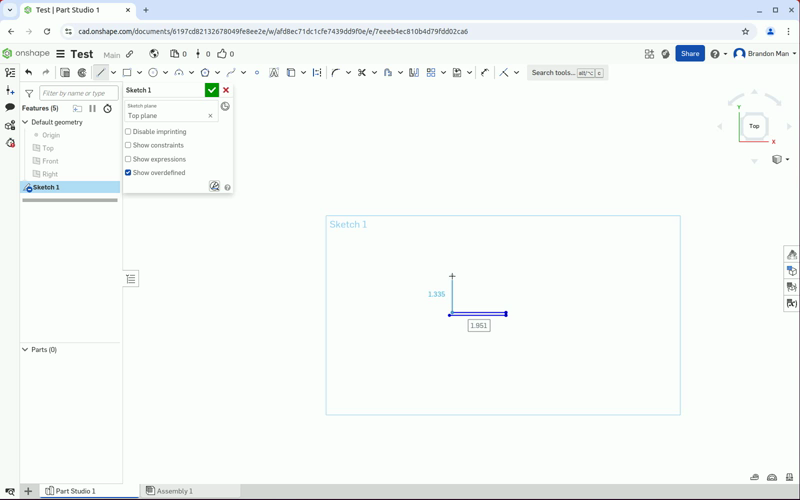
scroll(6)
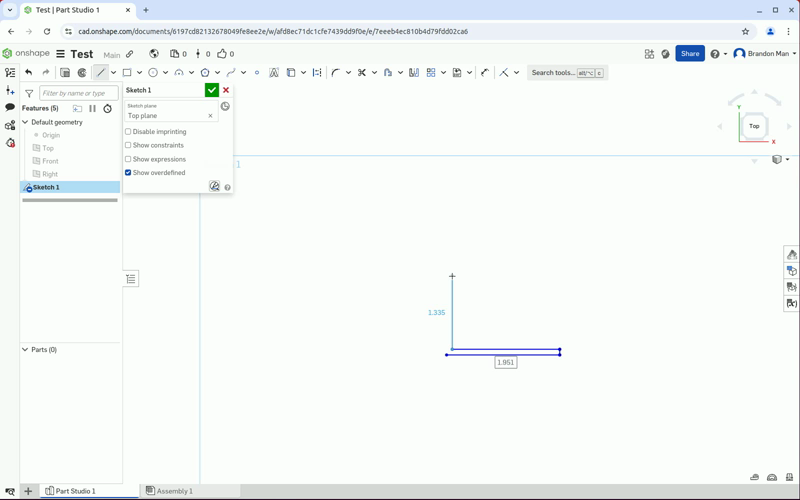
click(452, 275)
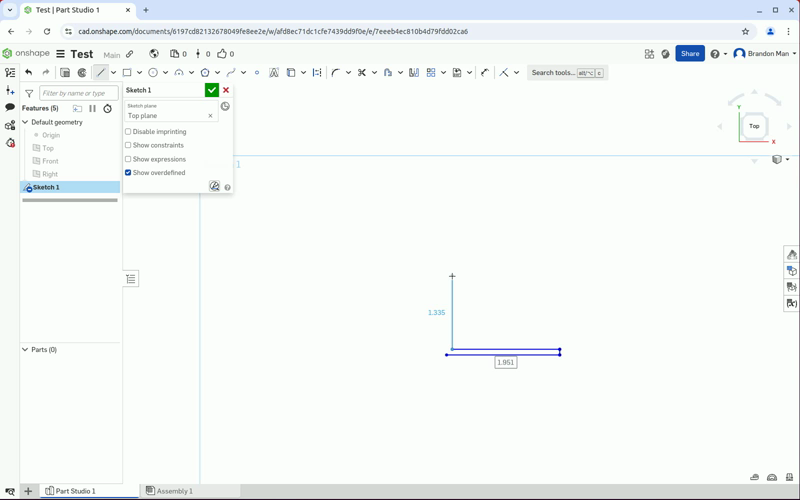
scroll(-6)
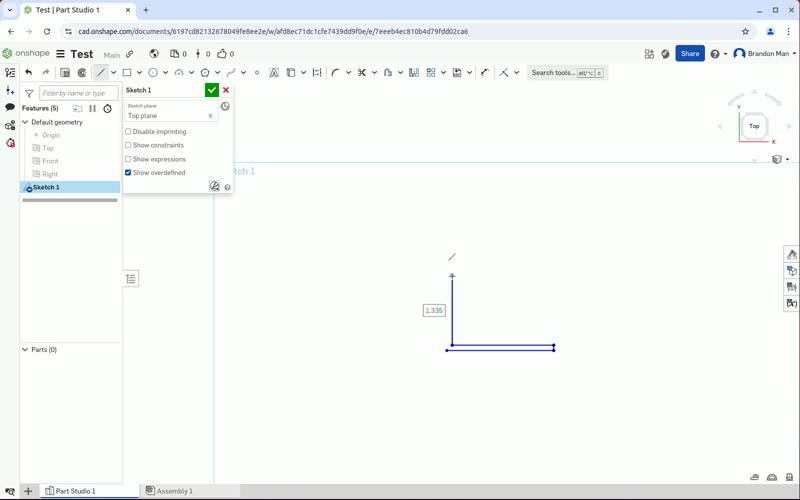
scroll(-6)
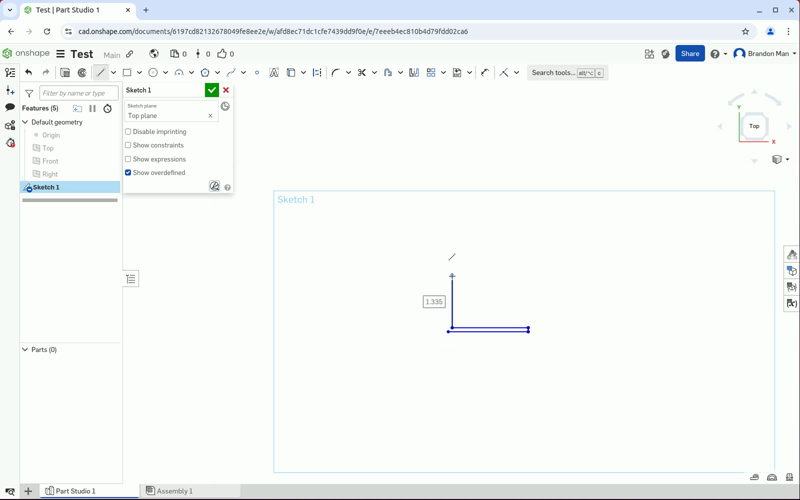
scroll(-6)
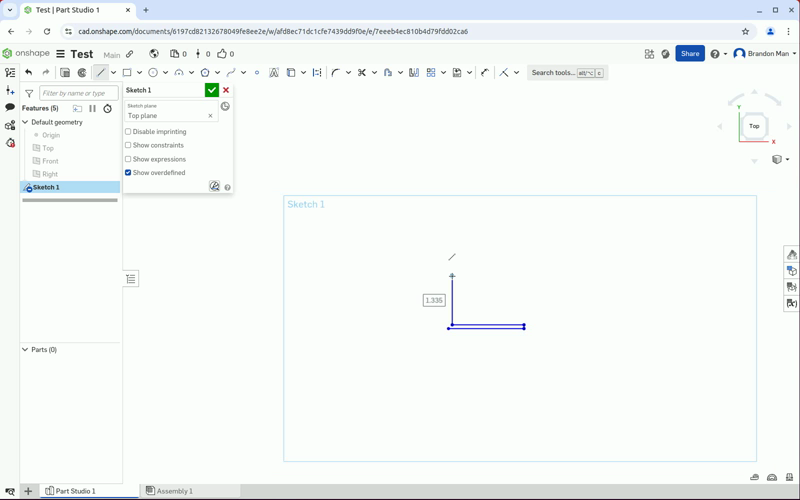
scroll(-6)
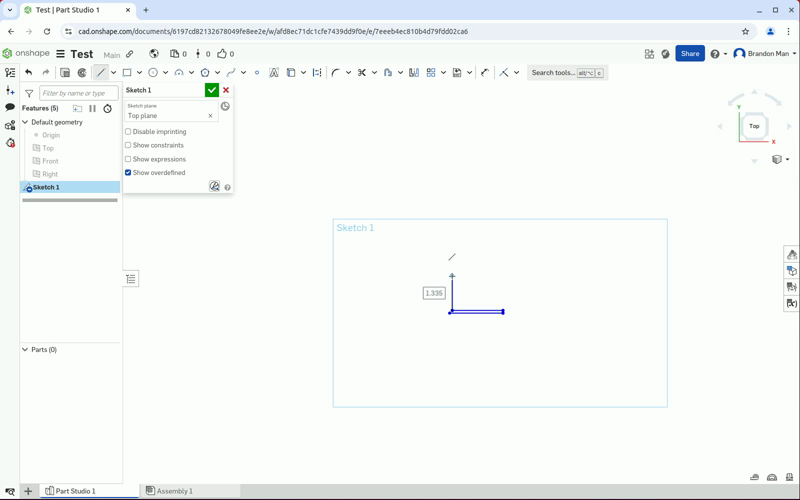
scroll(-6)
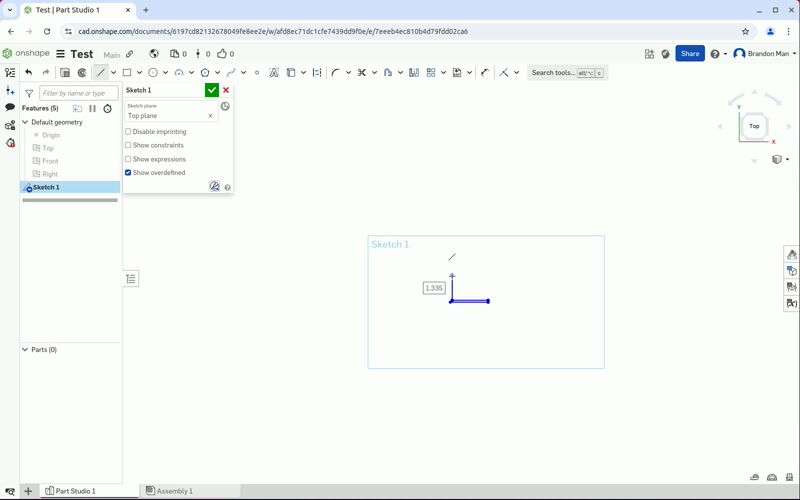
scroll(-6)
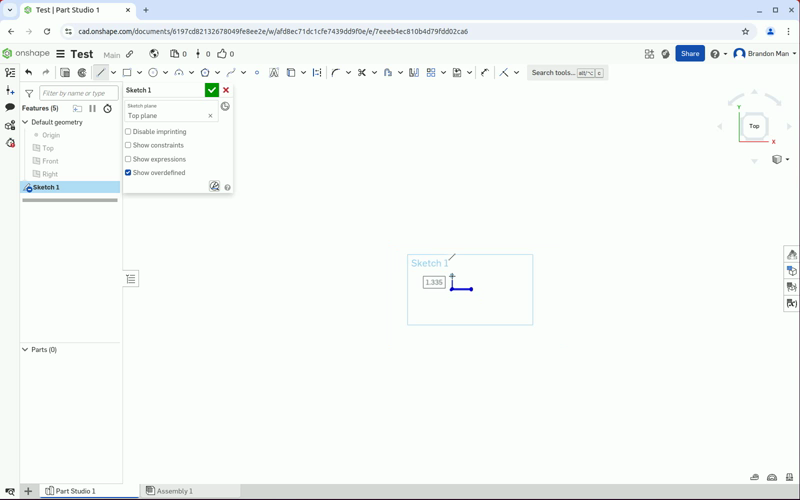
scroll(-6)
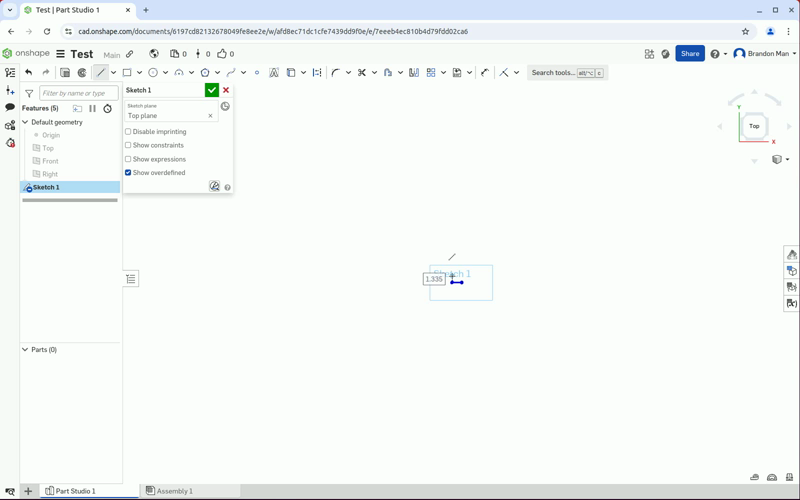
key_up(shift)
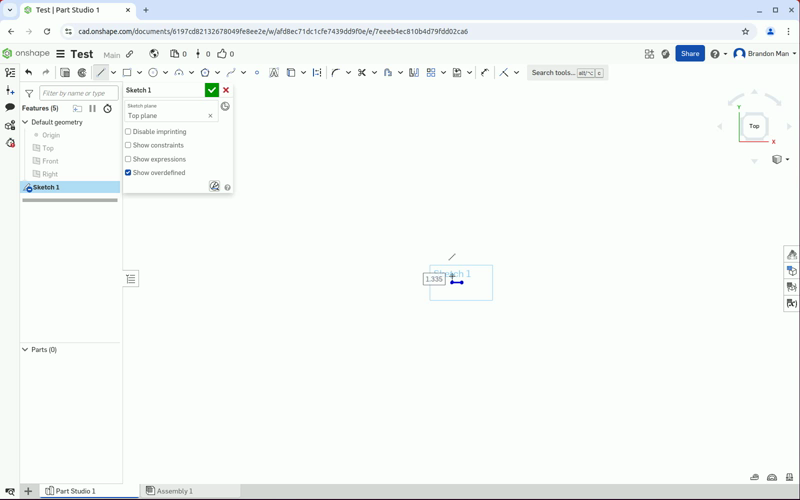
key_down(shift)
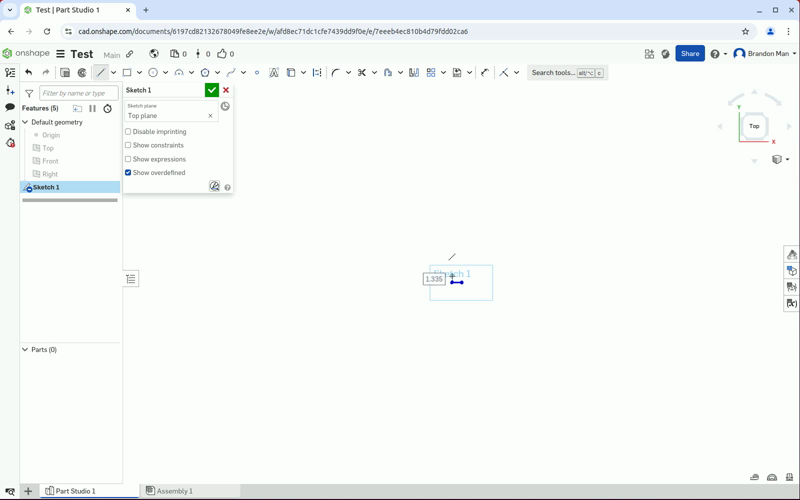
mouse_move(482, 275)
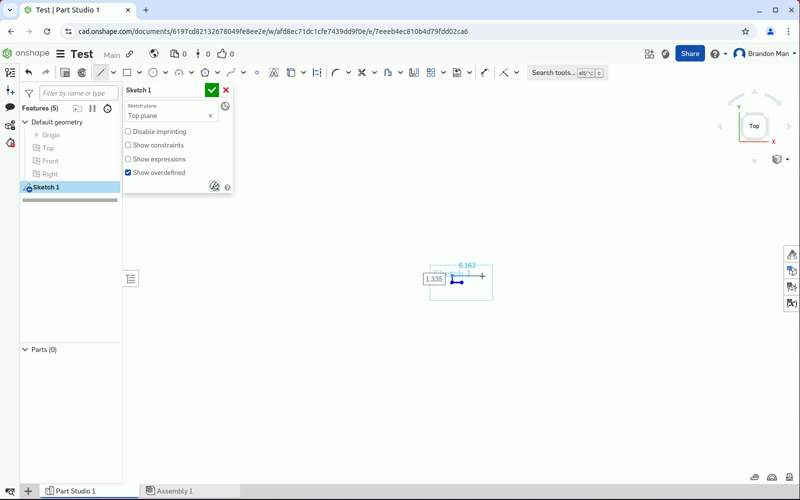
mouse_move(461, 275)
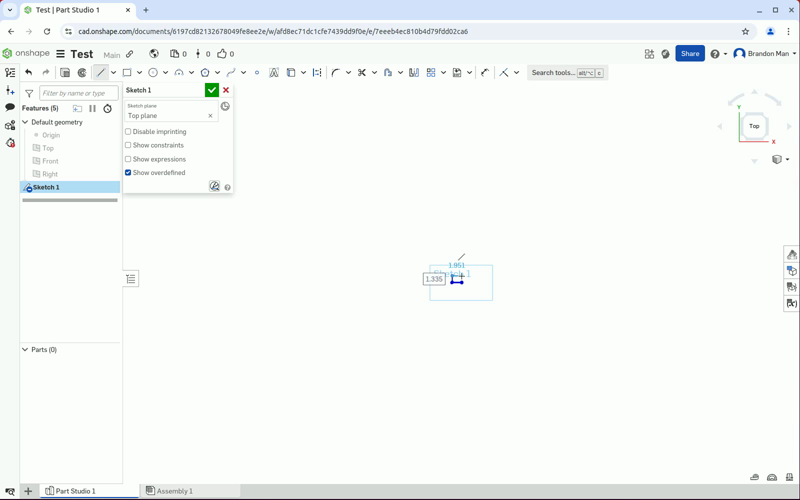
click(461, 275)
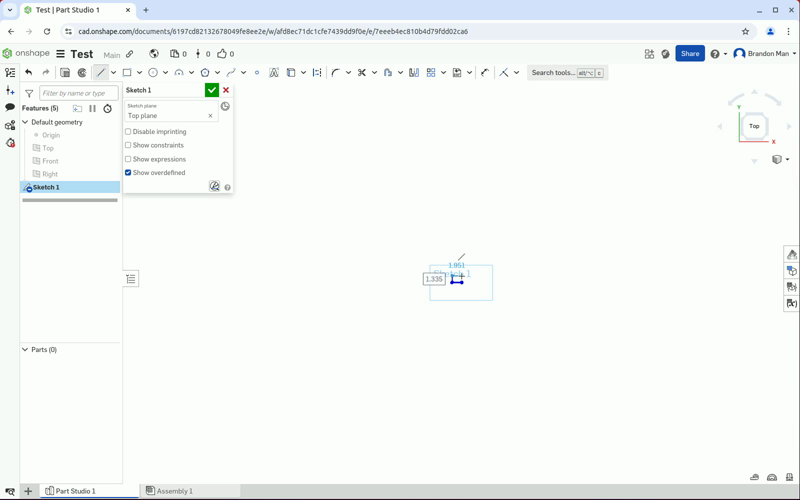
key_up(shift)
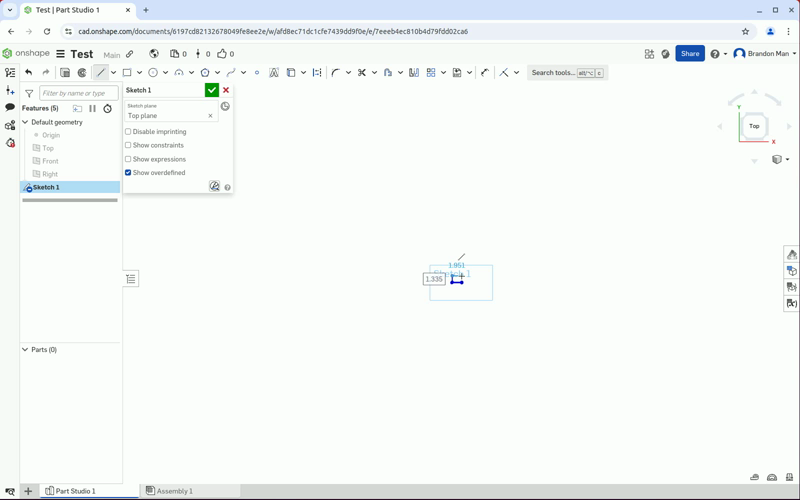
key_down(shift)
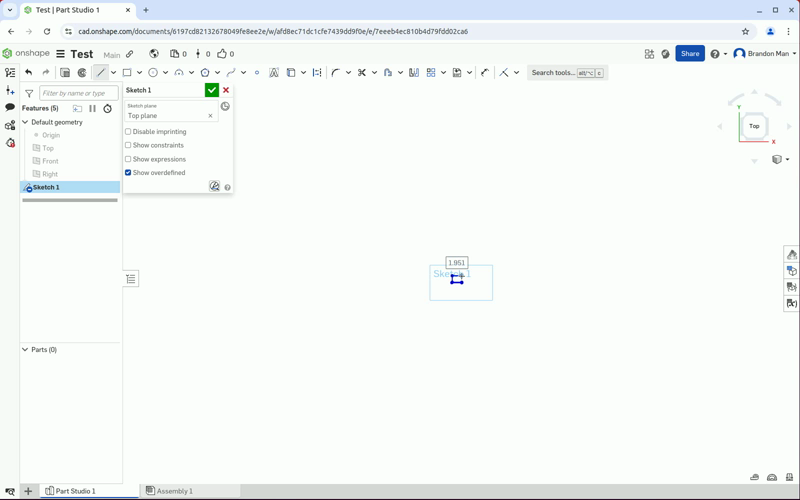
mouse_move(492, 275)
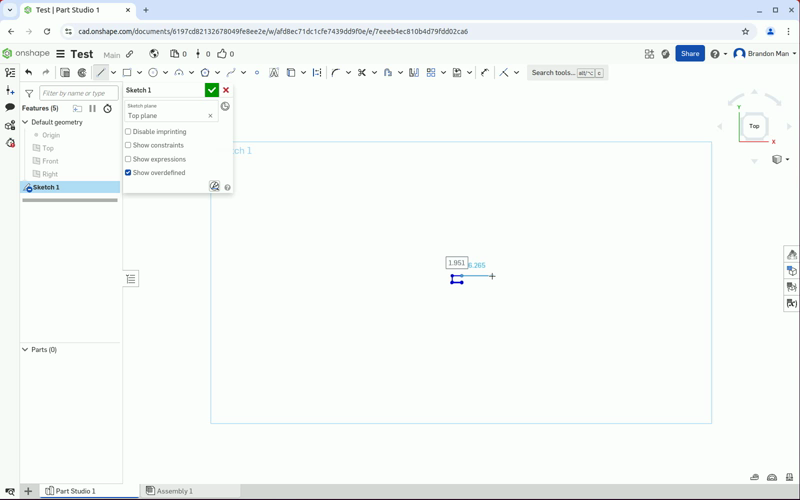
mouse_move(461, 275)
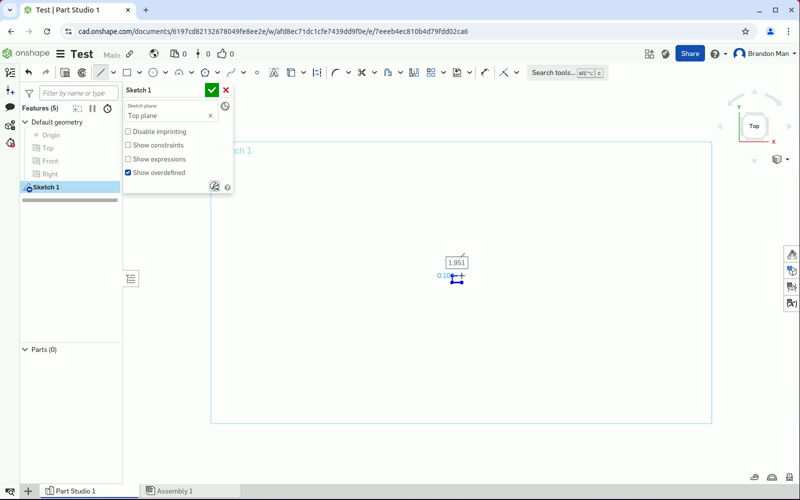
scroll(6)
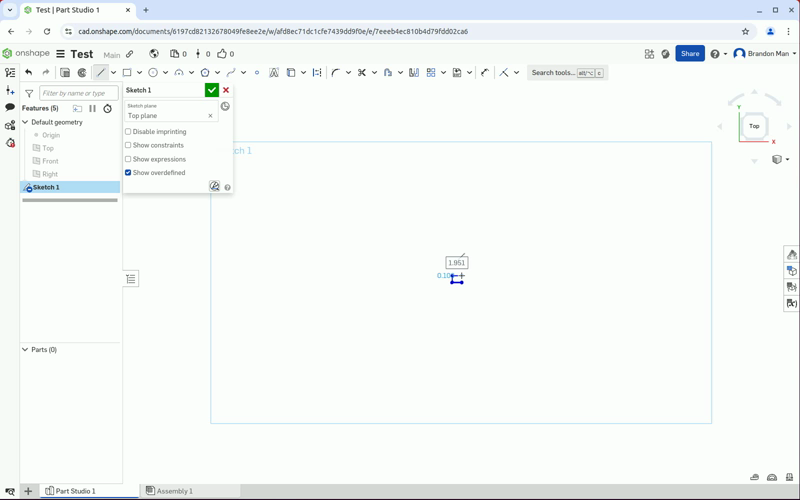
scroll(6)
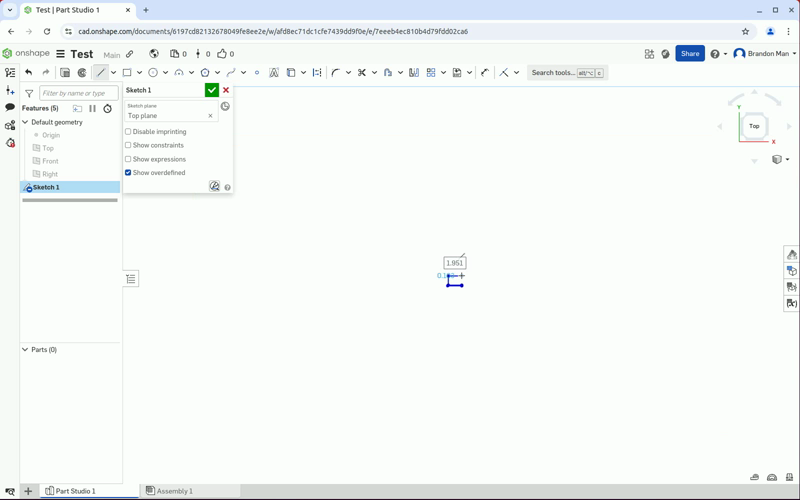
scroll(6)
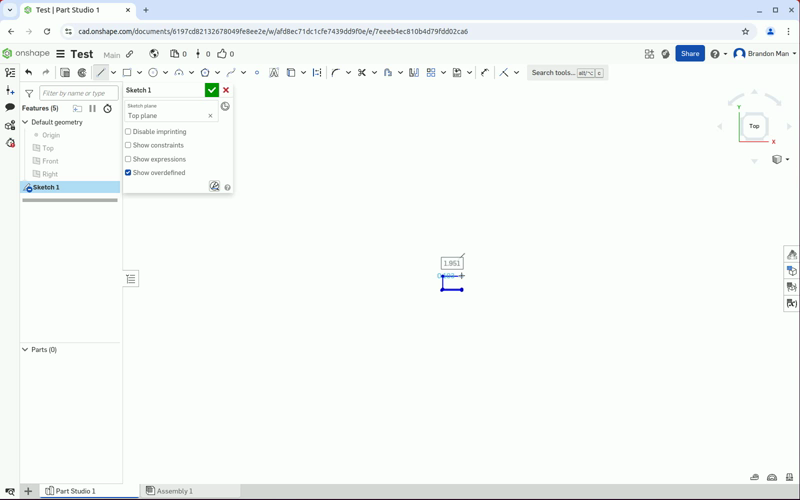
scroll(6)
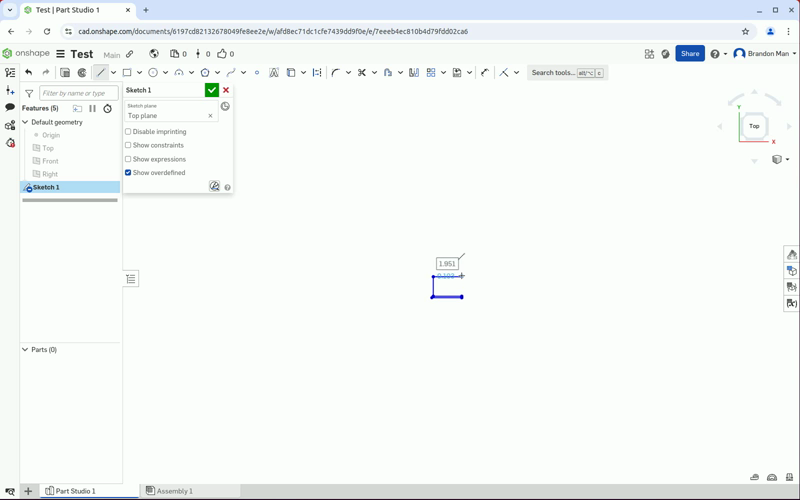
scroll(6)
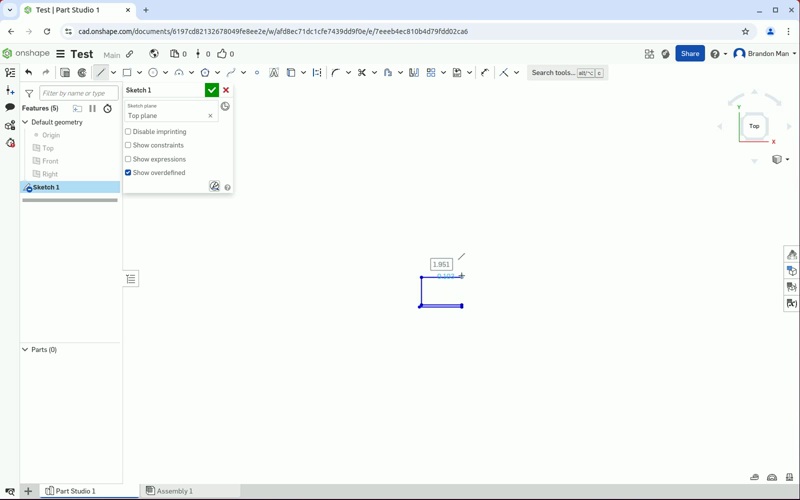
scroll(6)
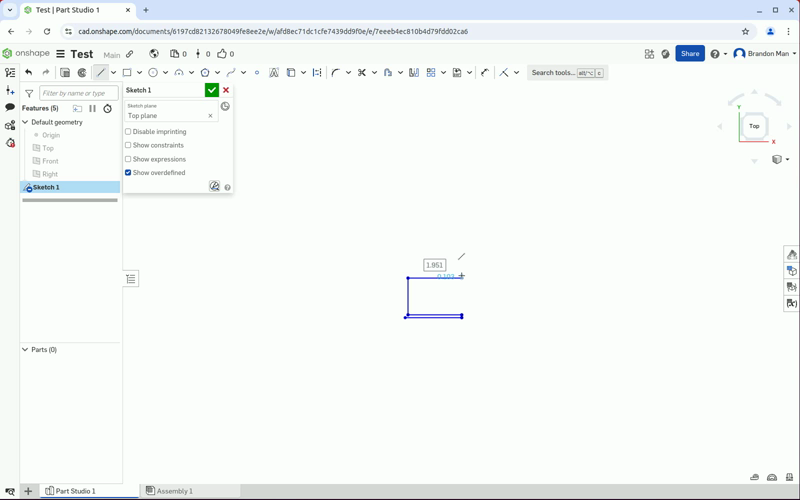
scroll(6)
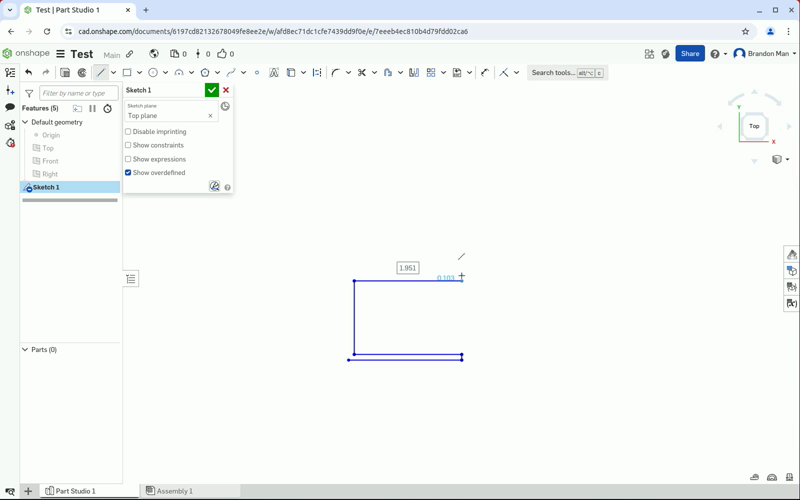
click(461, 275)
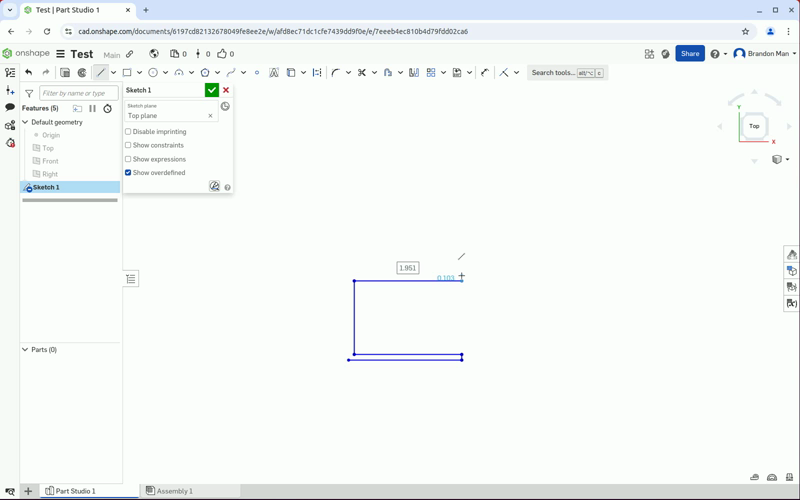
scroll(-6)
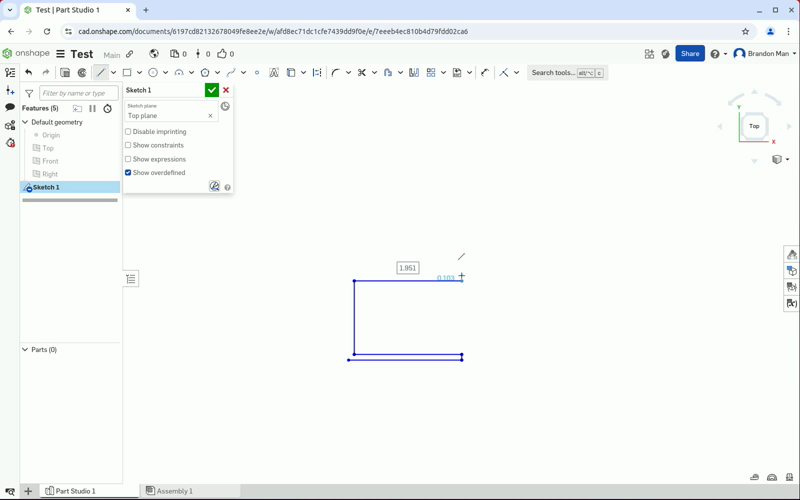
scroll(-6)
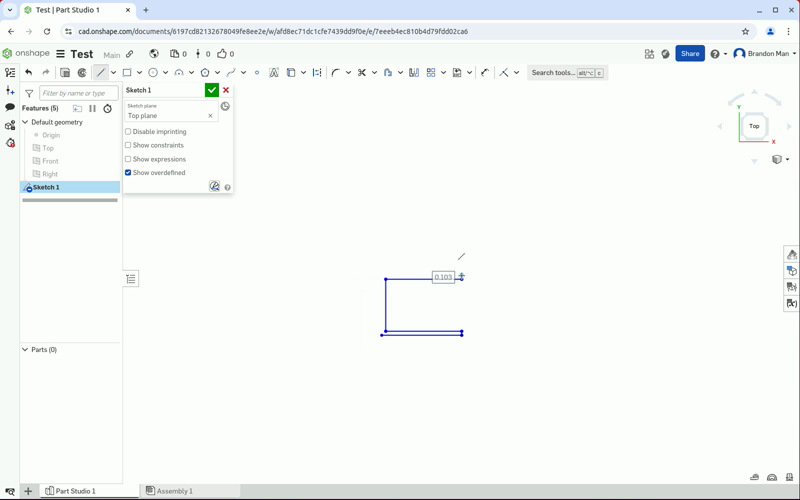
scroll(-6)
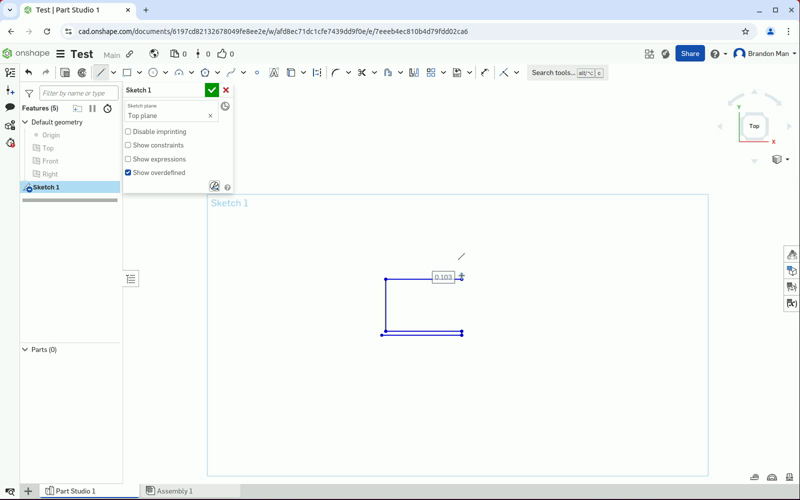
scroll(-6)
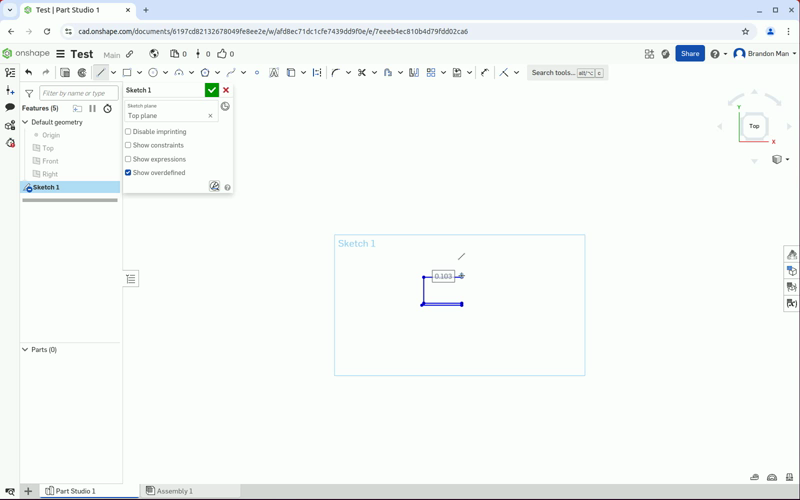
scroll(-6)
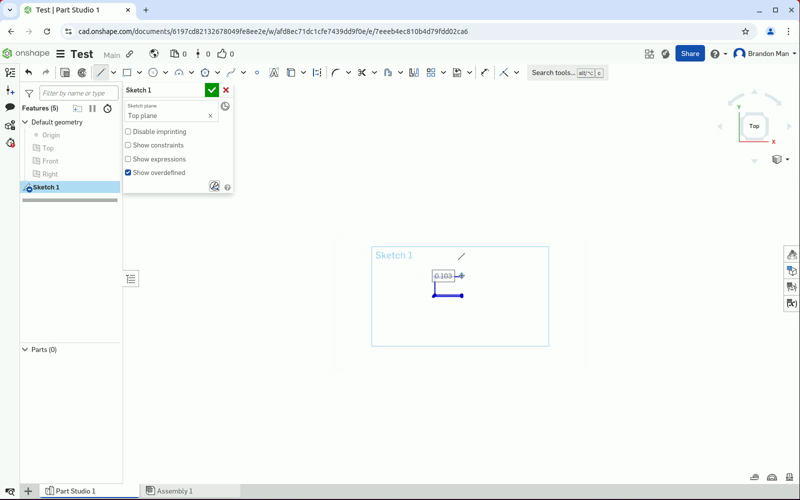
scroll(-6)
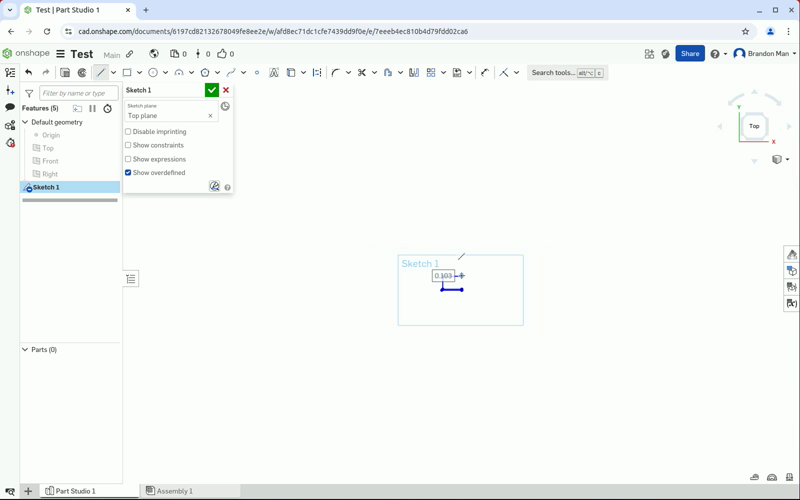
scroll(-6)
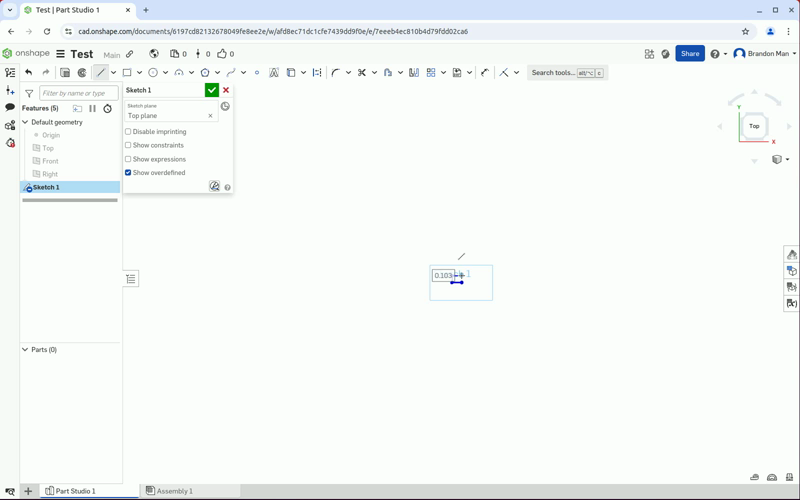
key_up(shift)
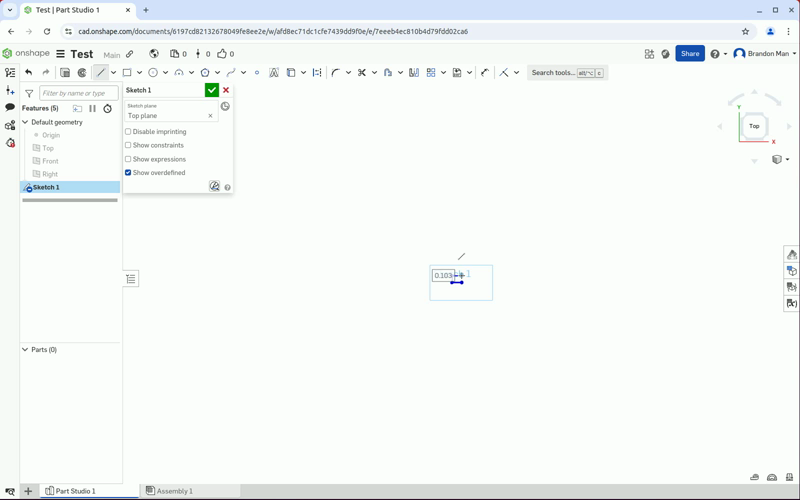
key_down(shift)
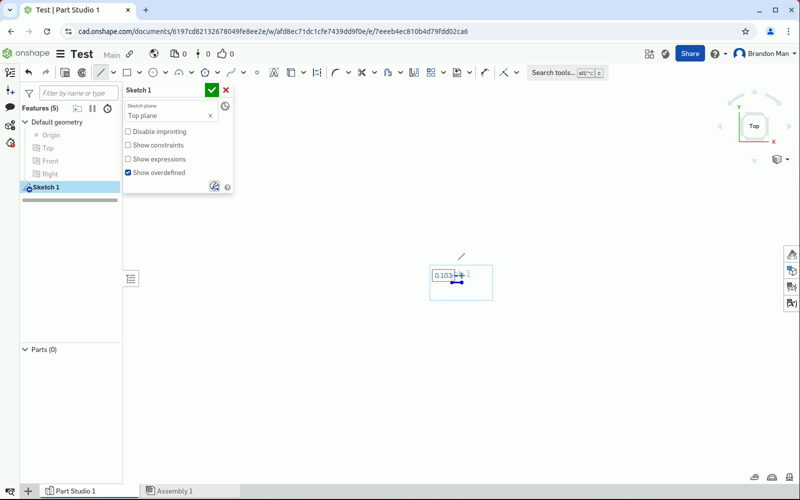
mouse_move(492, 275)
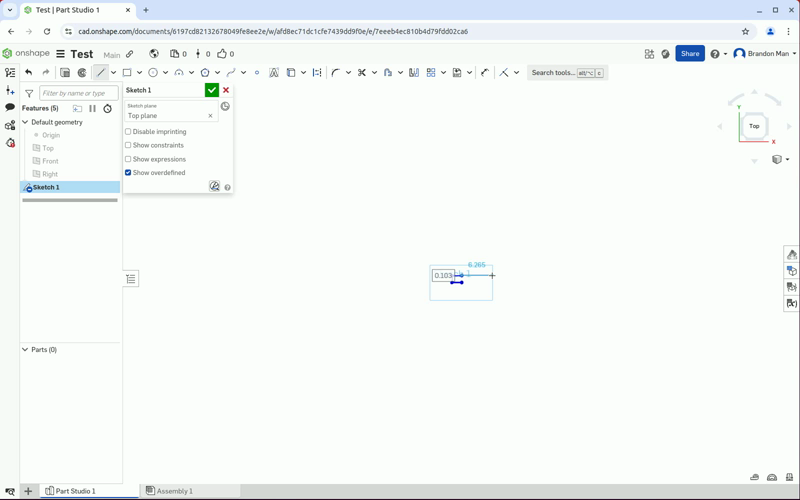
mouse_move(451, 275)
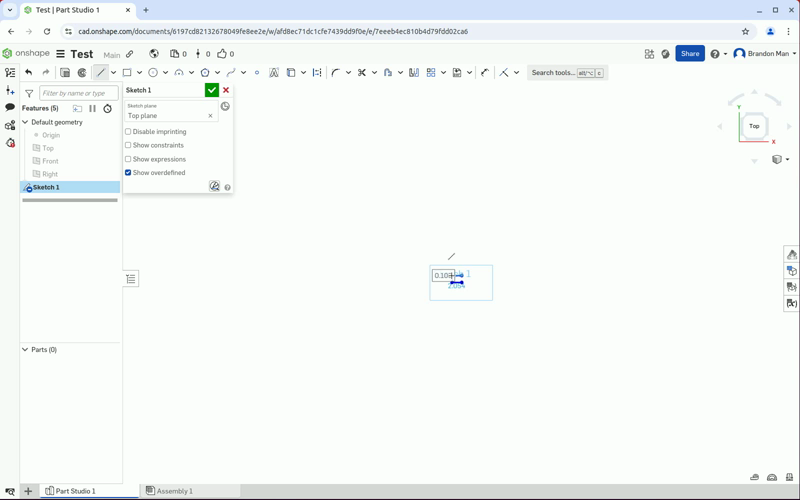
scroll(6)
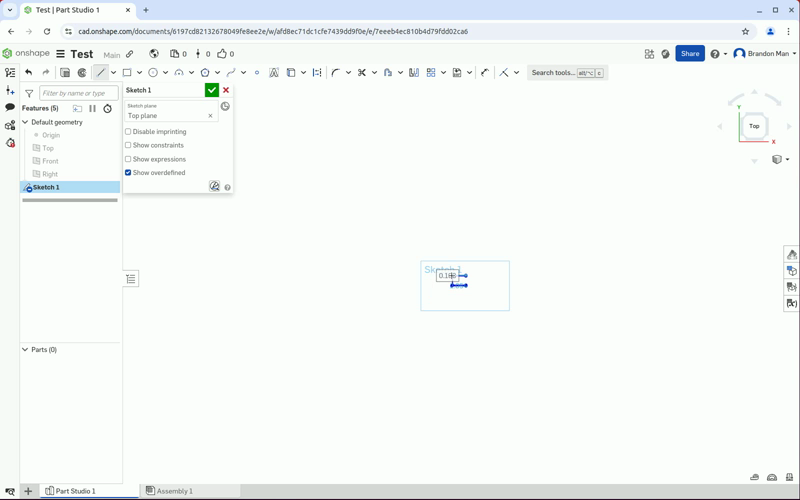
scroll(6)
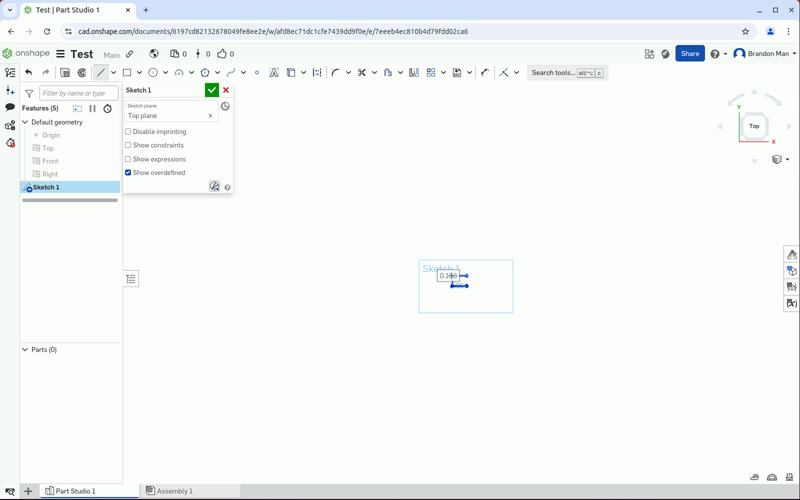
scroll(6)
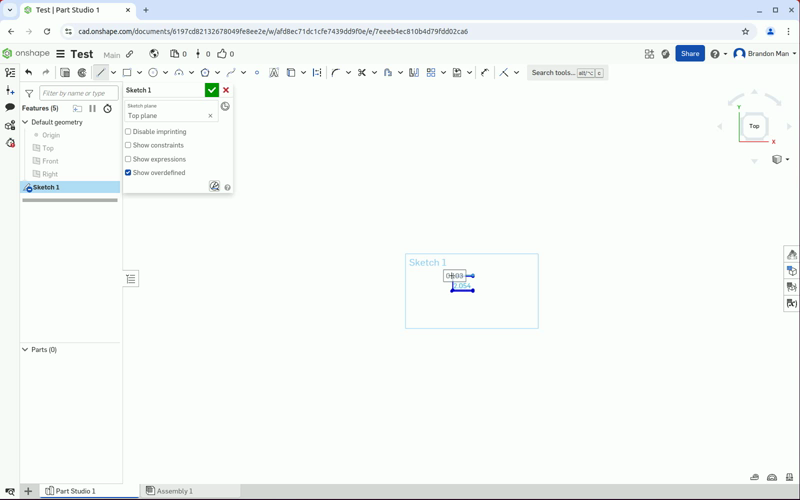
scroll(6)
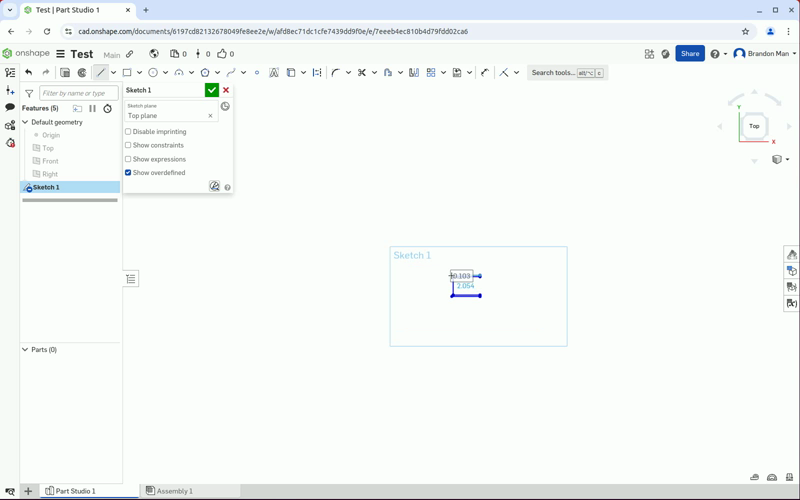
scroll(6)
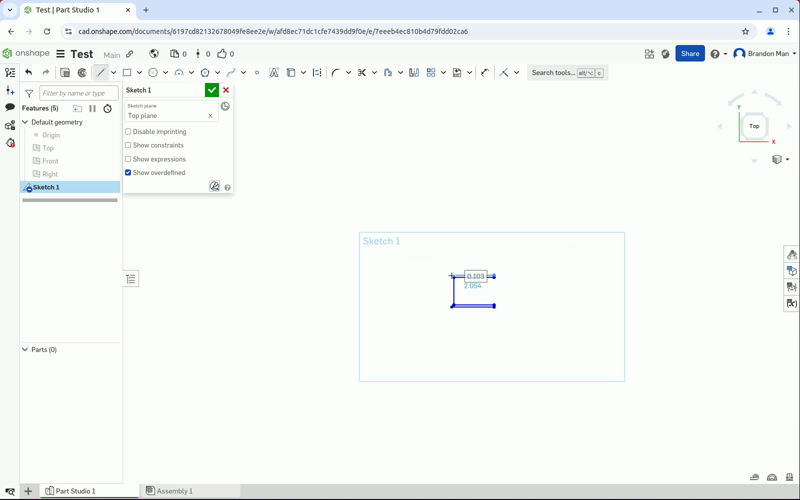
scroll(6)
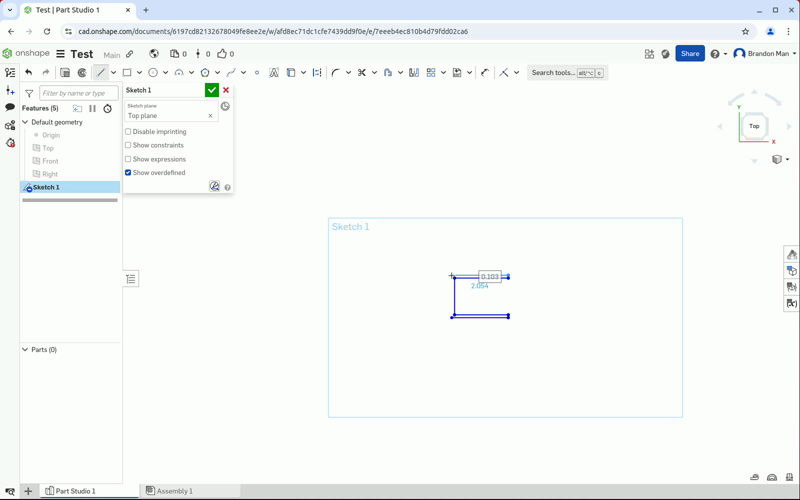
scroll(6)
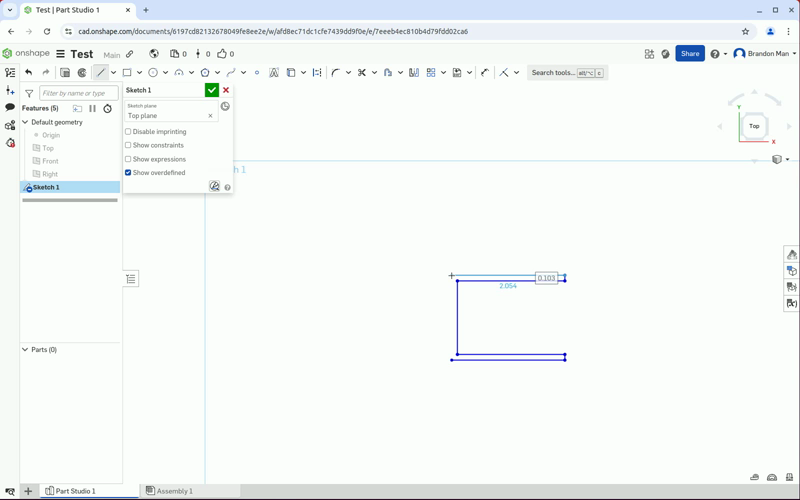
click(451, 275)
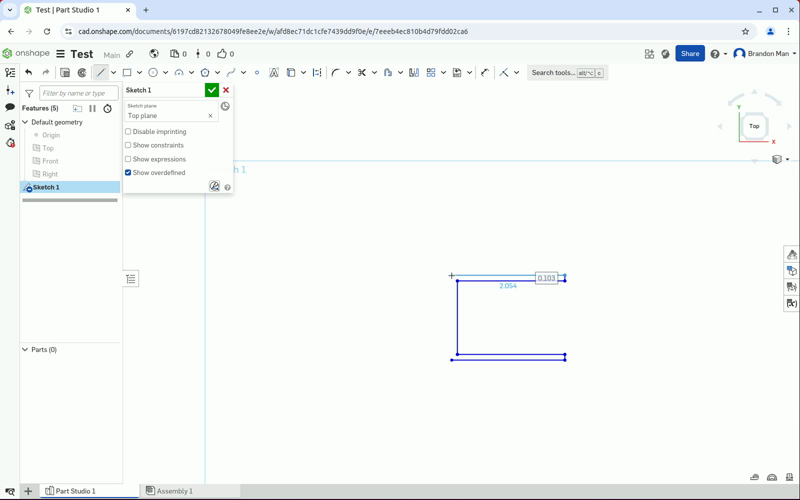
scroll(-6)
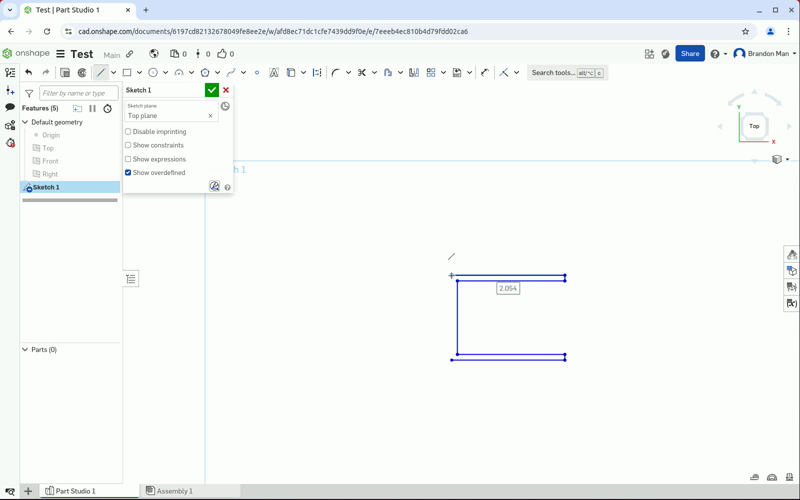
scroll(-6)
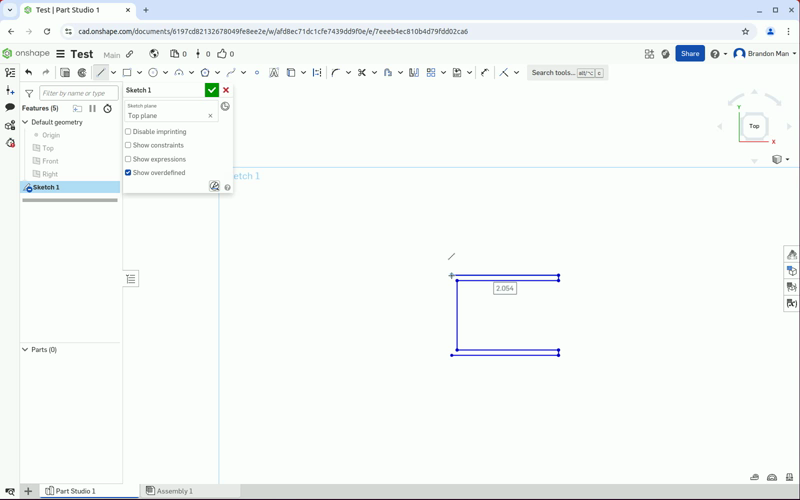
scroll(-6)
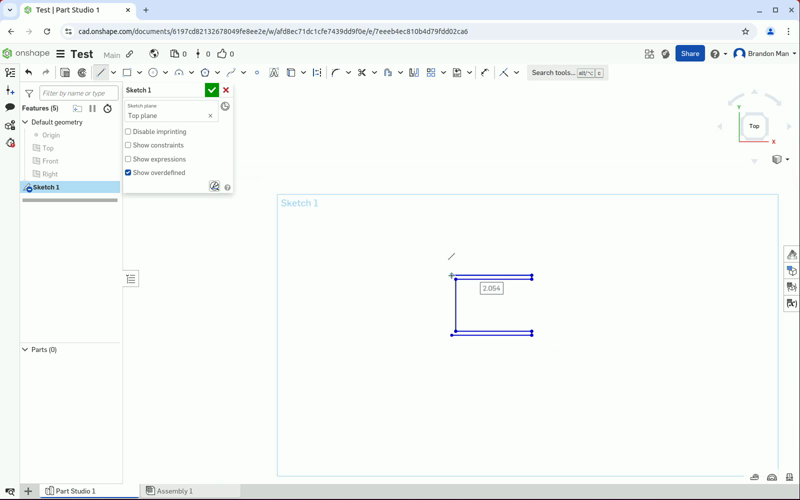
scroll(-6)
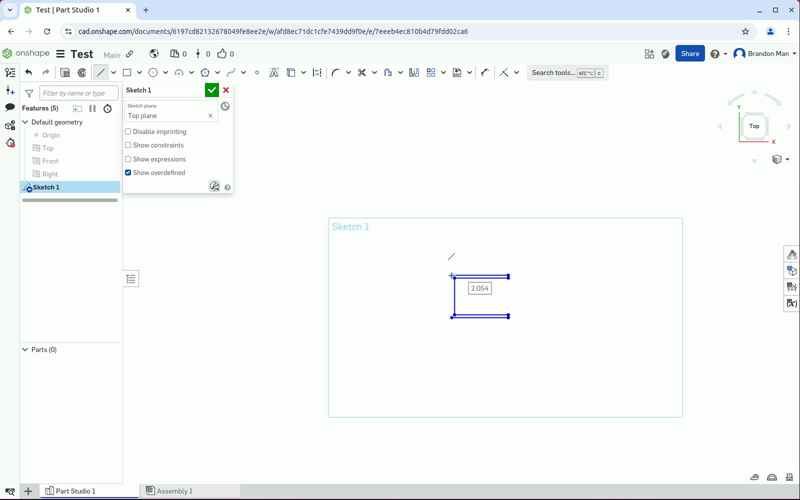
scroll(-6)
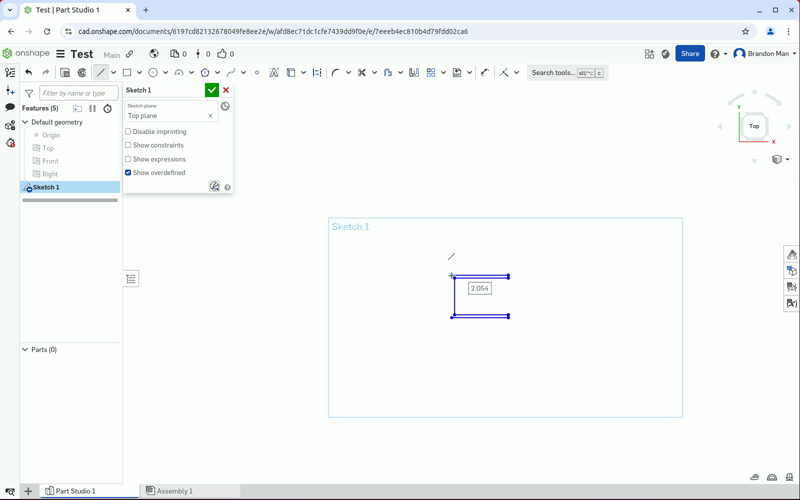
scroll(-6)
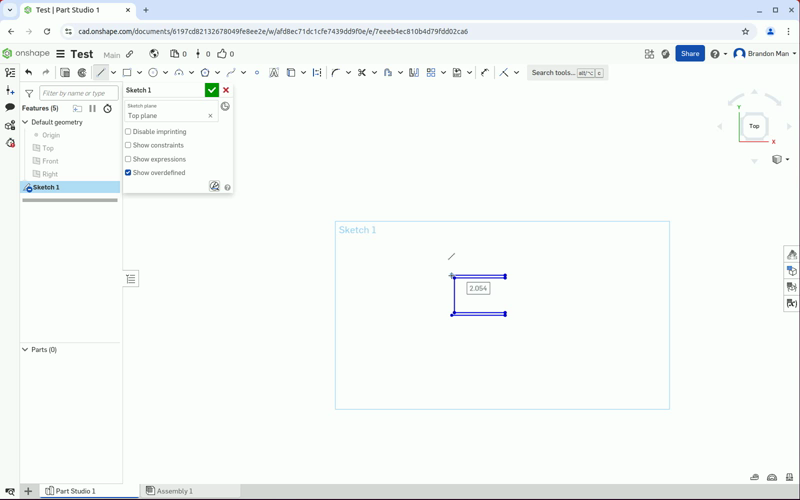
scroll(-6)
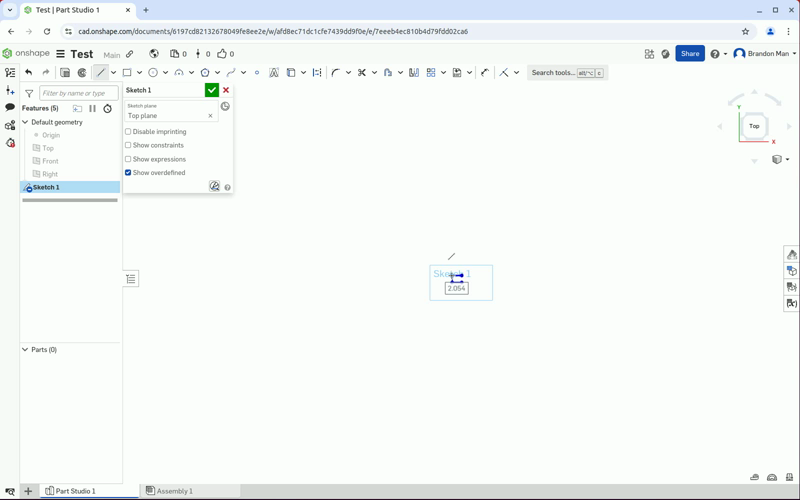
key_up(shift)
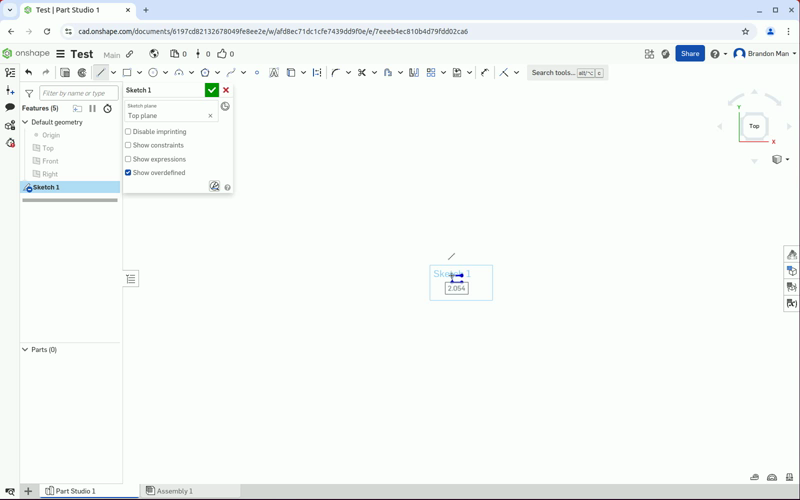
mouse_move(481, 275)
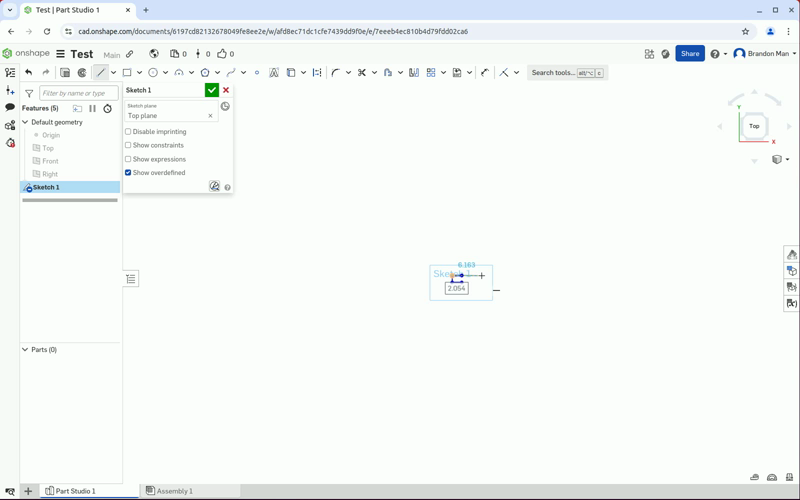
key_down(shift)
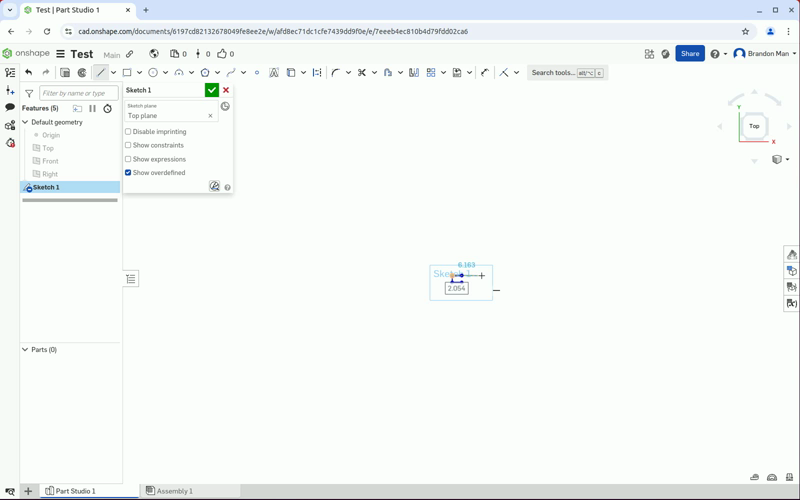
mouse_move(451, 282)
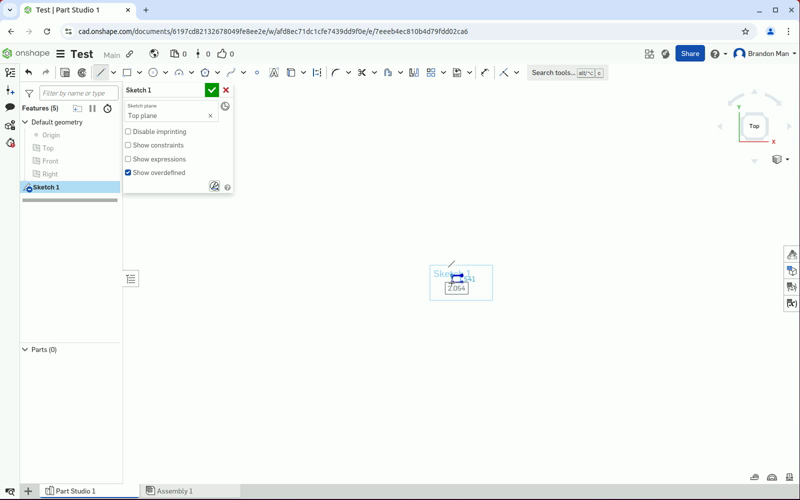
scroll(6)
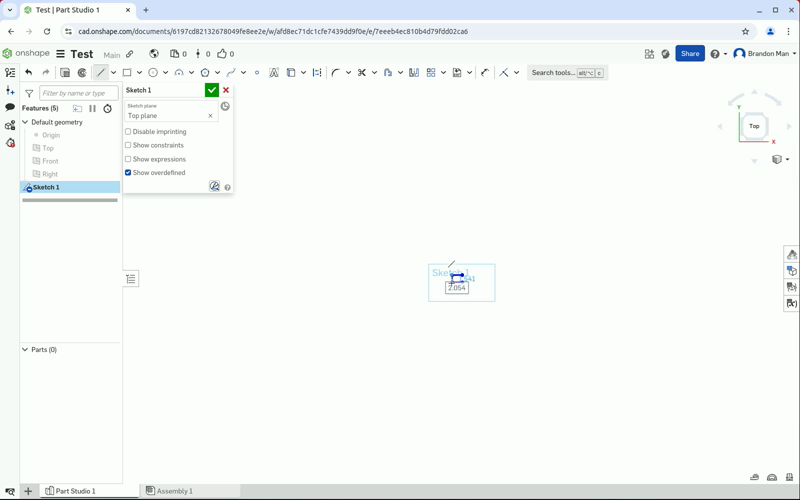
scroll(6)
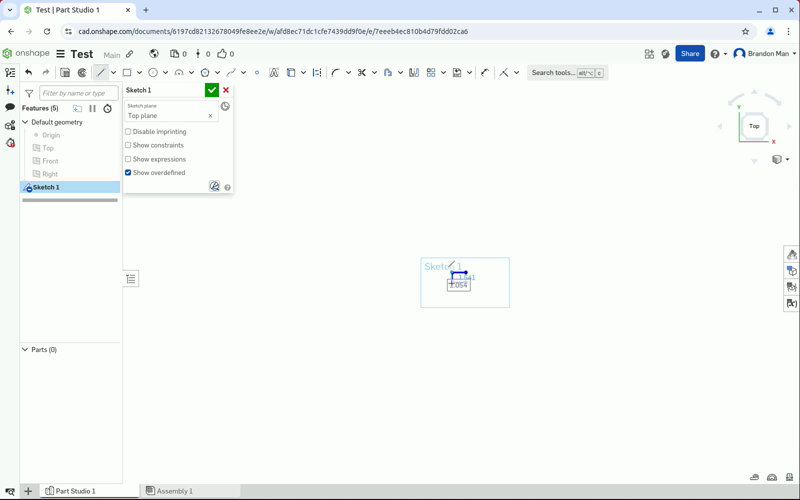
scroll(6)
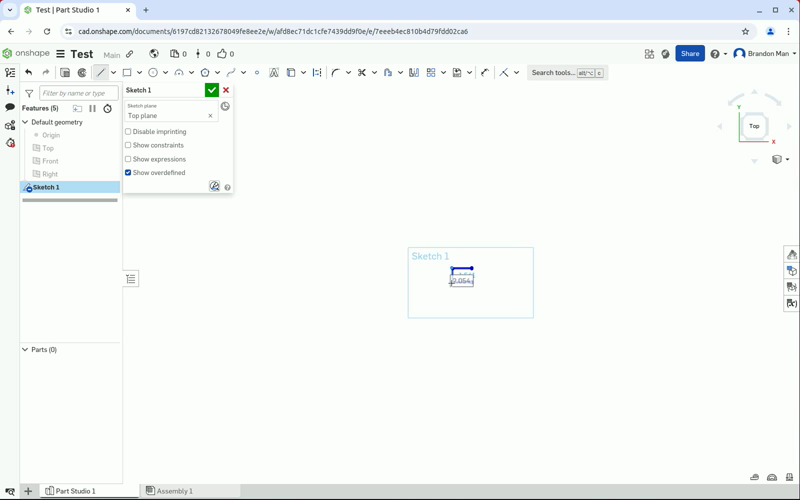
scroll(6)
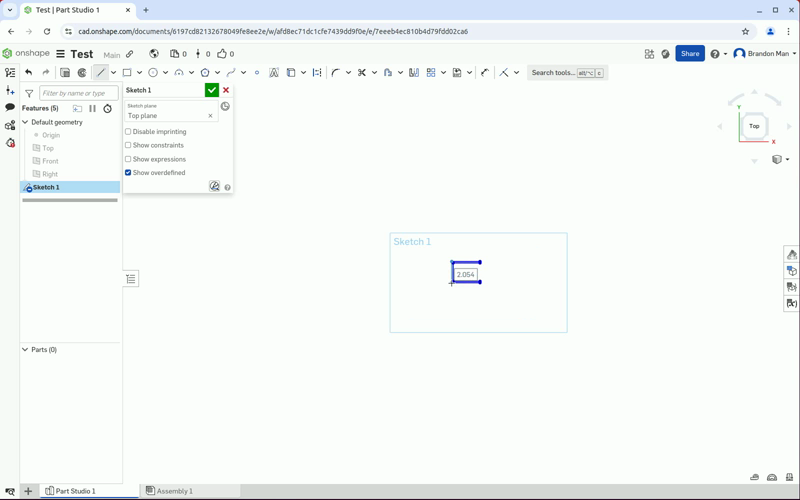
scroll(6)
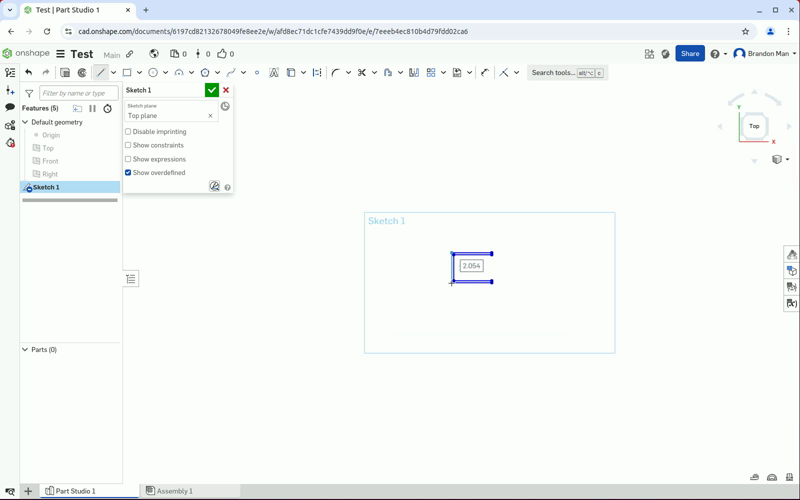
scroll(6)
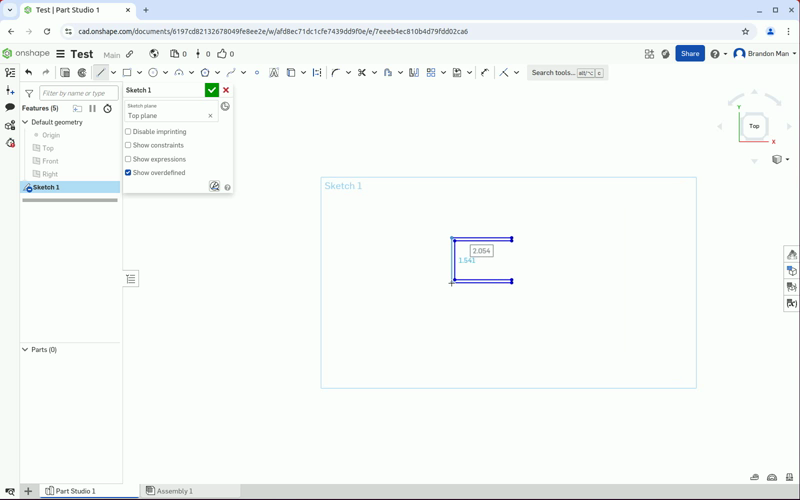
scroll(6)
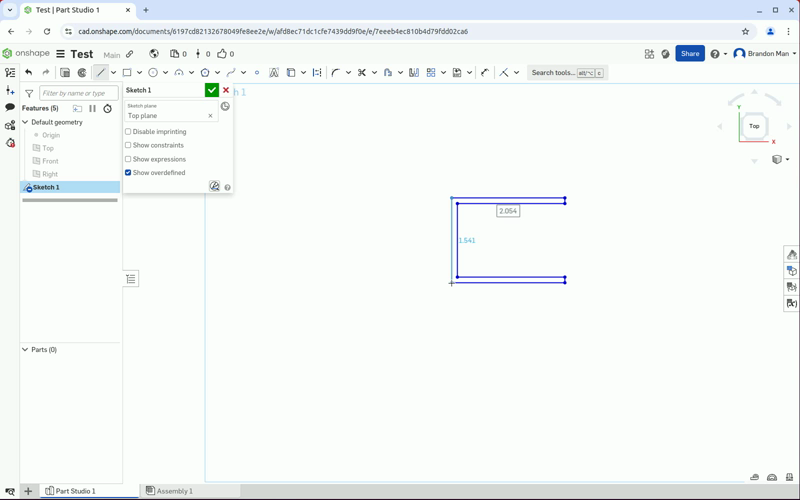
key_up(shift)
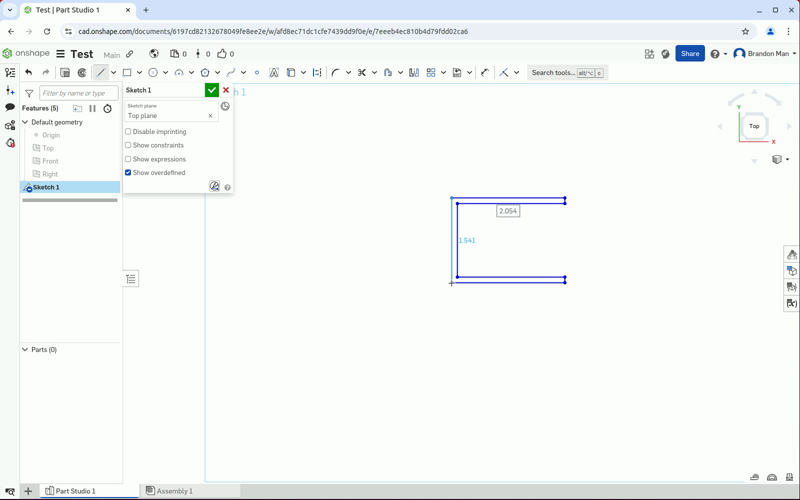
click(451, 282)
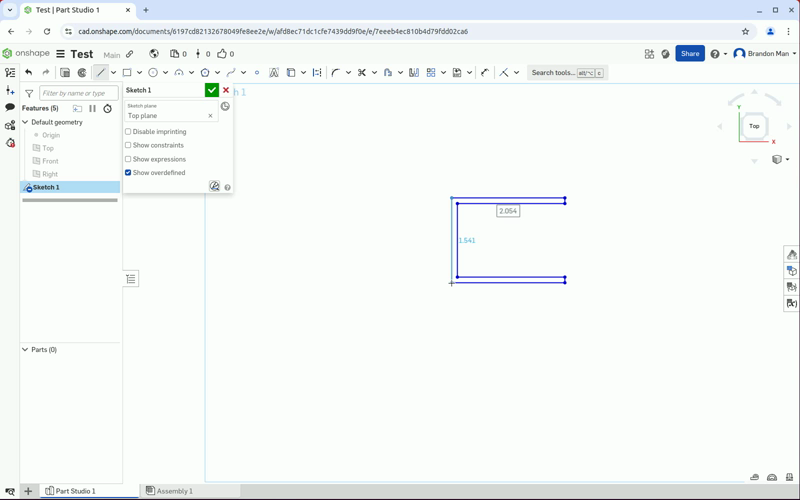
scroll(-6)
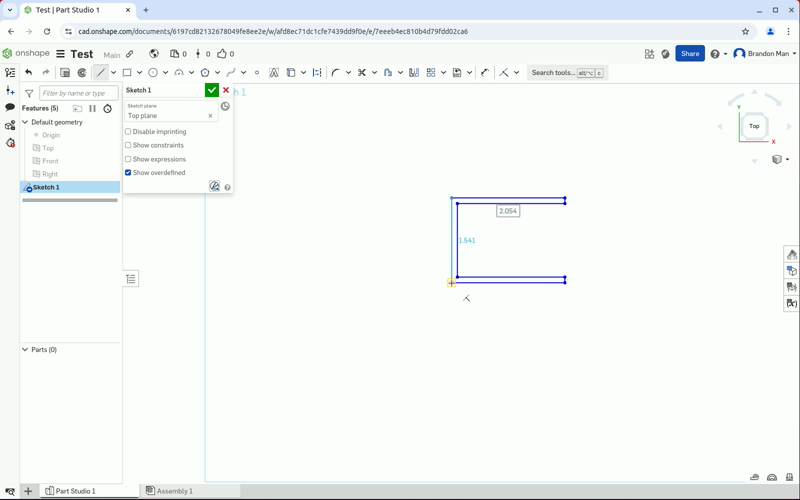
scroll(-6)
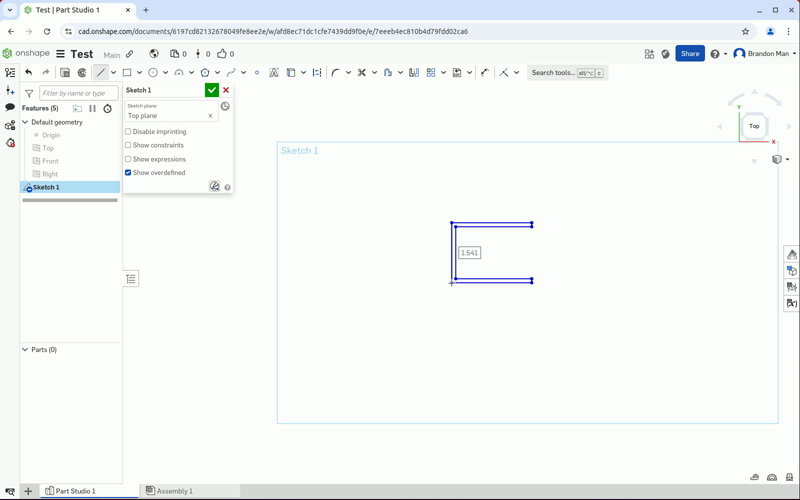
scroll(-6)
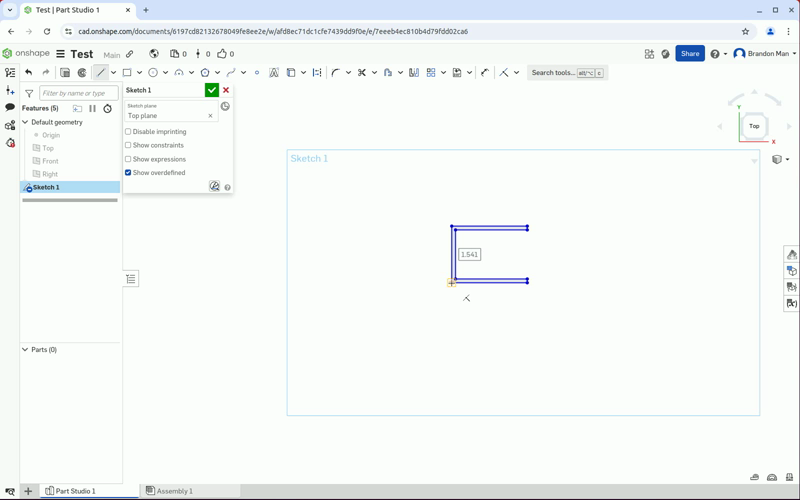
scroll(-6)
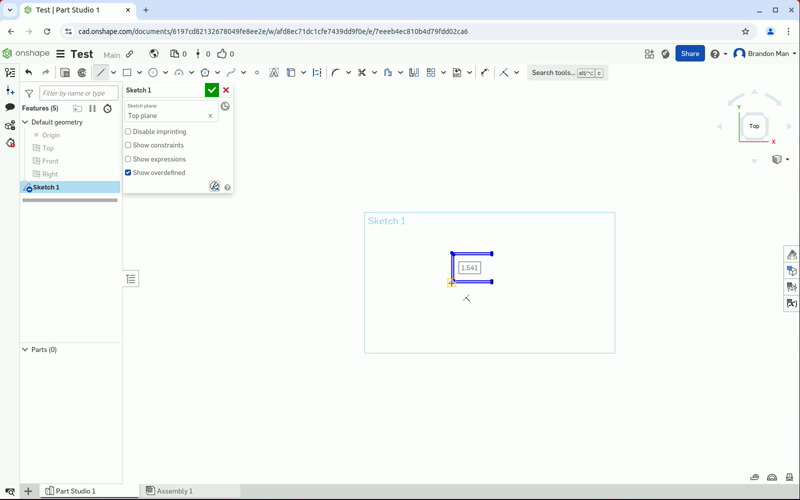
scroll(-6)
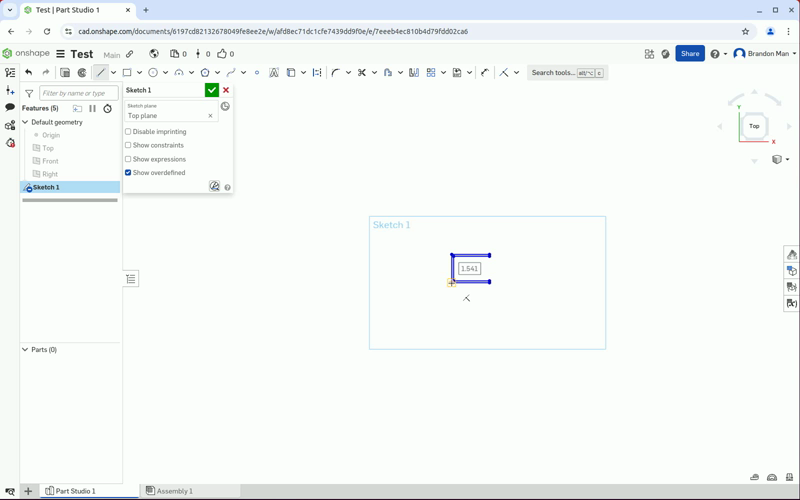
scroll(-6)
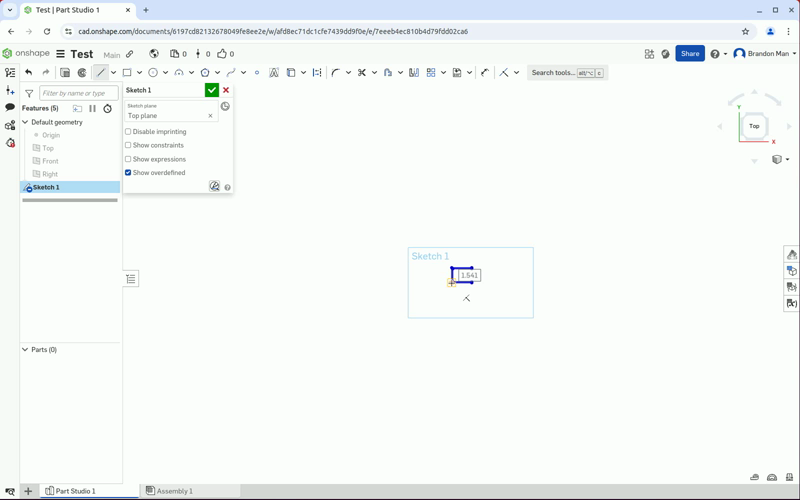
scroll(-6)
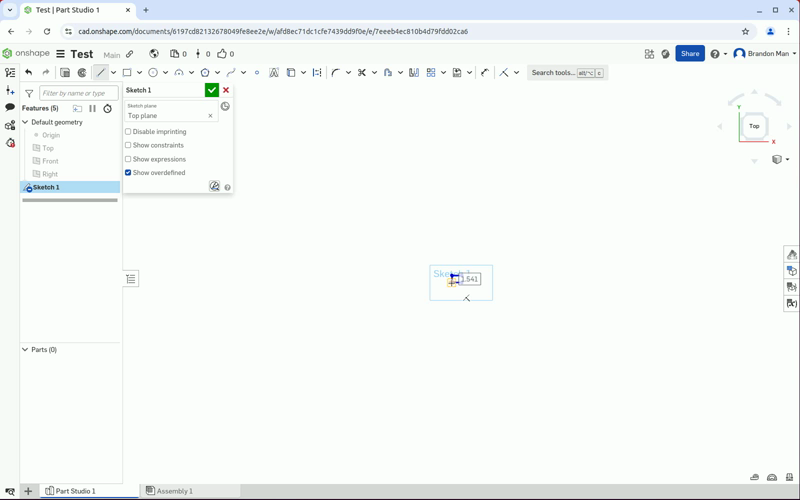
key(esc)
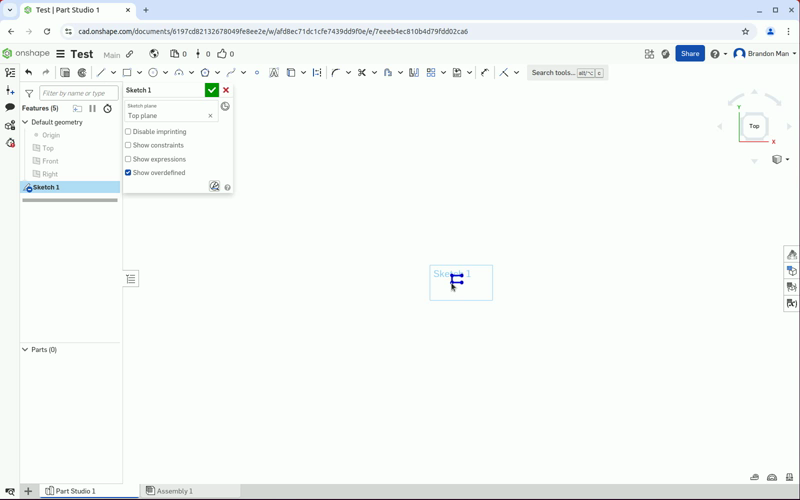
mouse_move(457, 275)
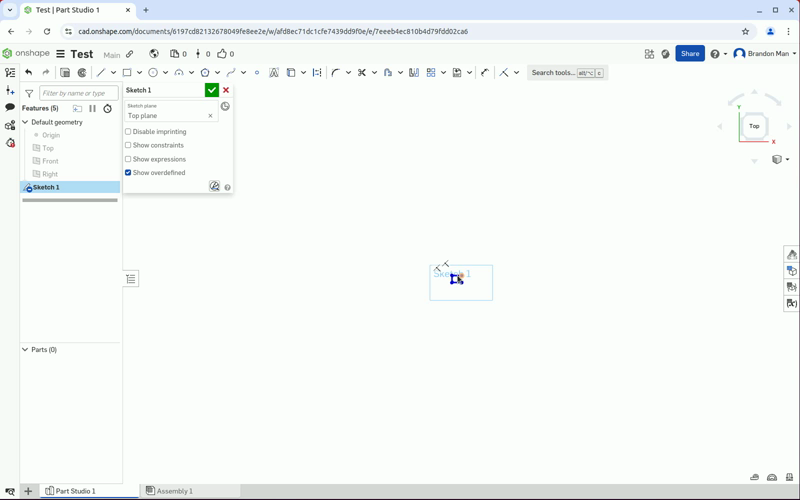
scroll(6)
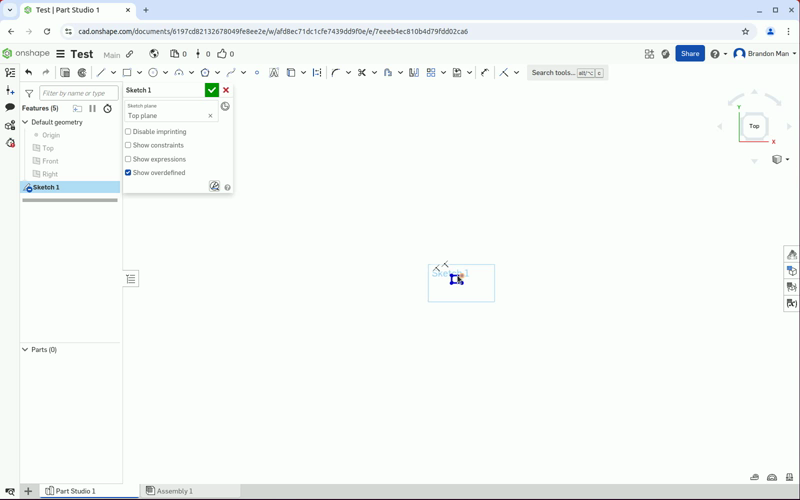
scroll(6)
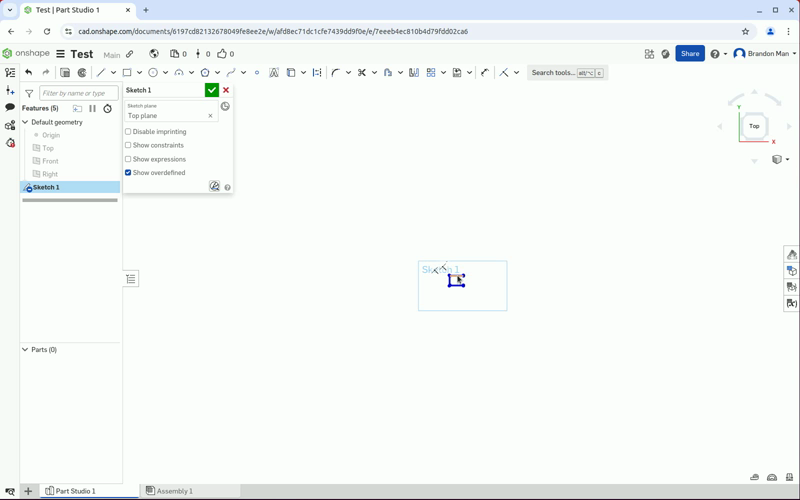
scroll(6)
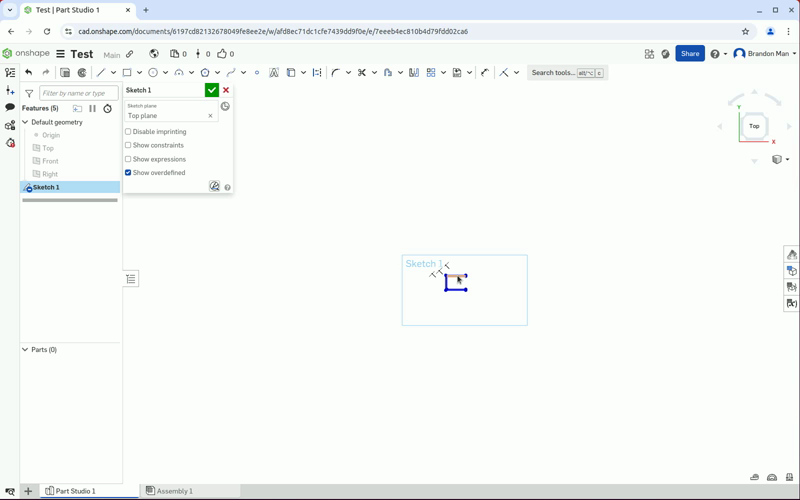
scroll(6)
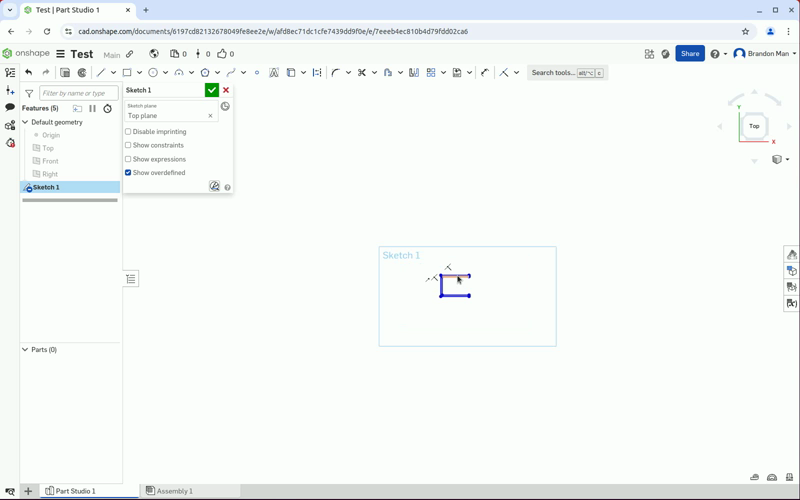
scroll(6)
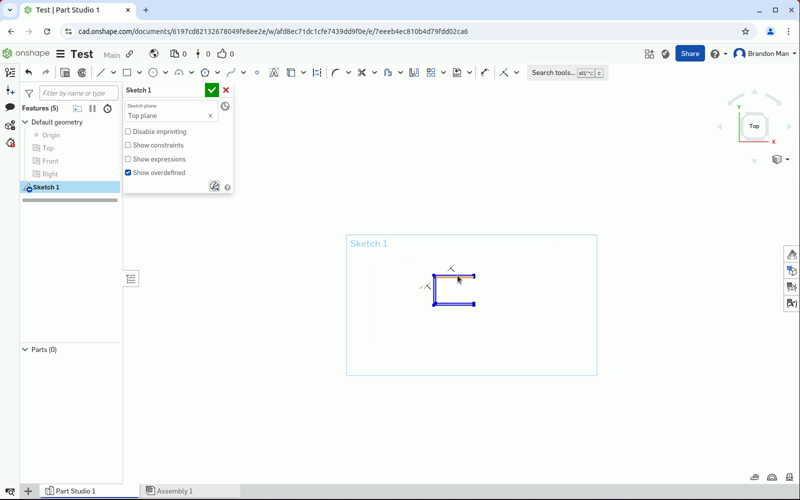
scroll(6)
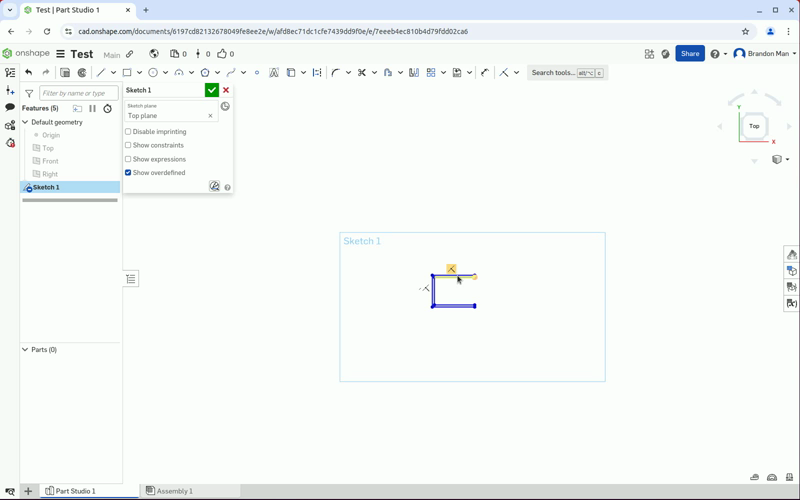
scroll(6)
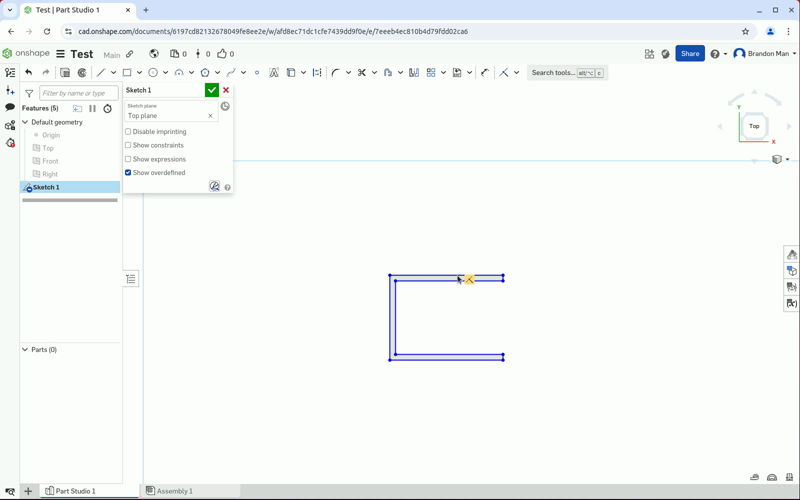
click(457, 275)
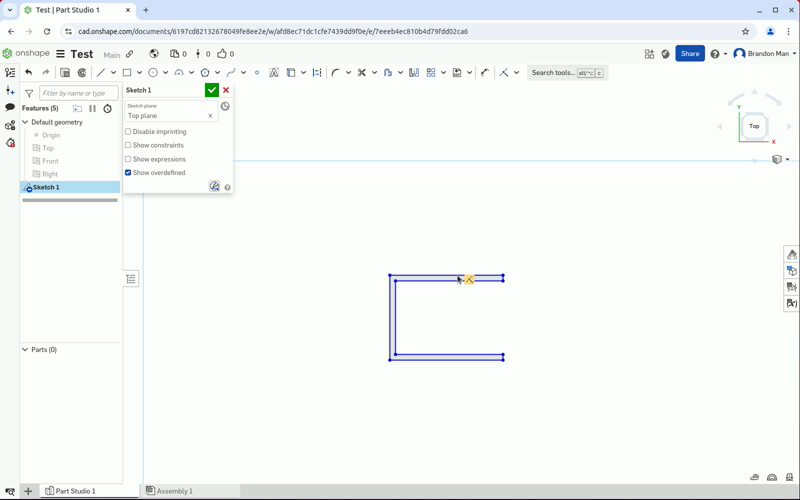
scroll(-6)
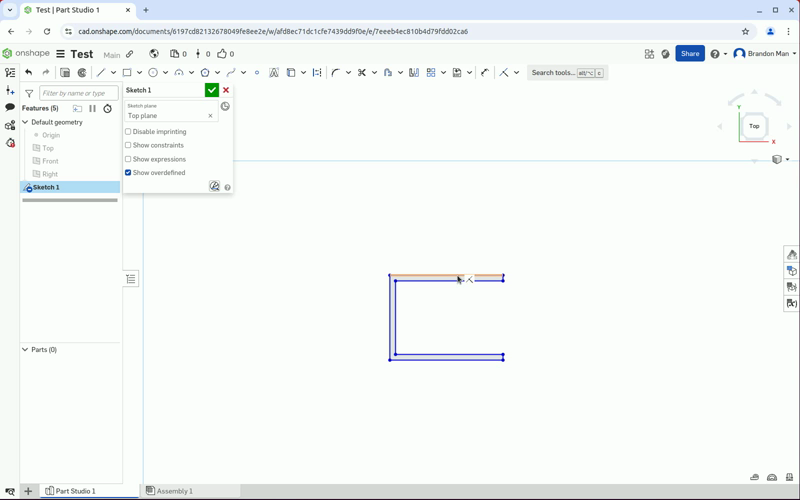
scroll(-6)
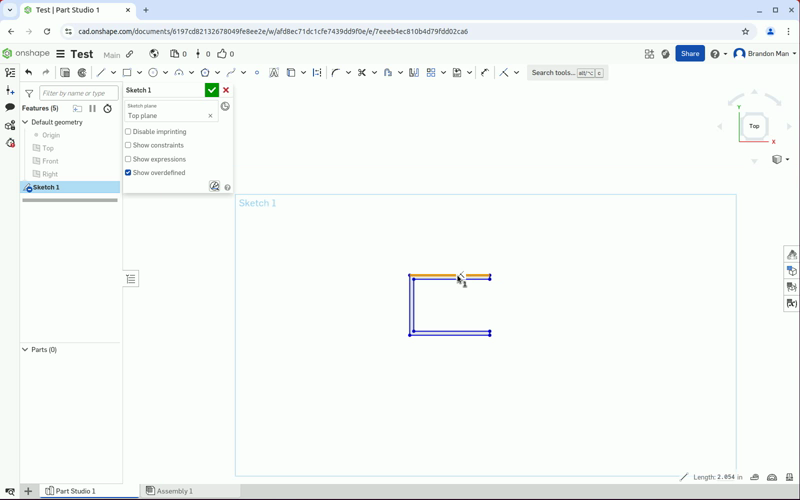
scroll(-6)
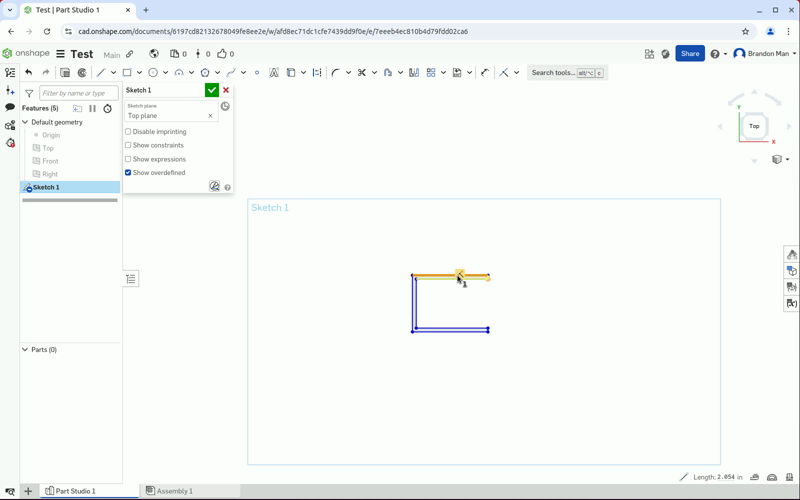
scroll(-6)
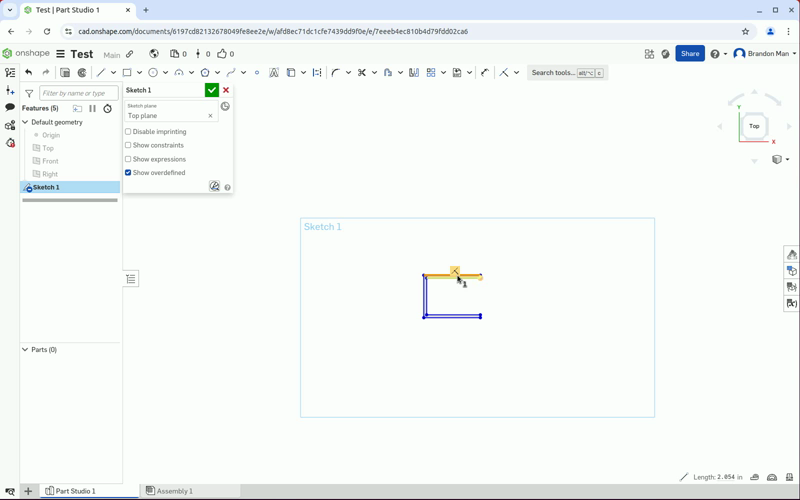
scroll(-6)
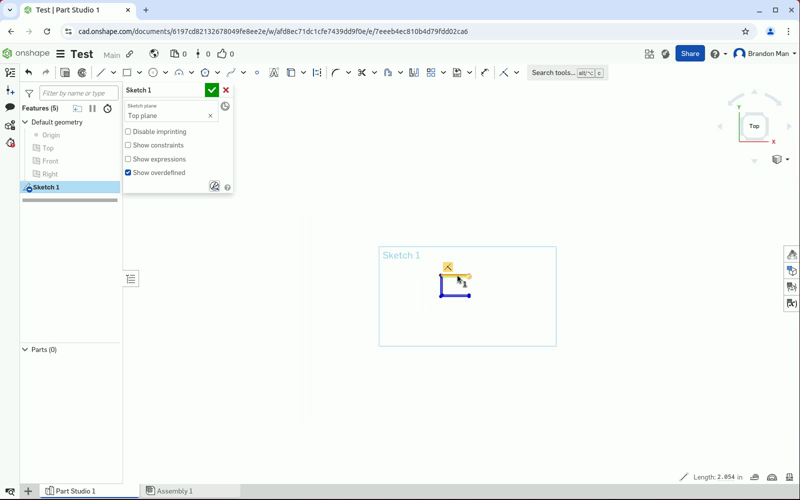
scroll(-6)
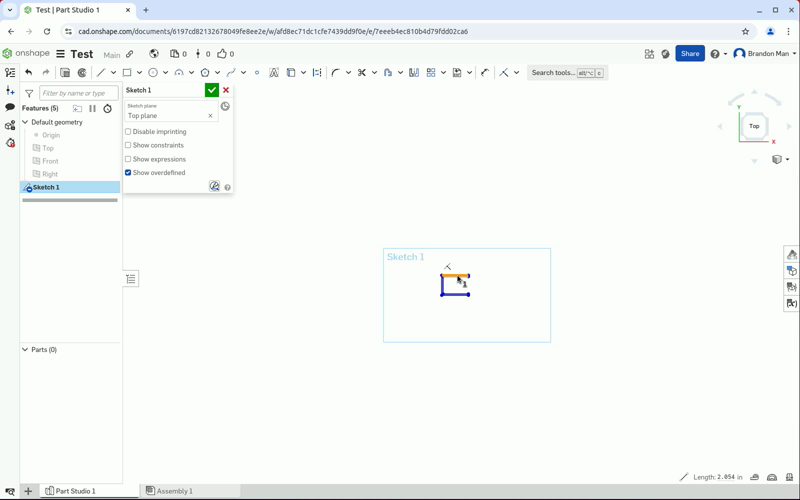
scroll(-6)
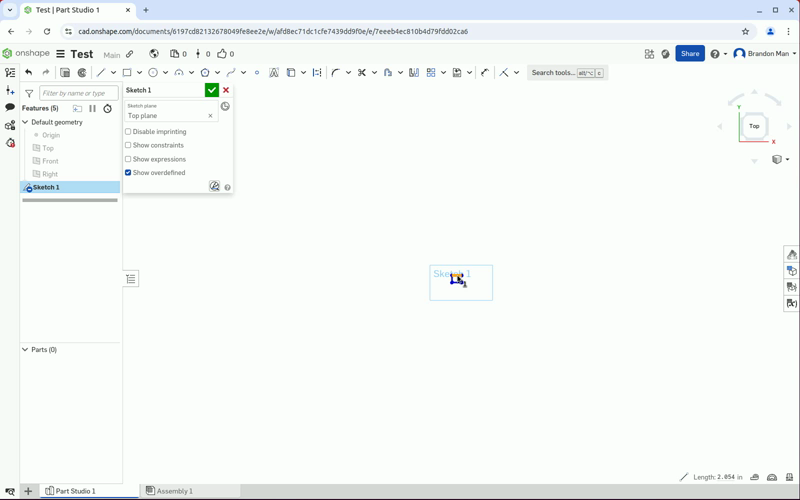
mouse_move(73, 352)
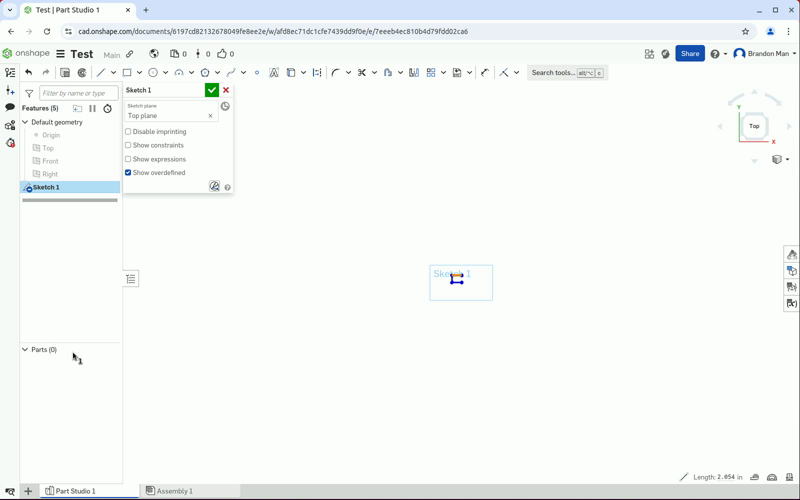
key(shift+y)
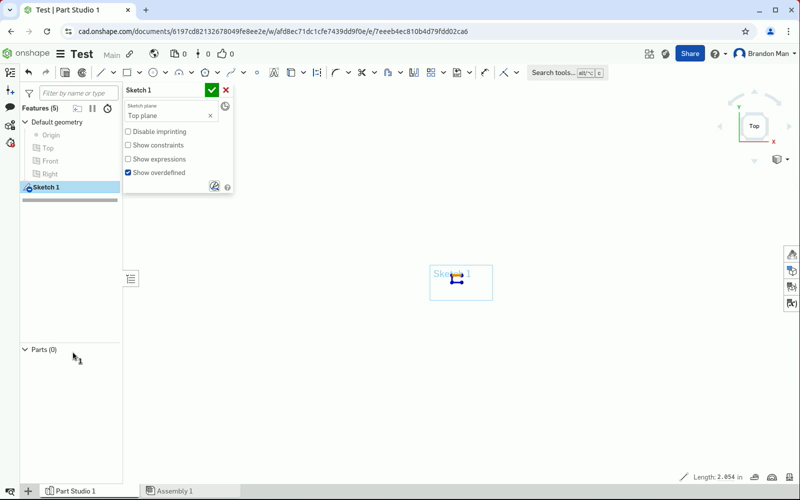
key(shift+e)
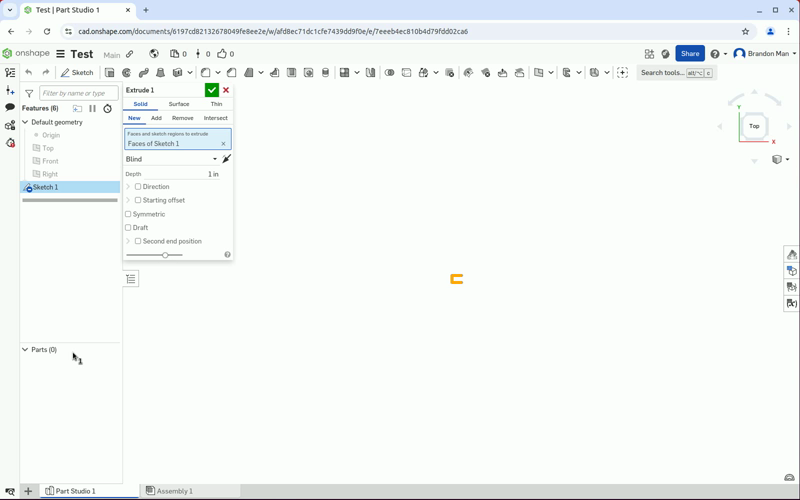
mouse_move(143, 106)
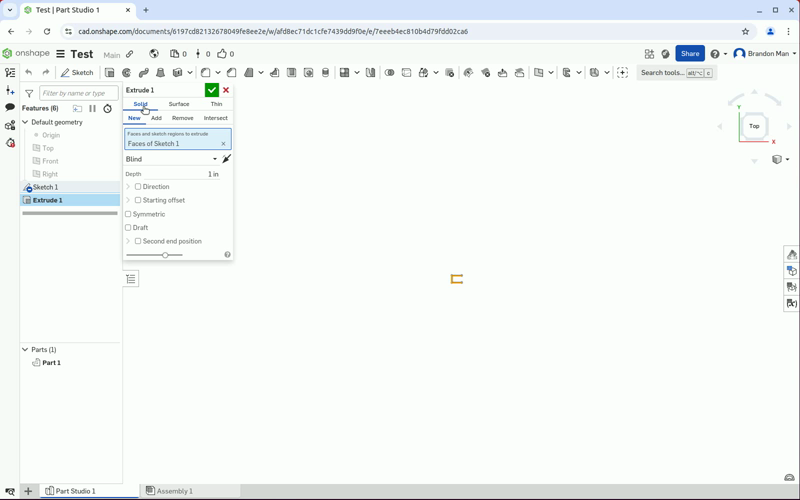
click(143, 106)
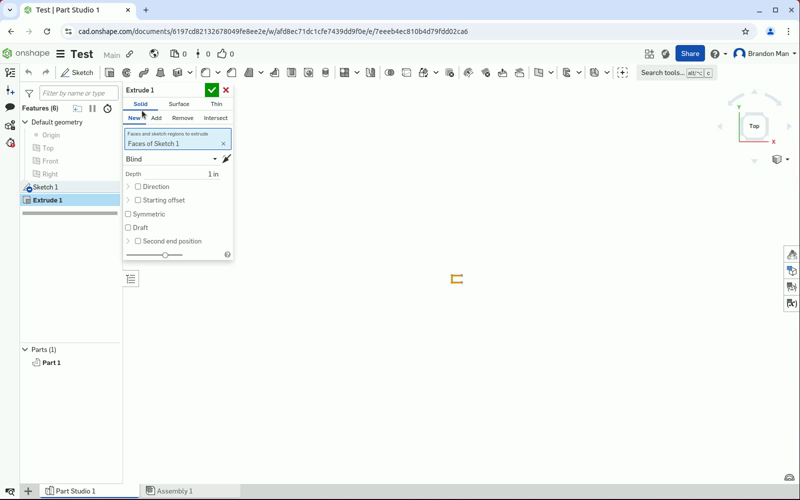
mouse_move(137, 120)
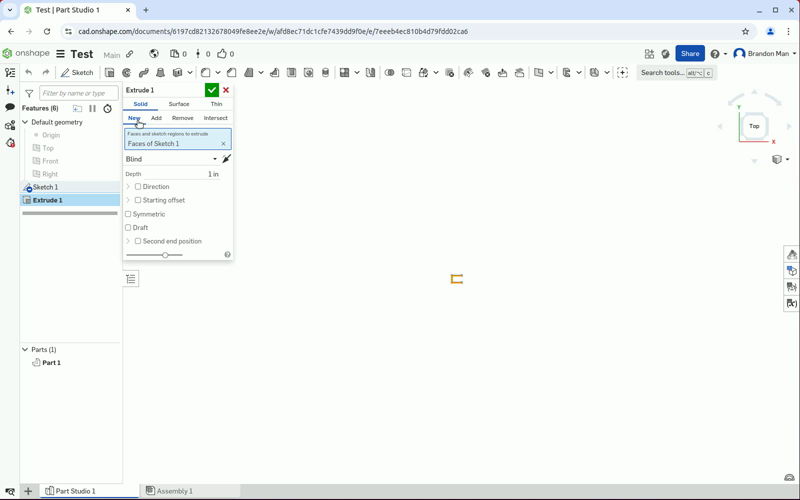
click(137, 120)
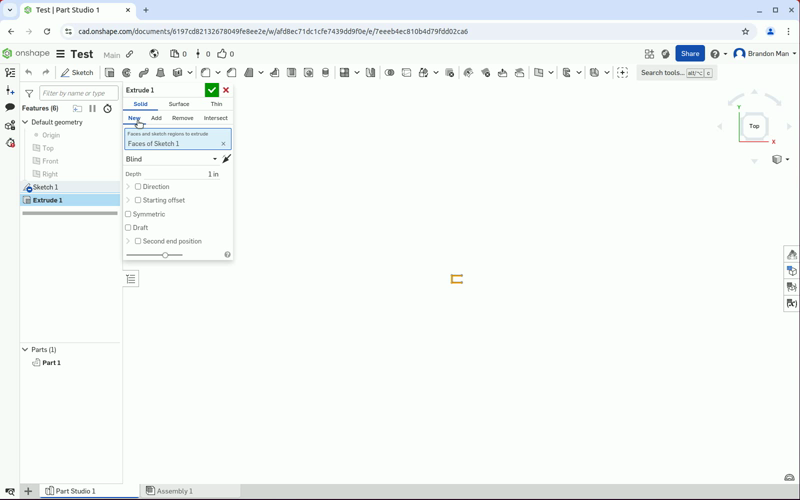
key(tab, 4)
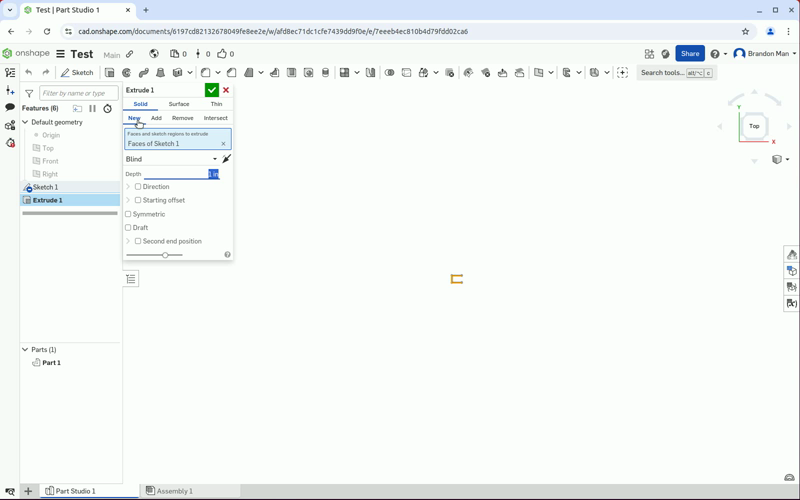
text(9.147)
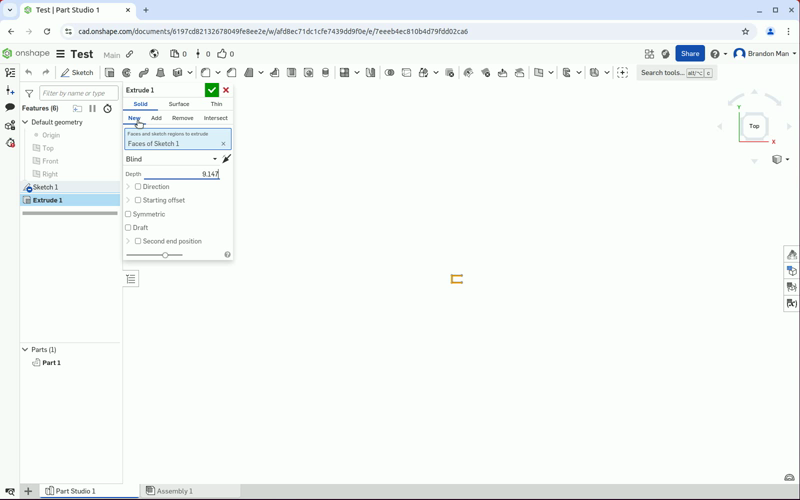
key(enter)
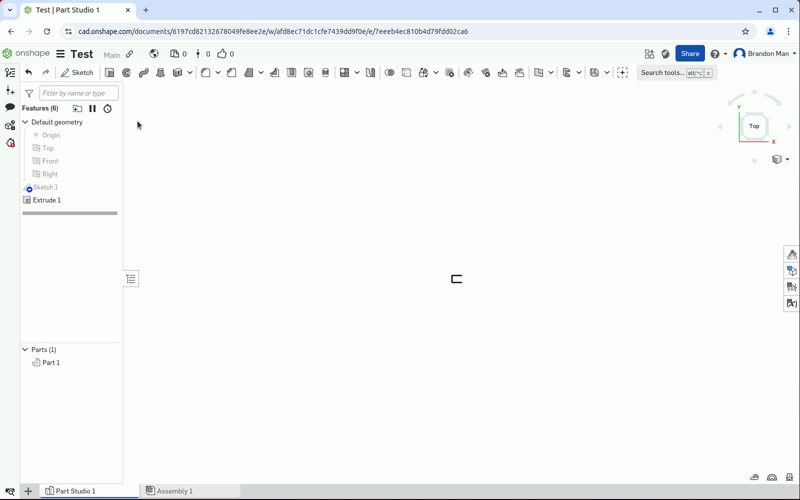
key(shift+h)
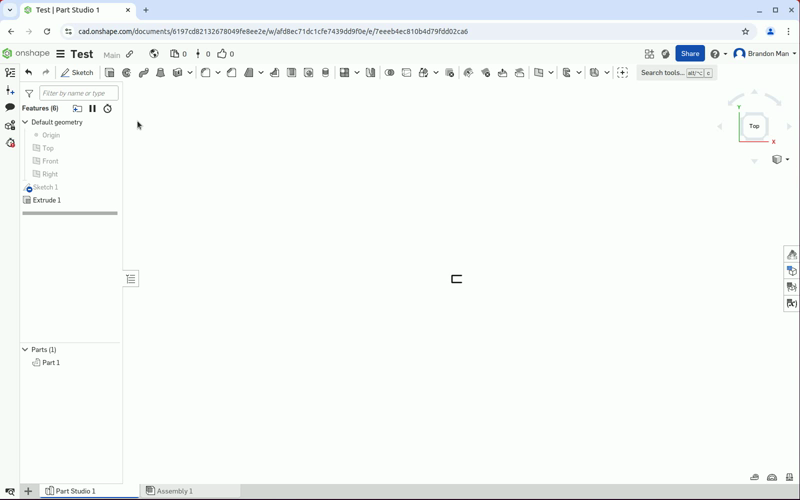
key(shift+h)
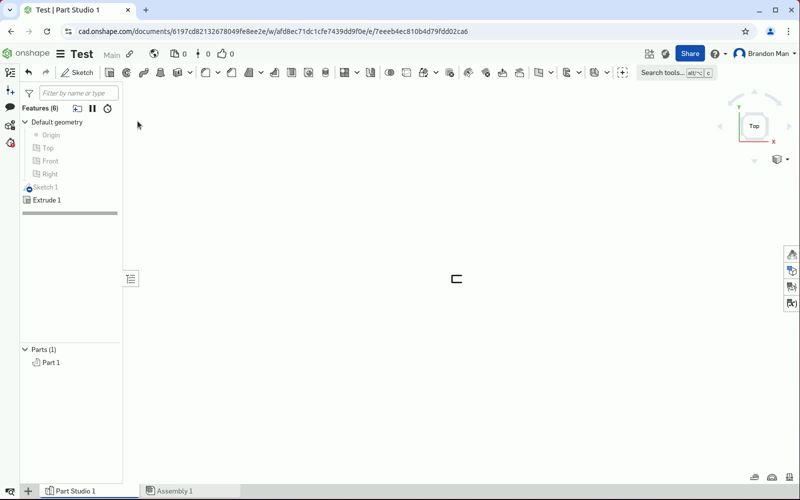
mouse_move(73, 189)
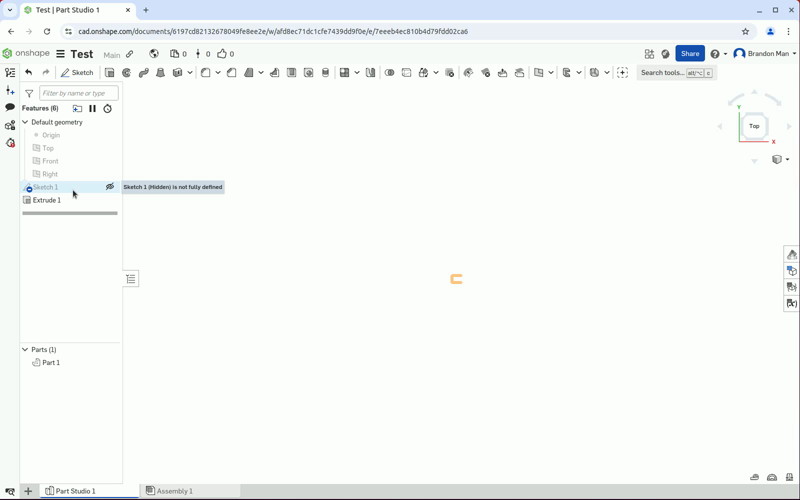
click(73, 189)
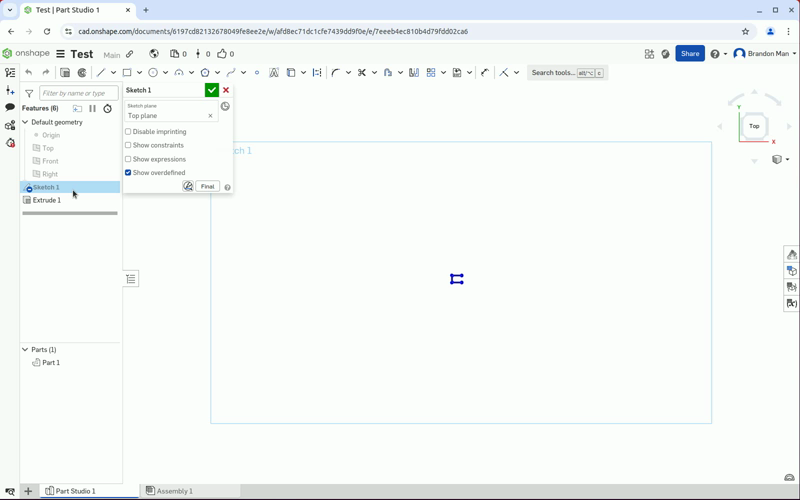
mouse_move(229, 92)
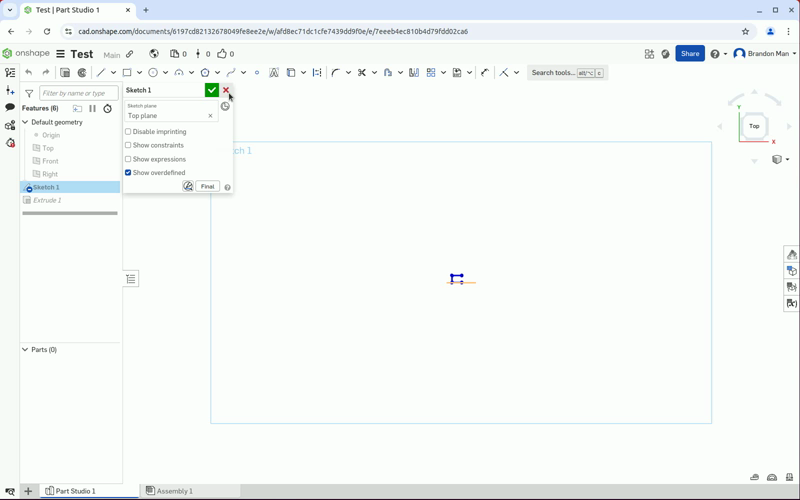
click(229, 92)
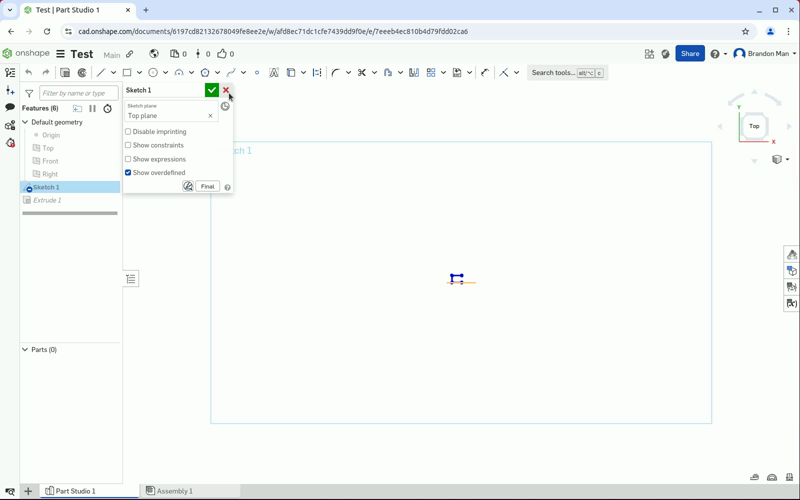
key(shift+s)
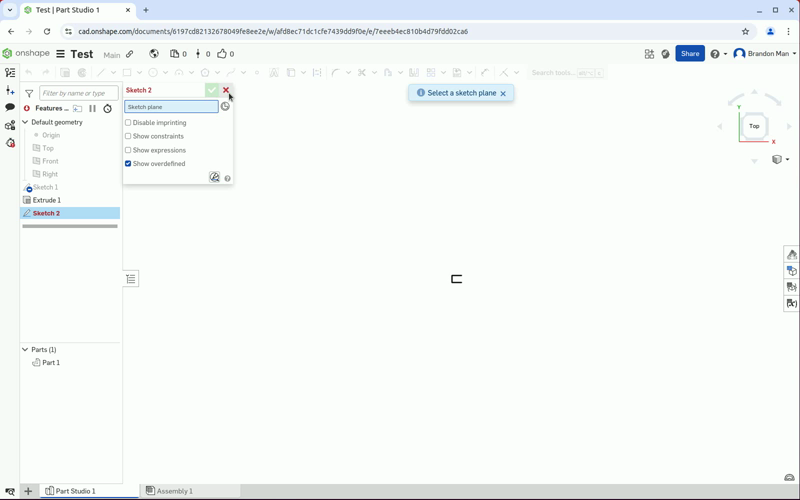
mouse_move(73, 150)
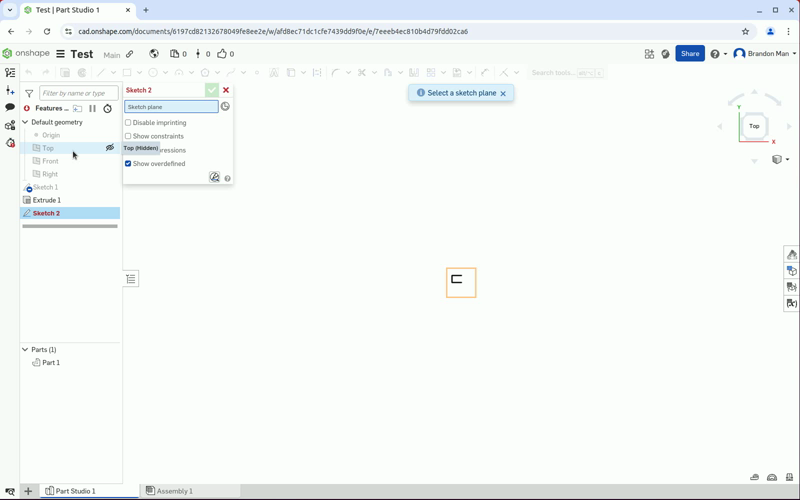
click(73, 150)
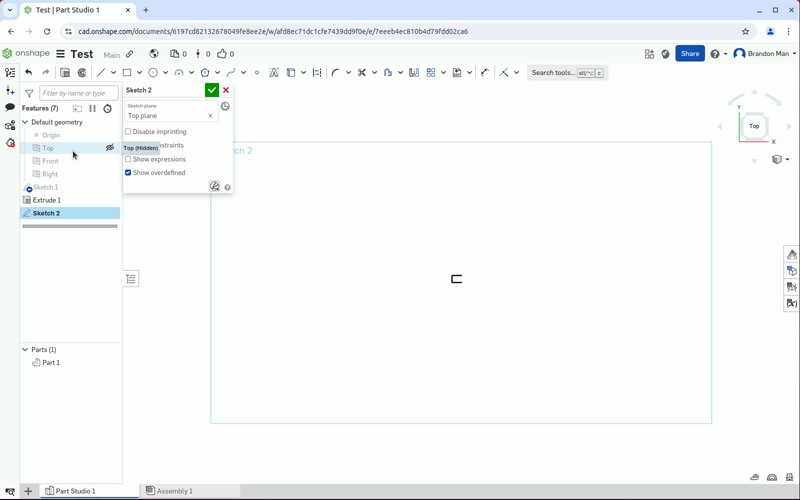
mouse_move(73, 352)
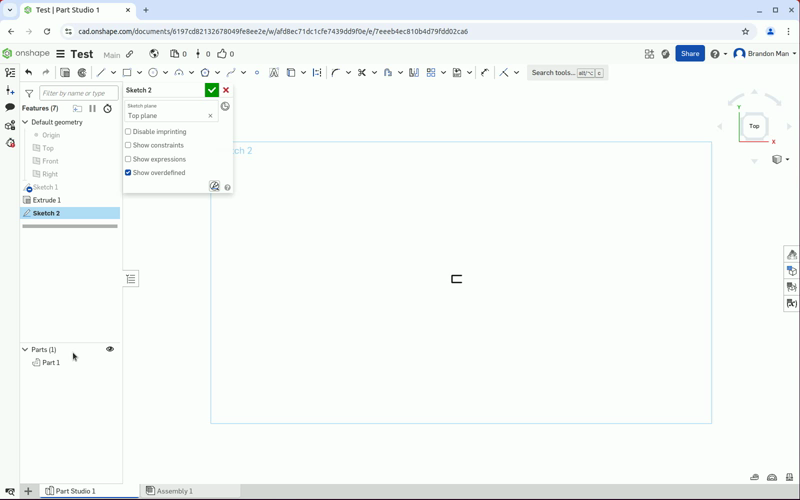
key(y)
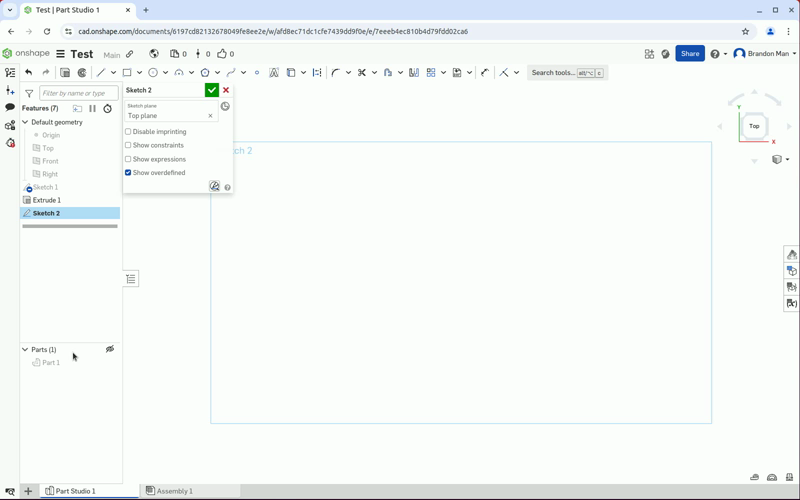
key(l)
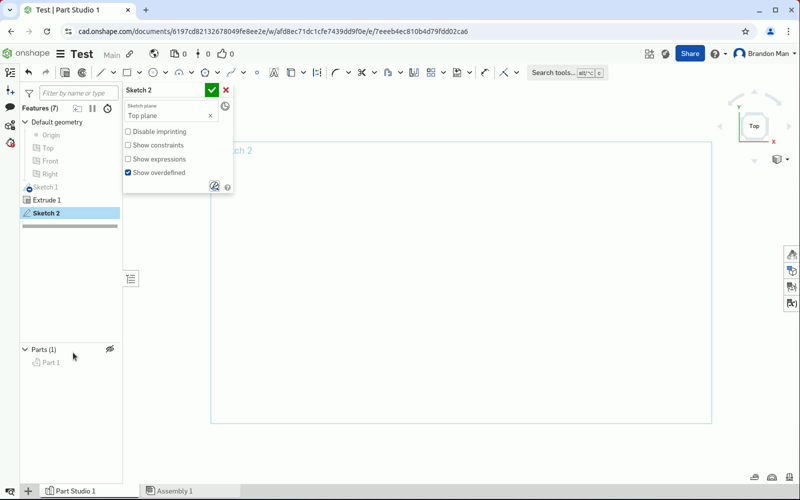
key_down(shift)
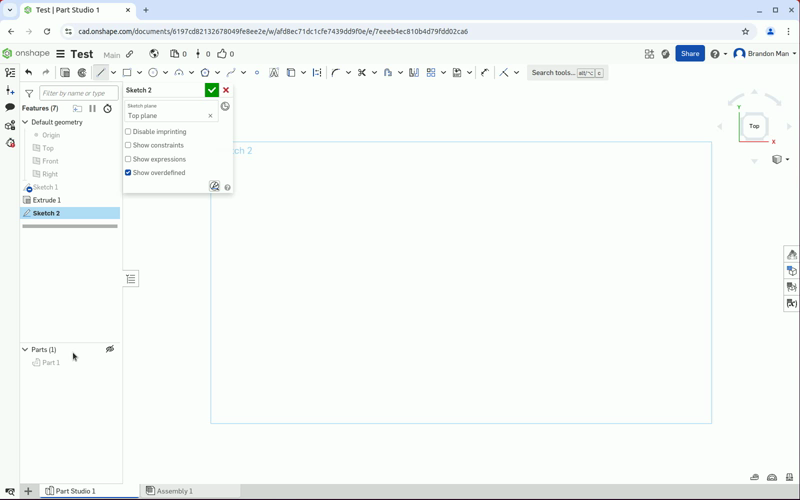
mouse_move(451, 296)
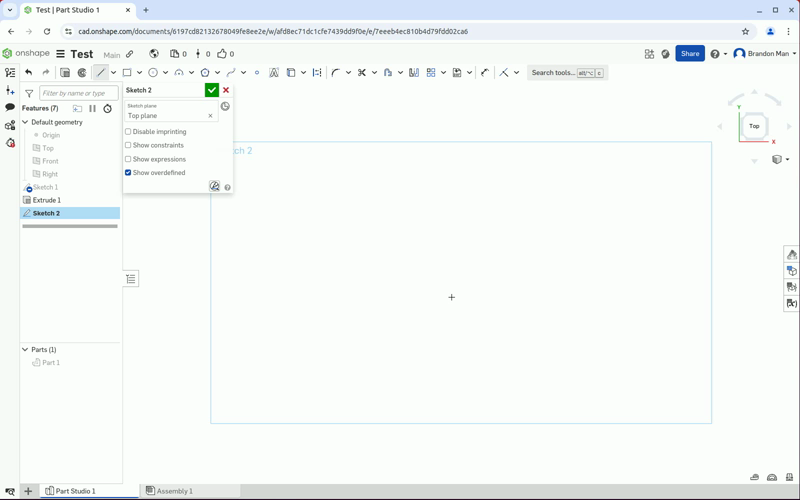
click(451, 296)
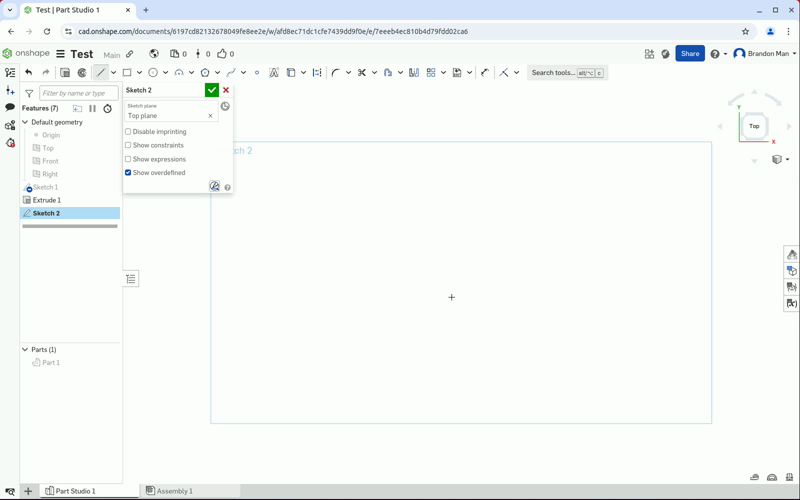
key_up(shift)
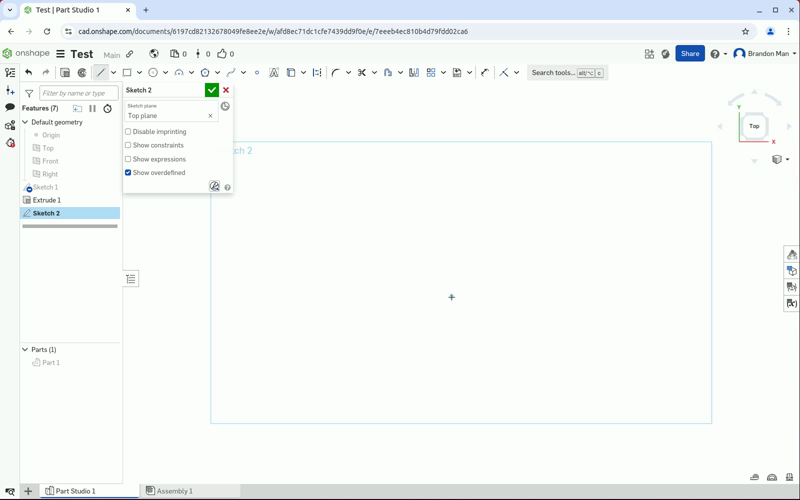
key_down(shift)
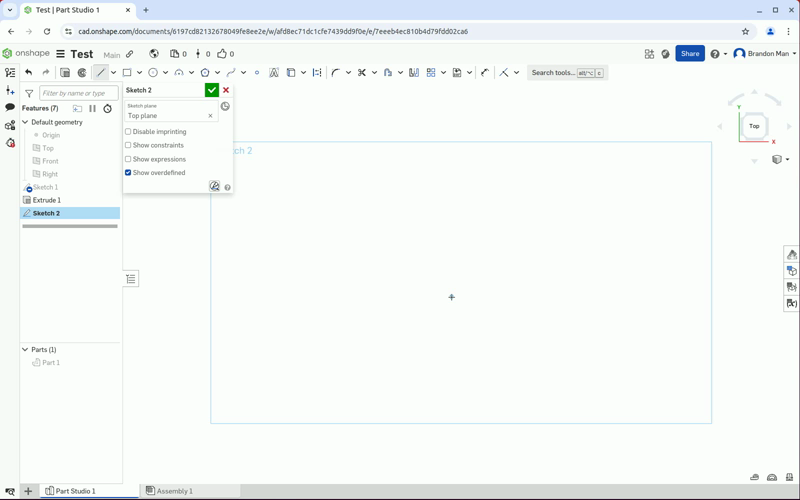
mouse_move(481, 296)
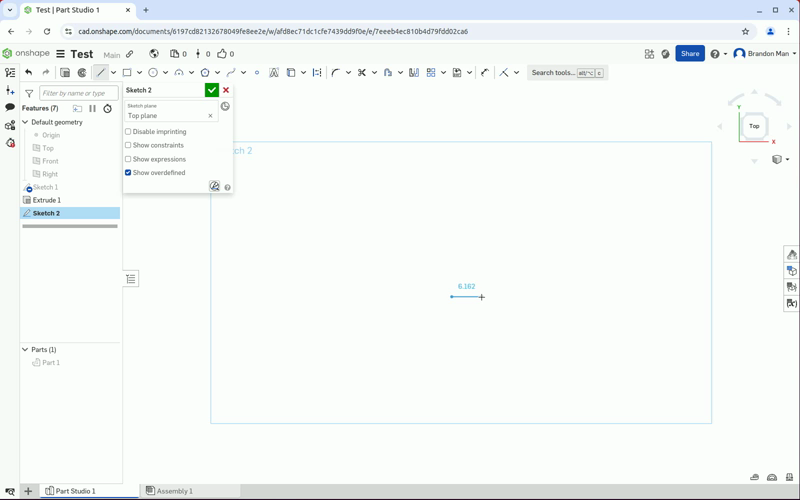
mouse_move(461, 296)
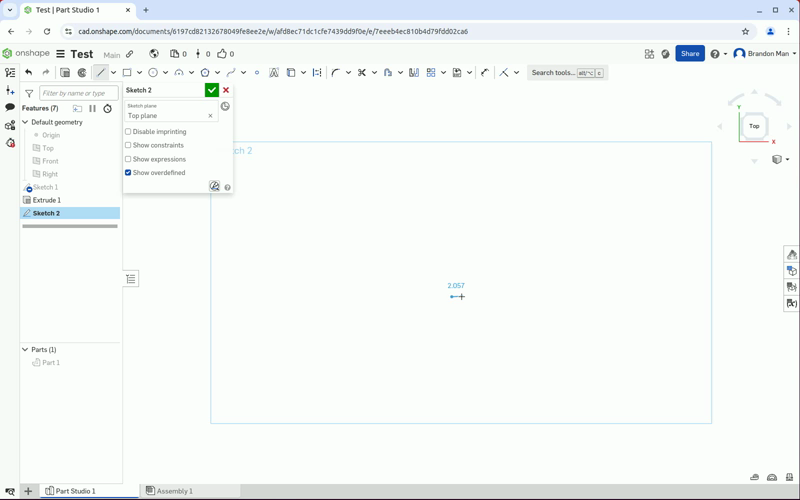
click(461, 296)
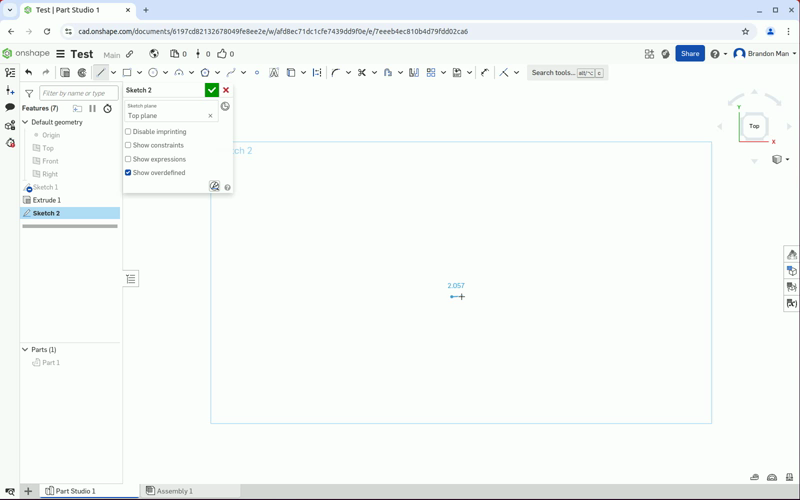
key_up(shift)
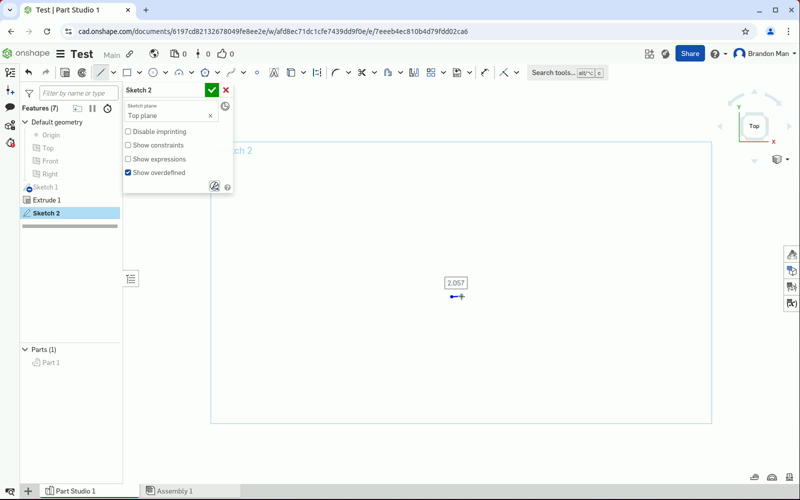
key_down(shift)
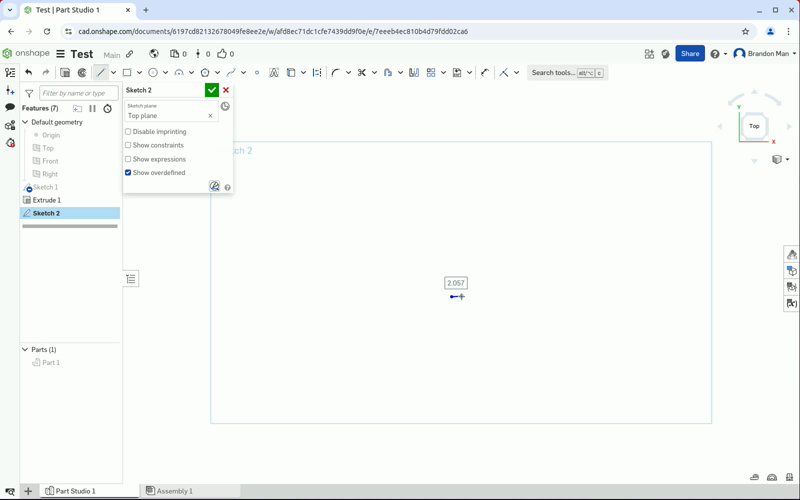
mouse_move(492, 296)
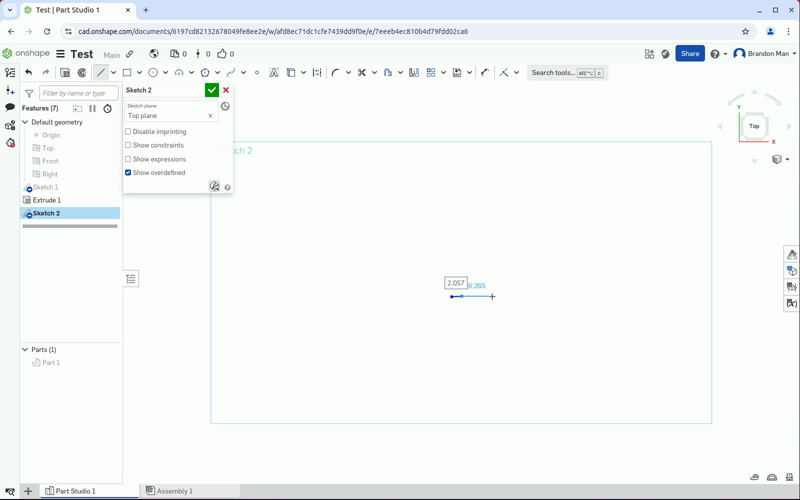
mouse_move(461, 288)
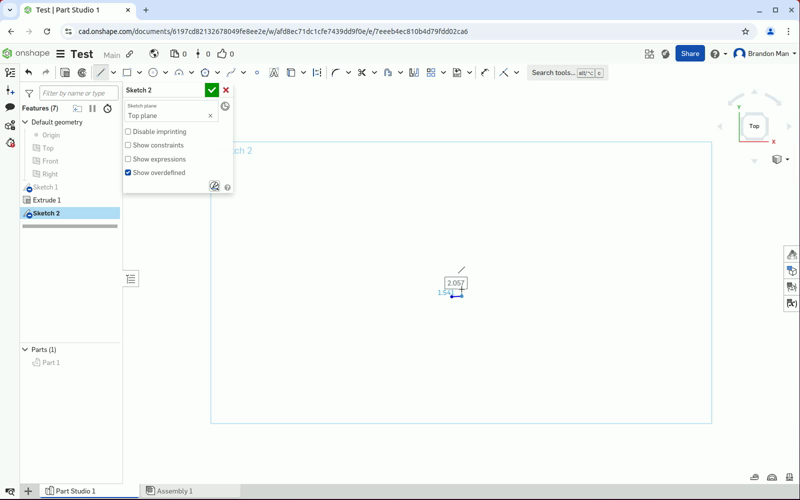
click(461, 288)
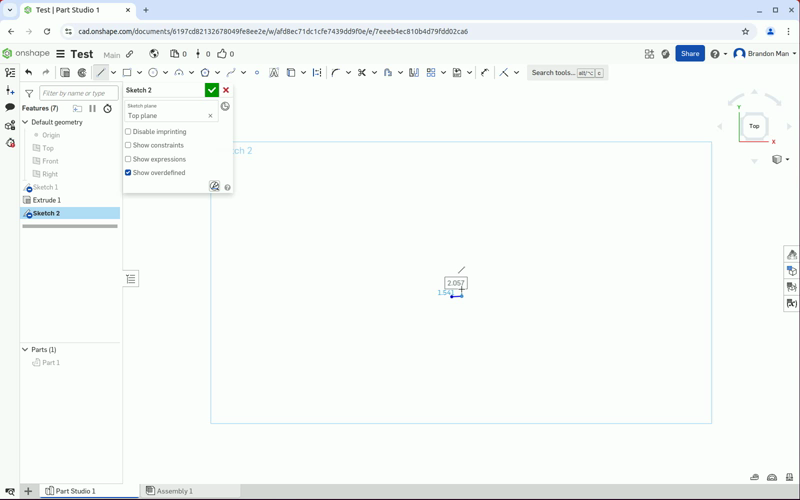
key_up(shift)
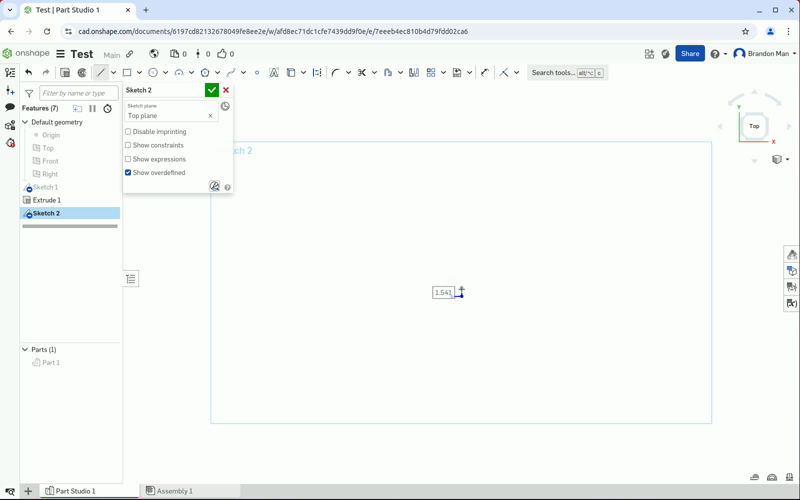
key_down(shift)
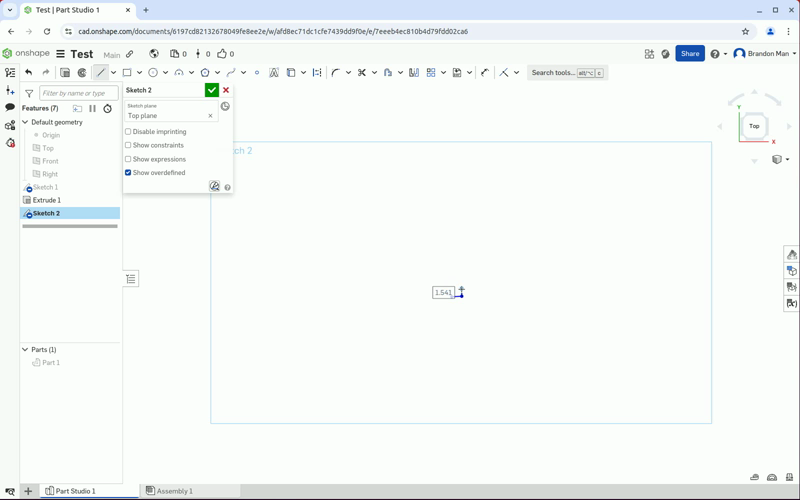
mouse_move(491, 288)
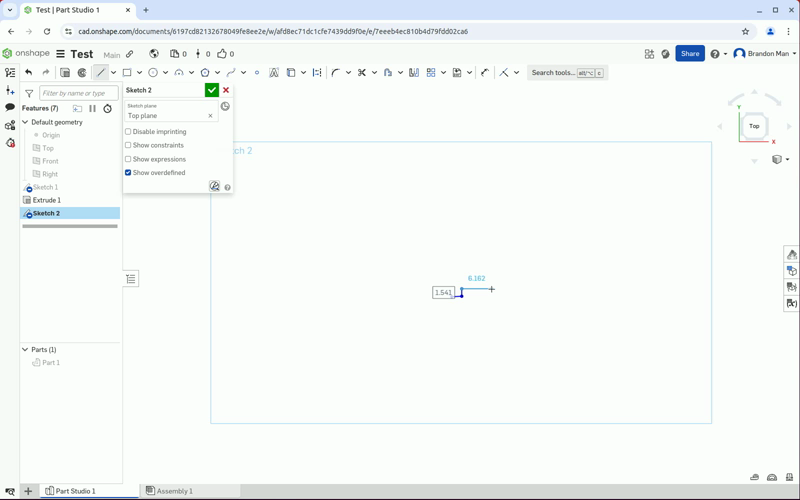
mouse_move(451, 288)
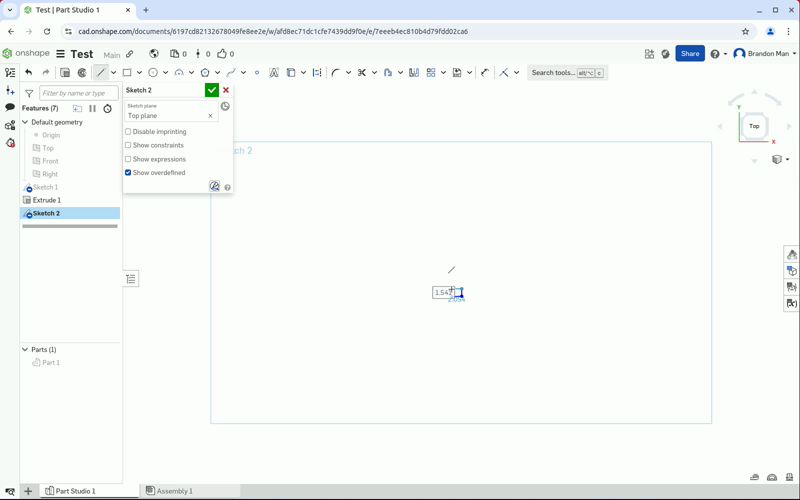
click(451, 288)
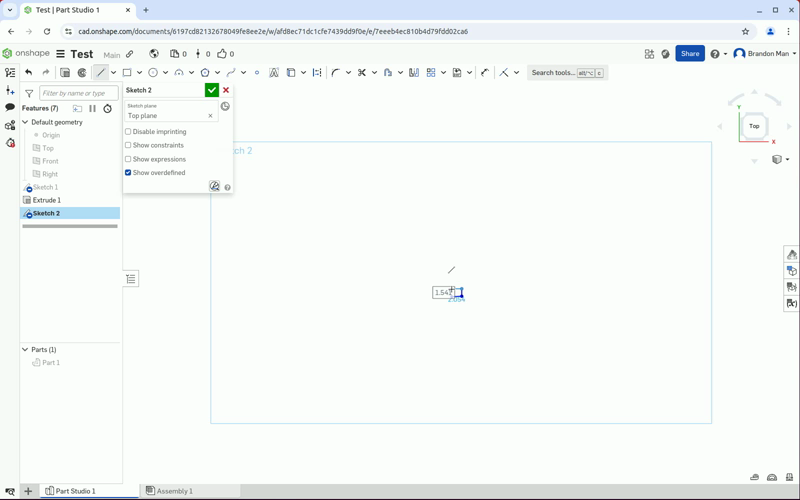
key_up(shift)
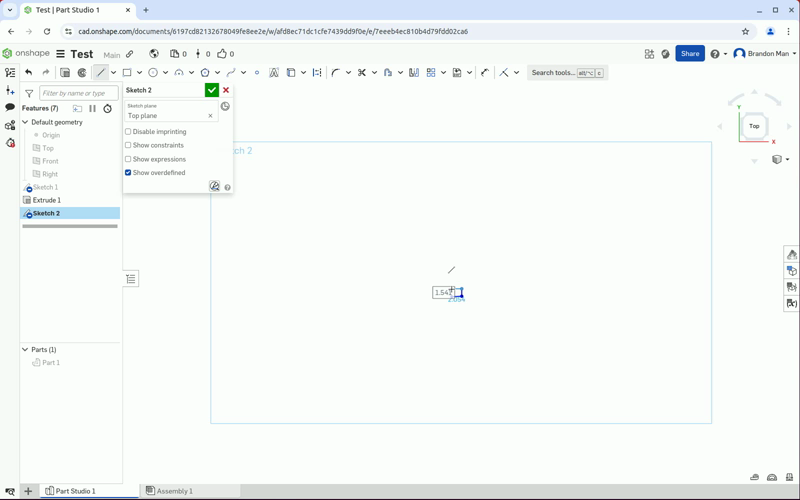
key_down(shift)
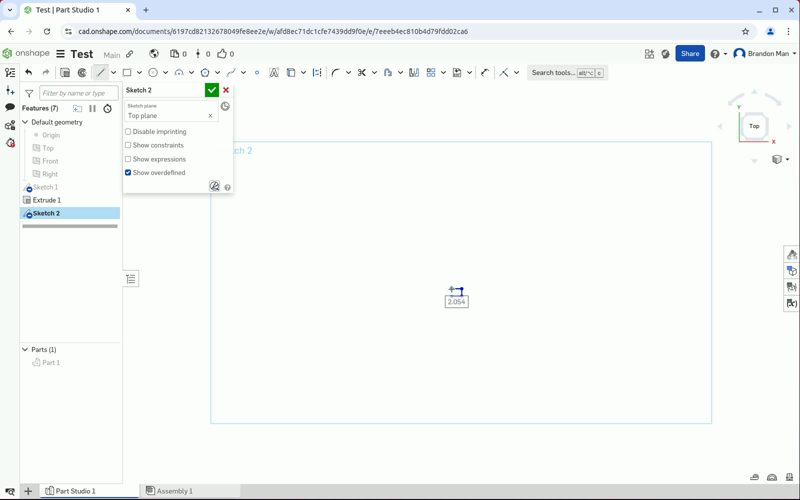
key_up(shift)
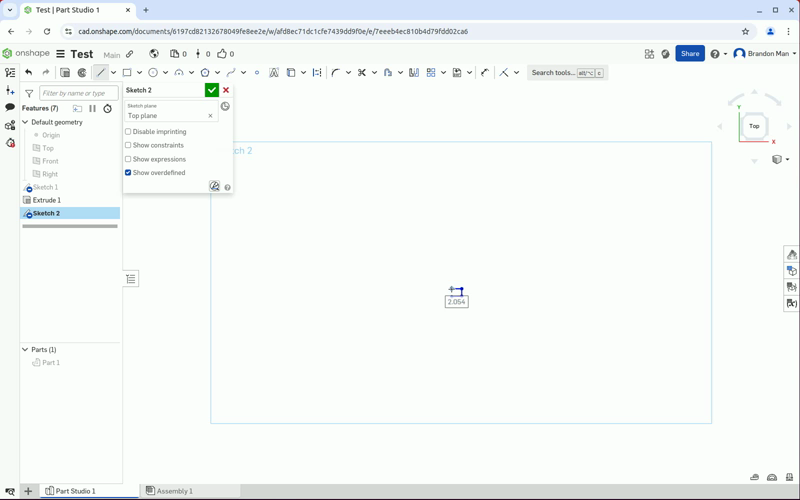
key_down(shift)
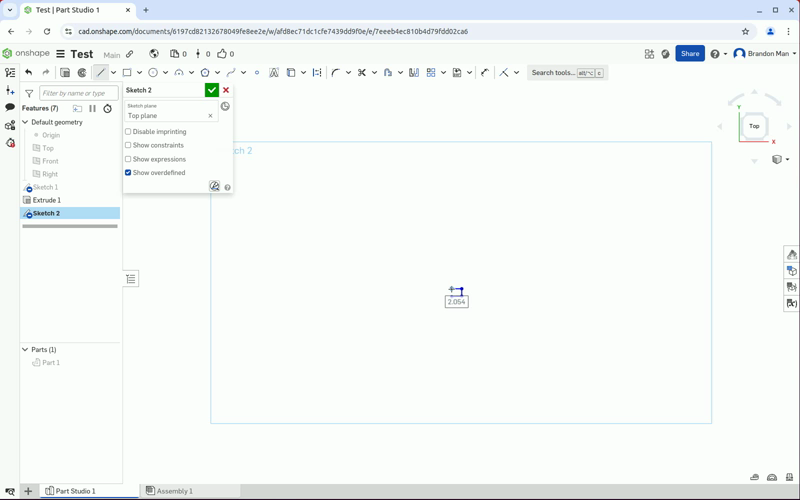
mouse_move(481, 289)
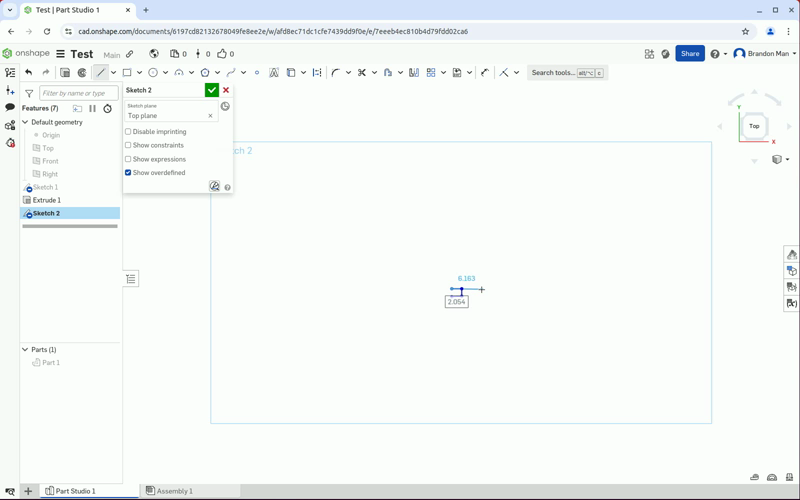
mouse_move(461, 289)
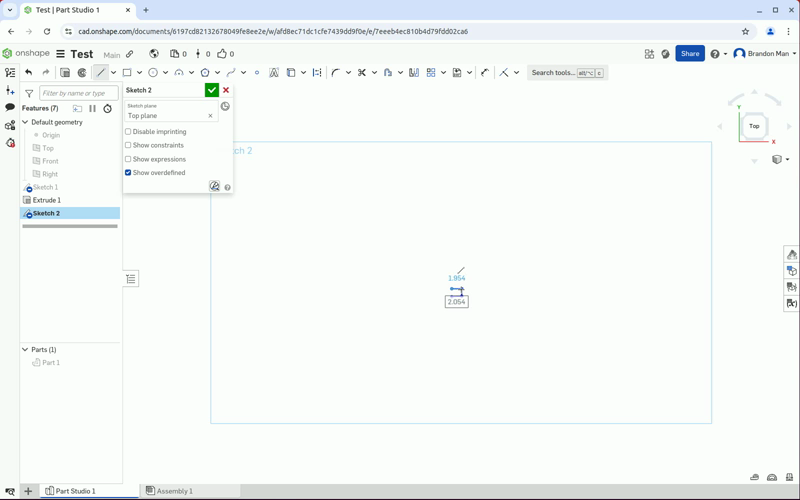
scroll(6)
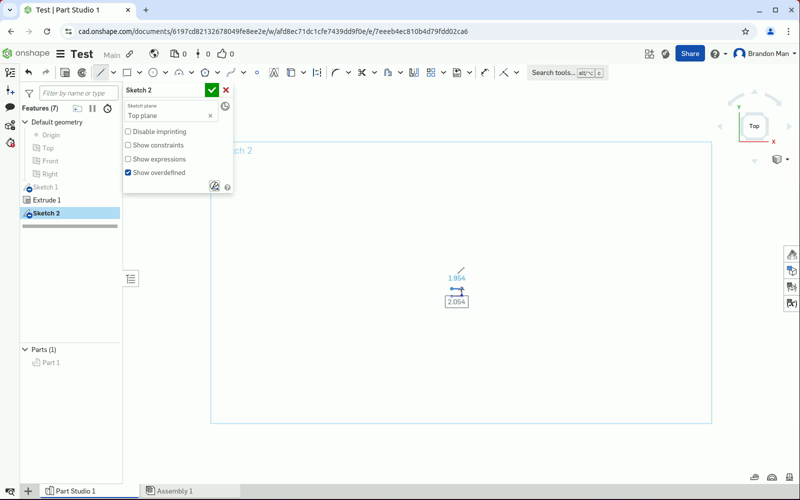
scroll(6)
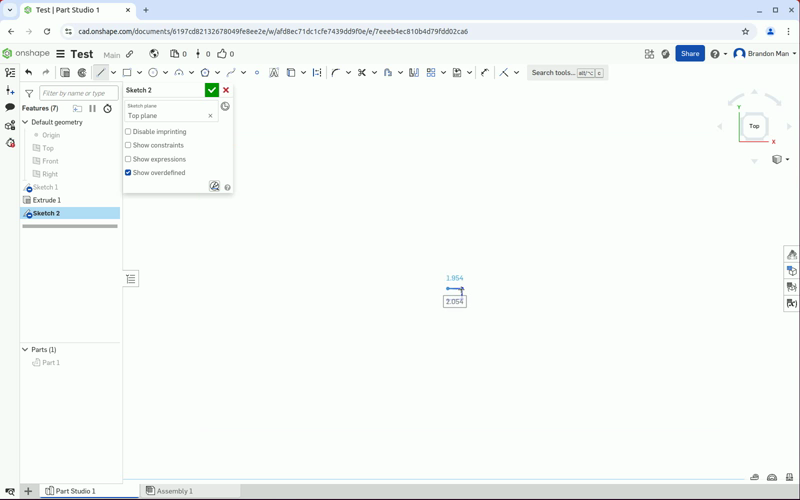
scroll(6)
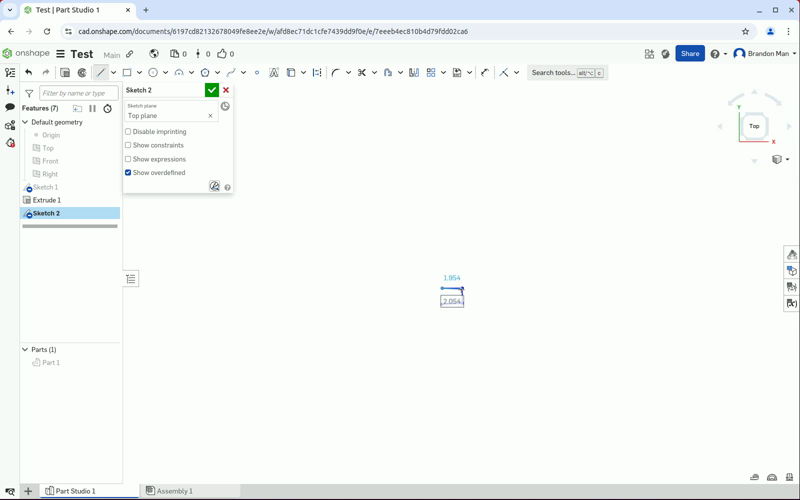
scroll(6)
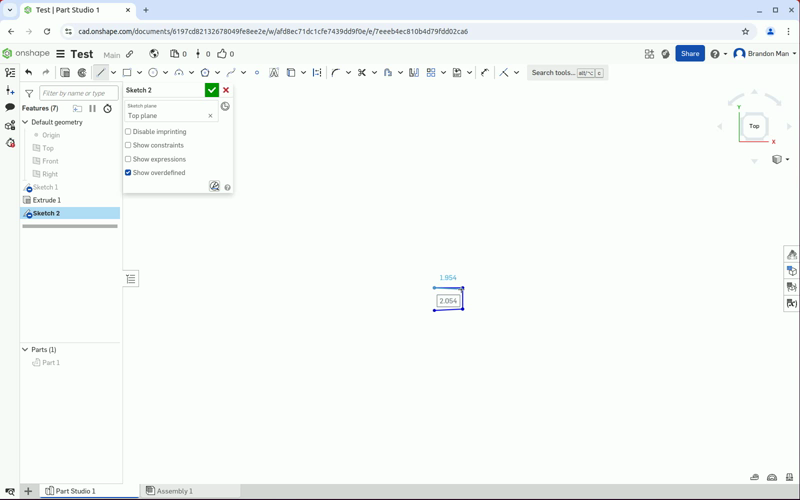
scroll(6)
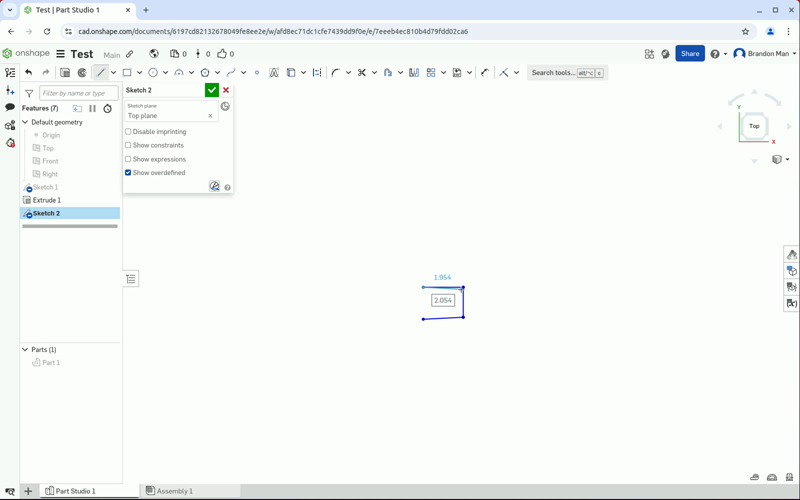
scroll(6)
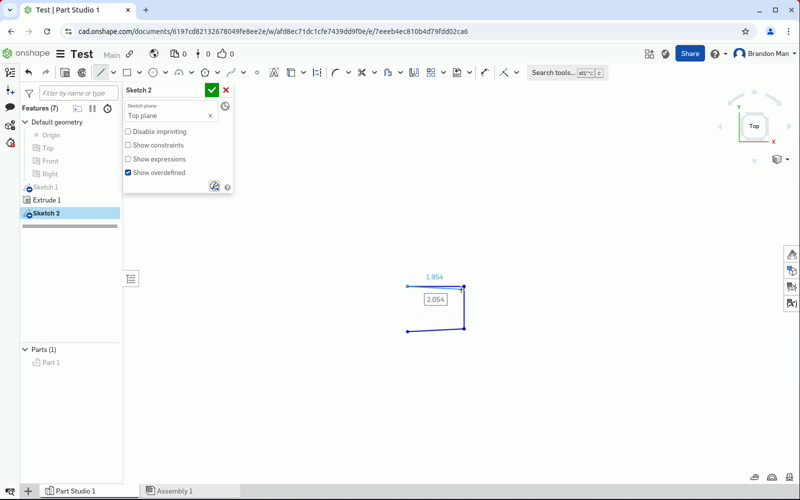
scroll(6)
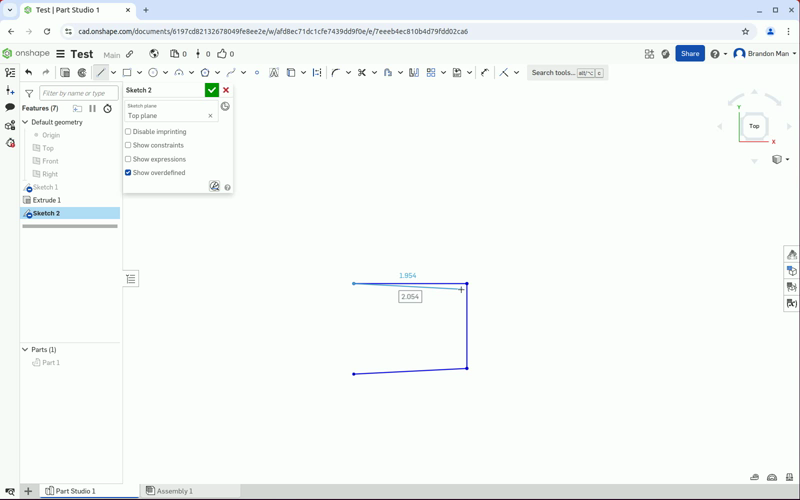
click(461, 289)
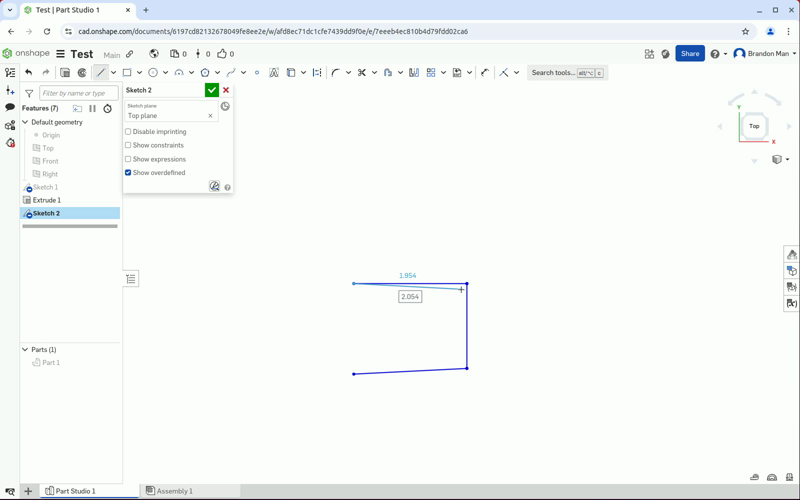
scroll(-6)
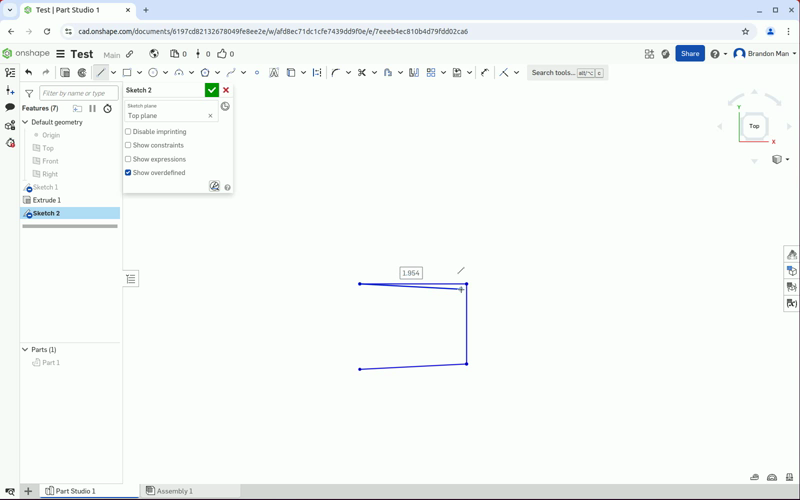
scroll(-6)
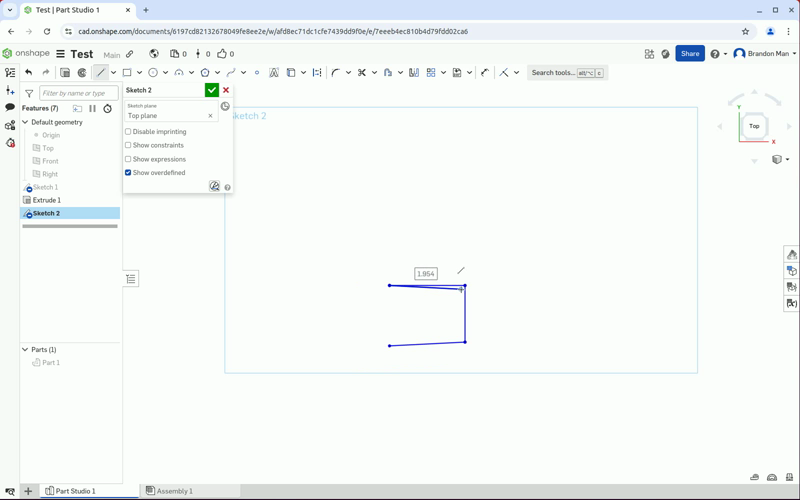
scroll(-6)
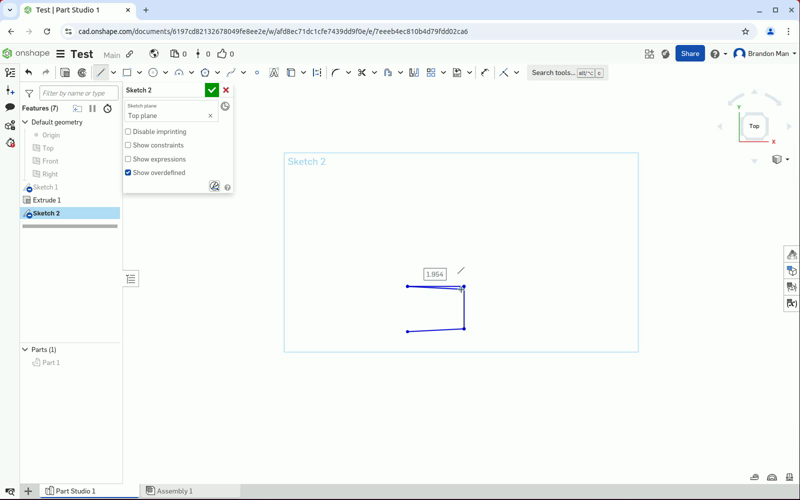
scroll(-6)
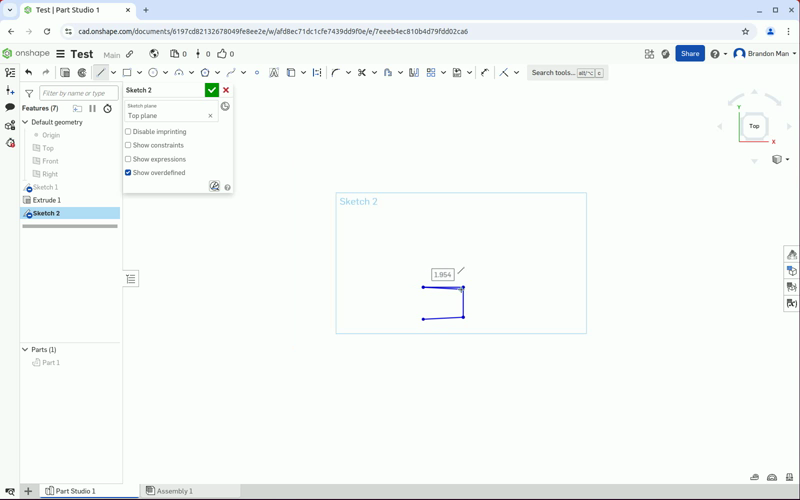
scroll(-6)
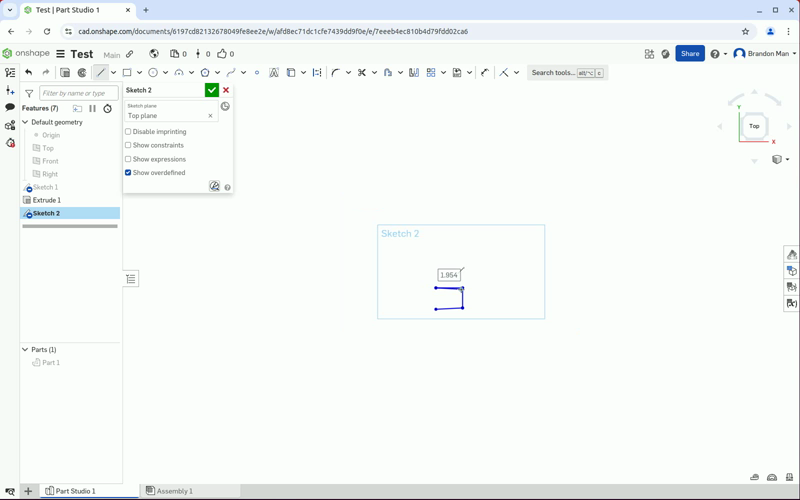
scroll(-6)
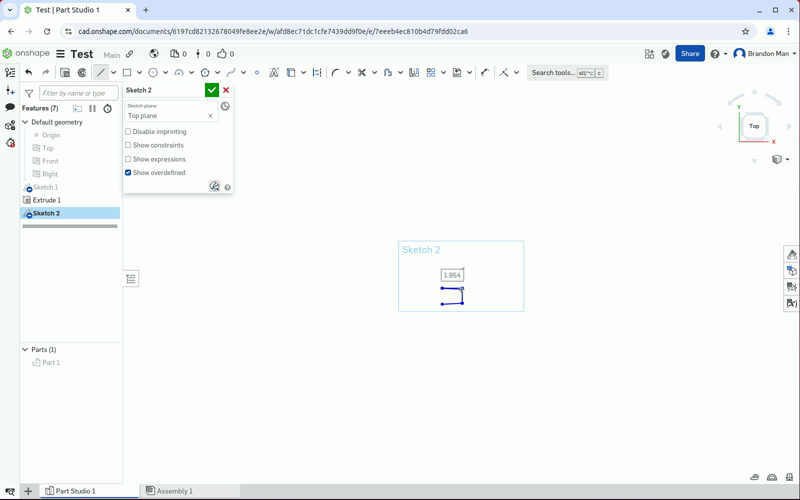
scroll(-6)
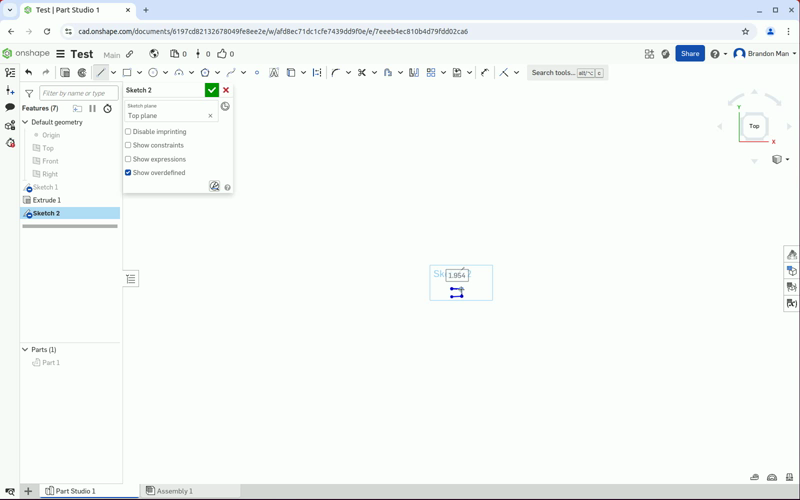
key_up(shift)
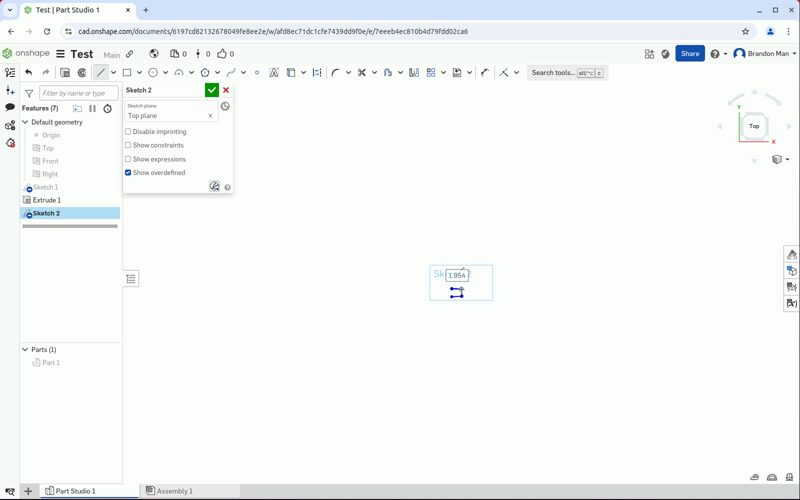
key_down(shift)
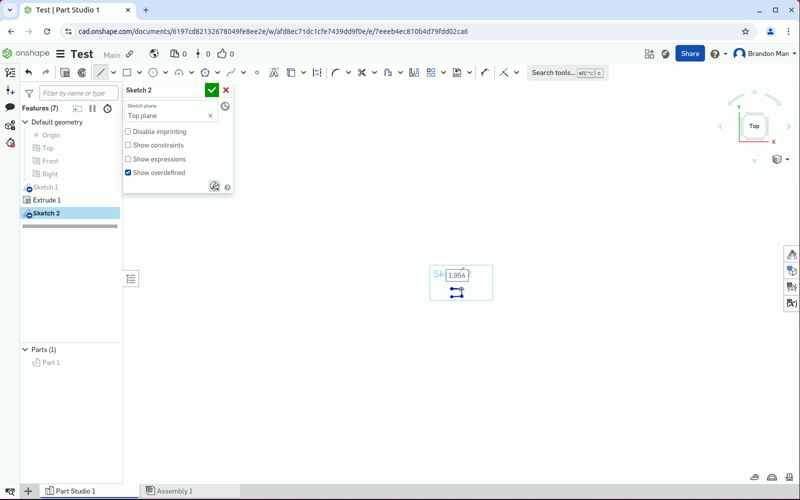
mouse_move(491, 289)
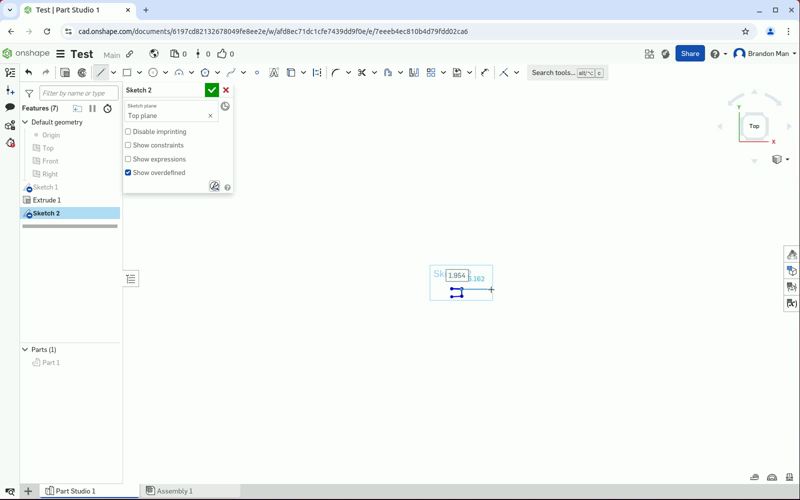
mouse_move(461, 295)
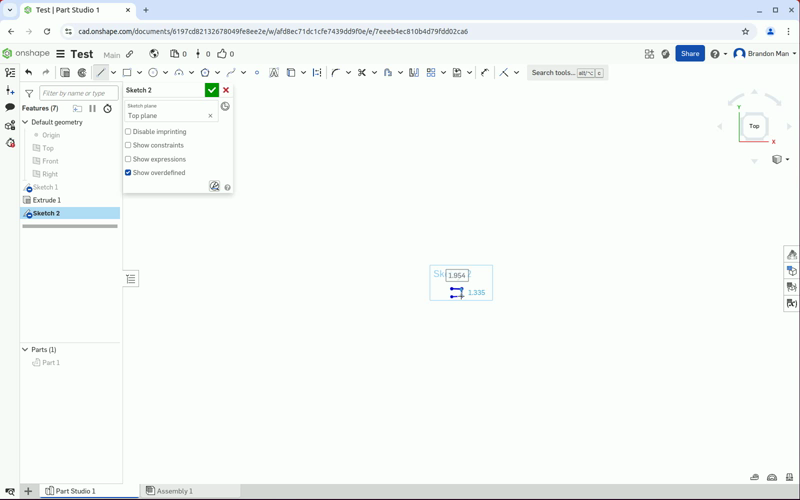
scroll(6)
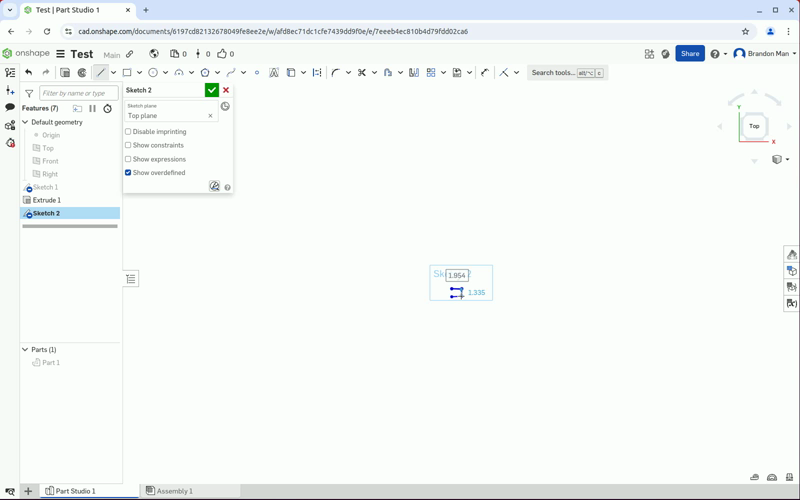
scroll(6)
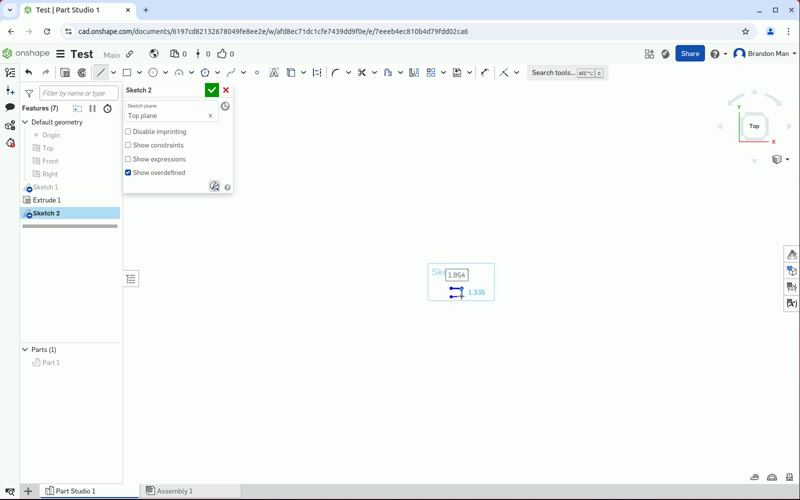
scroll(6)
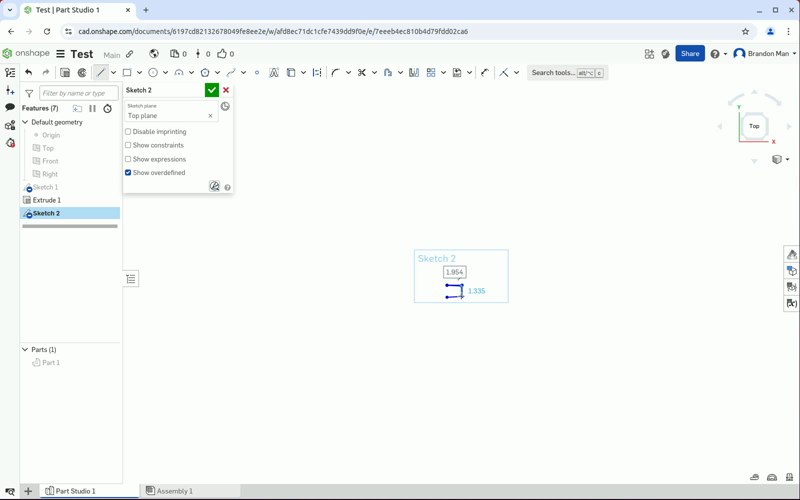
scroll(6)
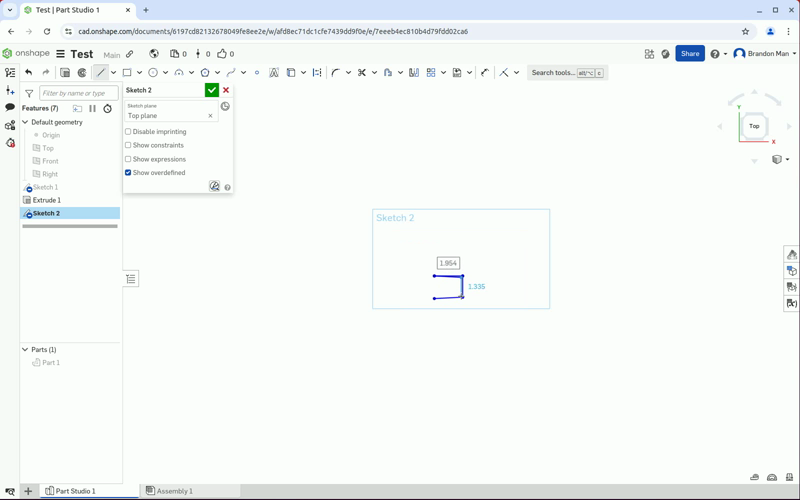
scroll(6)
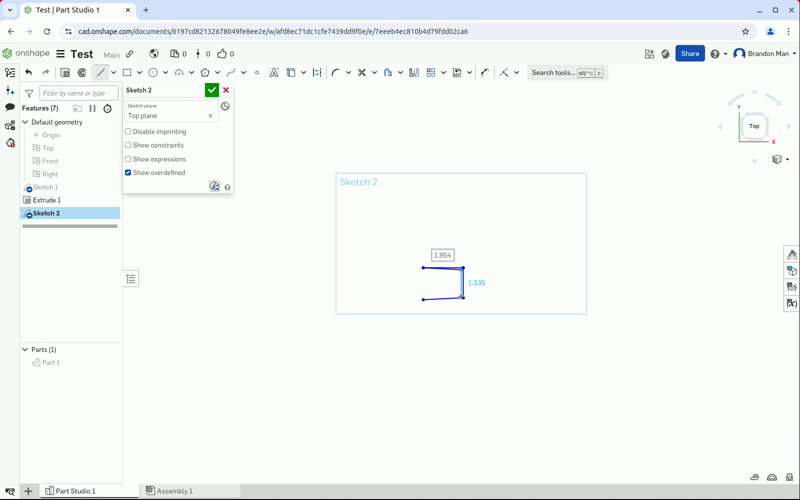
scroll(6)
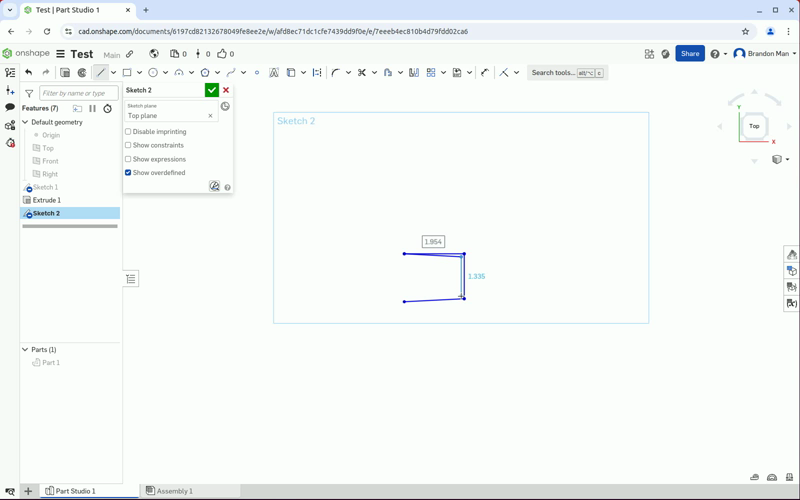
scroll(6)
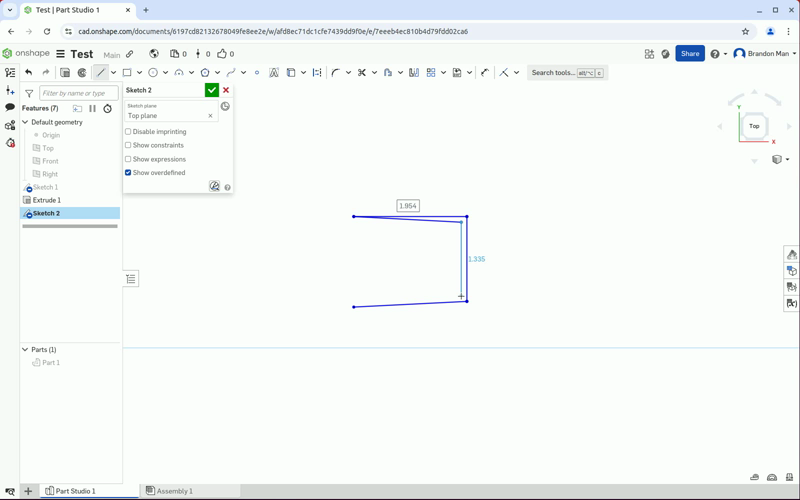
click(461, 295)
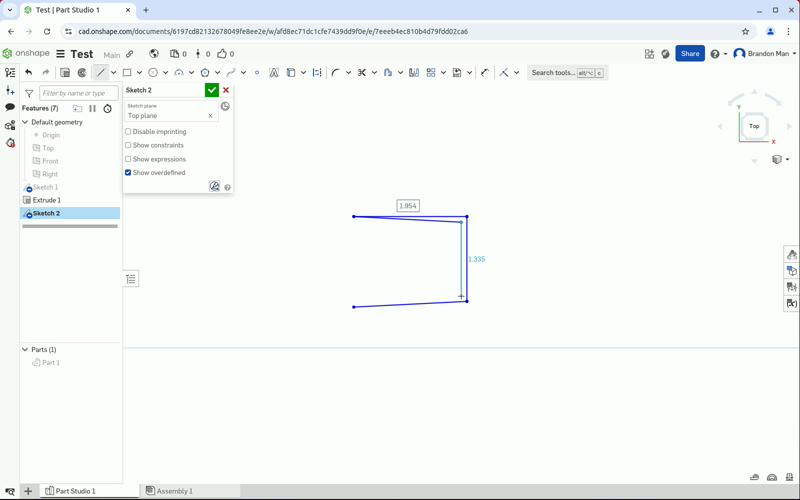
scroll(-6)
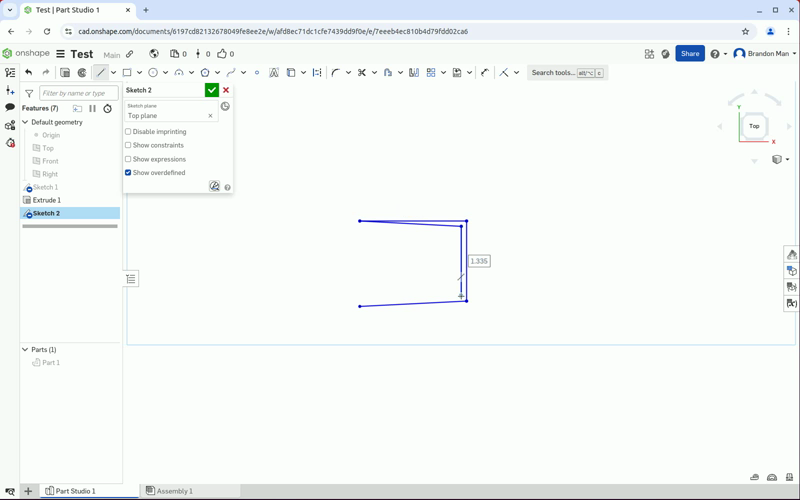
scroll(-6)
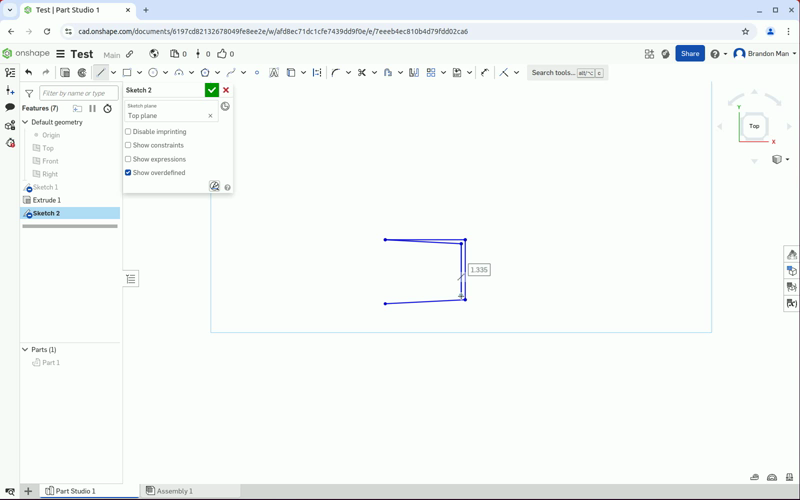
scroll(-6)
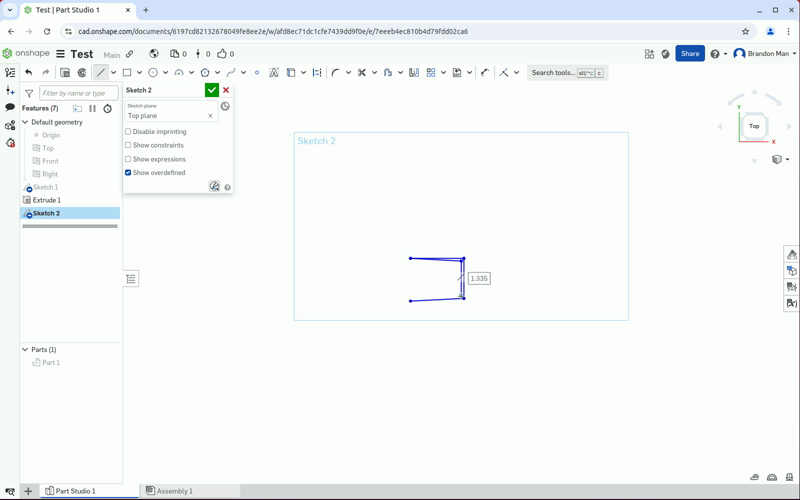
scroll(-6)
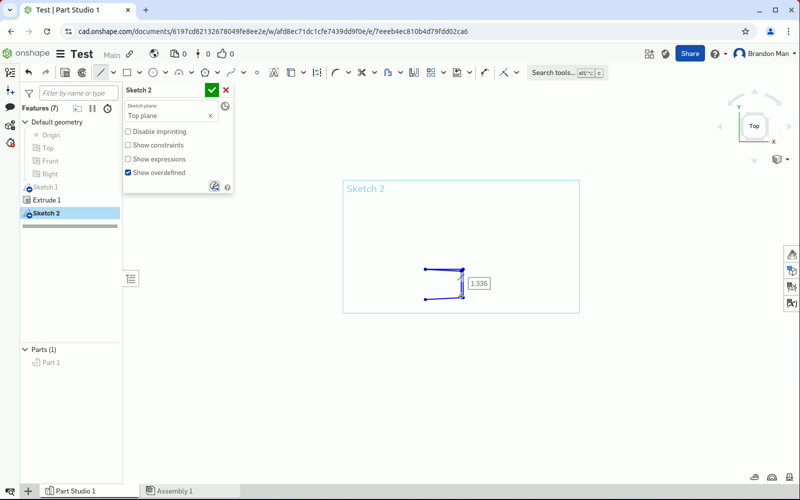
scroll(-6)
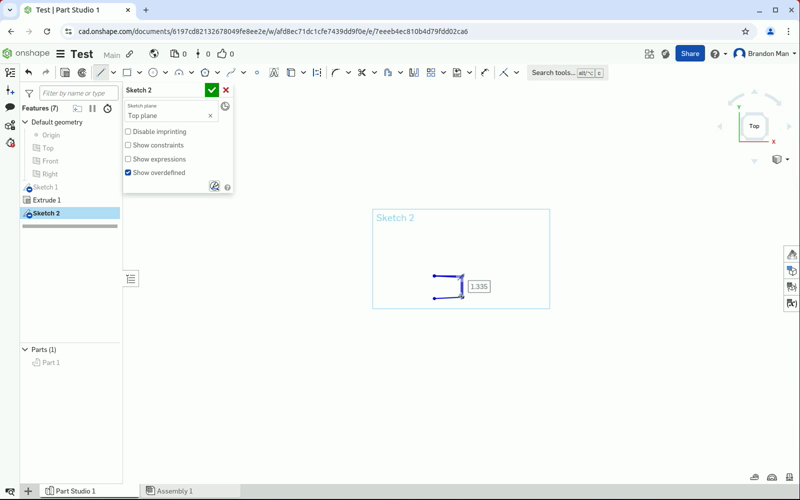
scroll(-6)
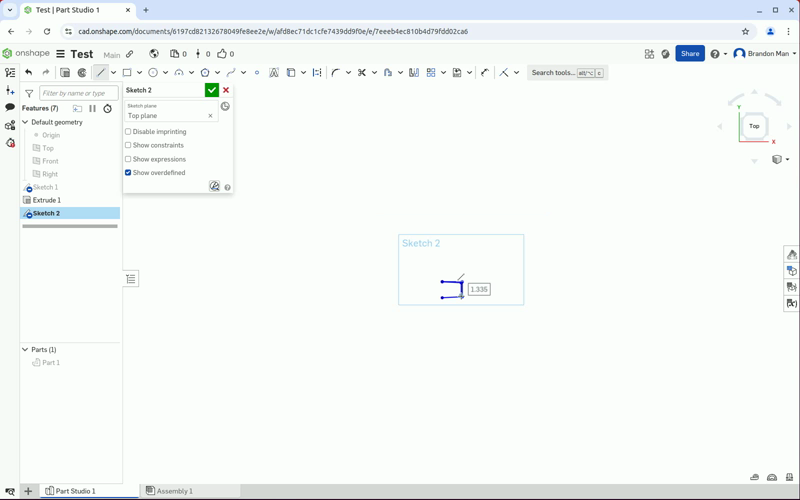
scroll(-6)
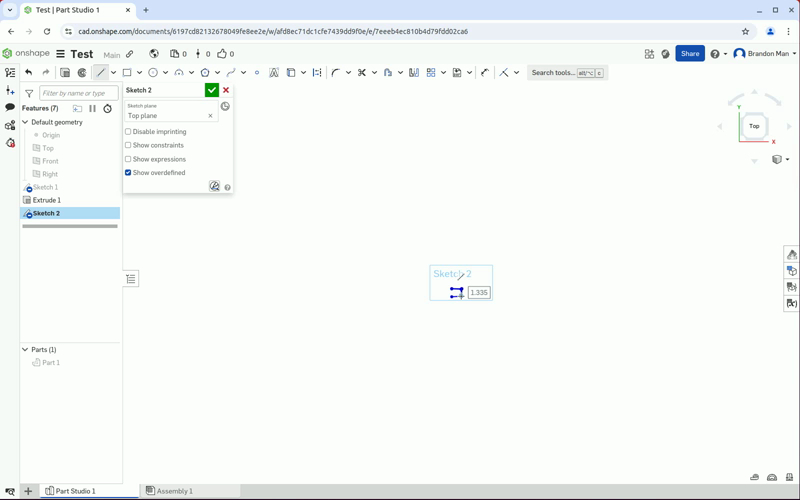
key_up(shift)
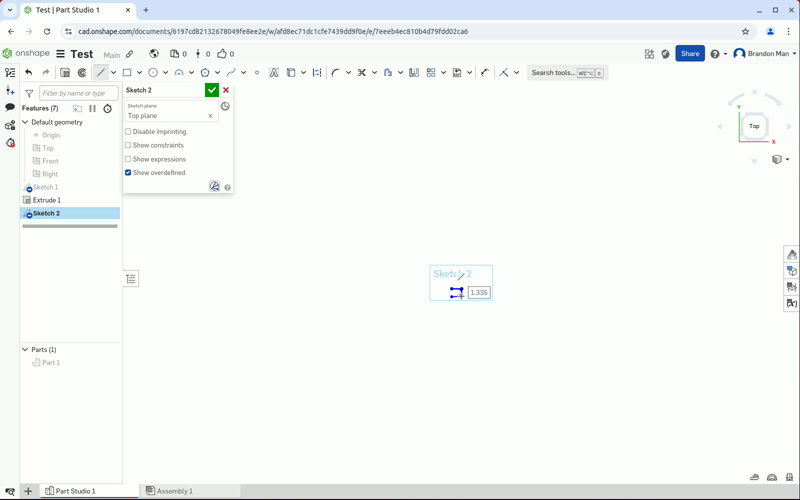
key_down(shift)
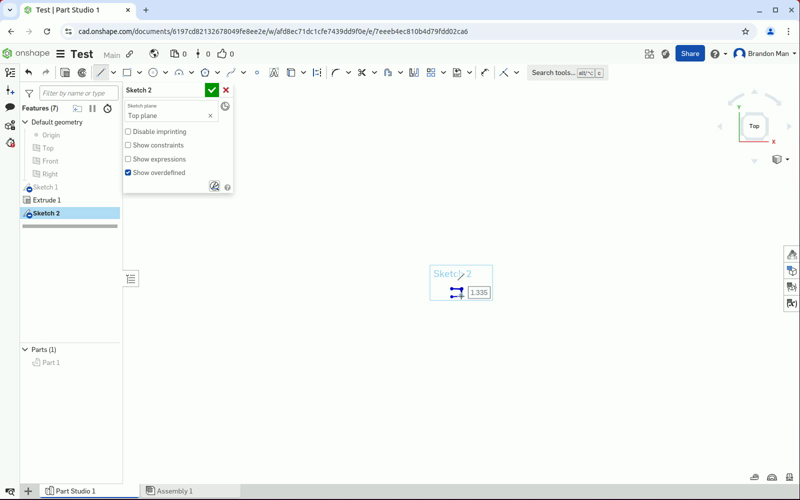
mouse_move(491, 295)
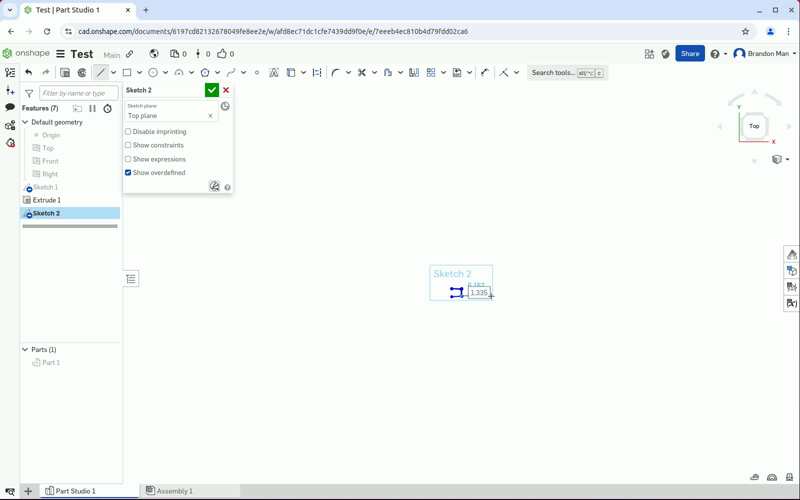
mouse_move(451, 296)
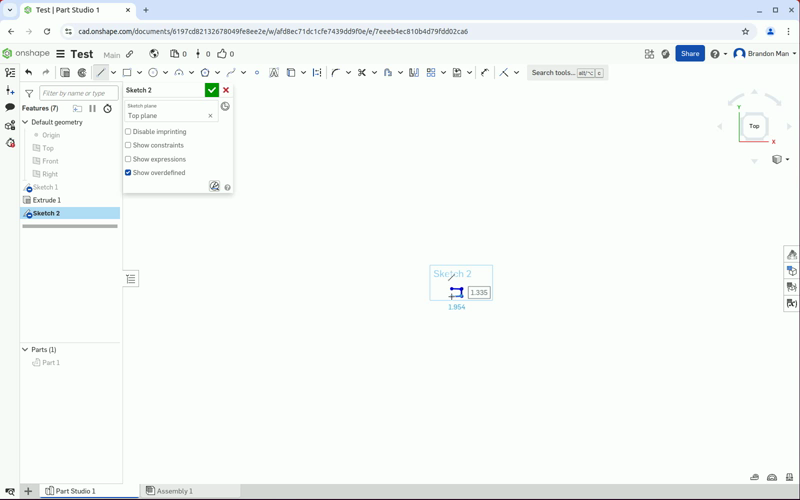
scroll(6)
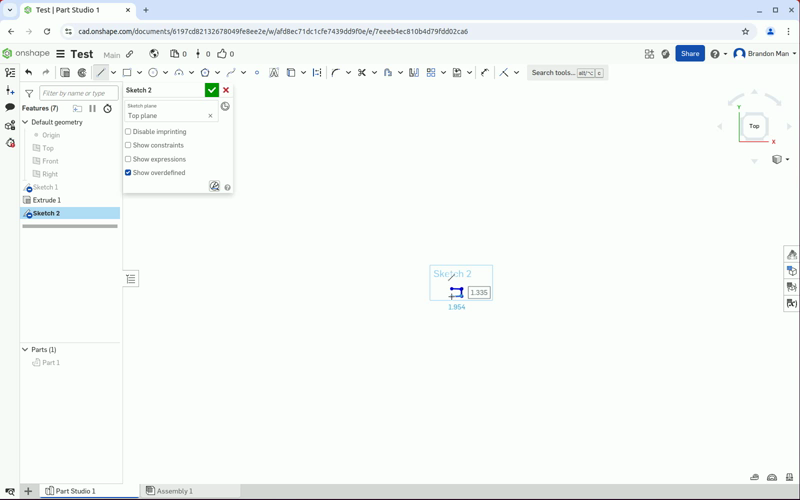
scroll(6)
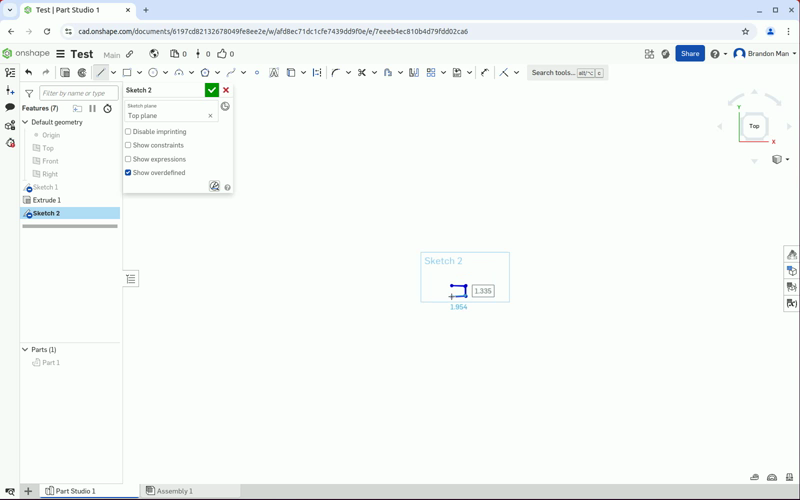
scroll(6)
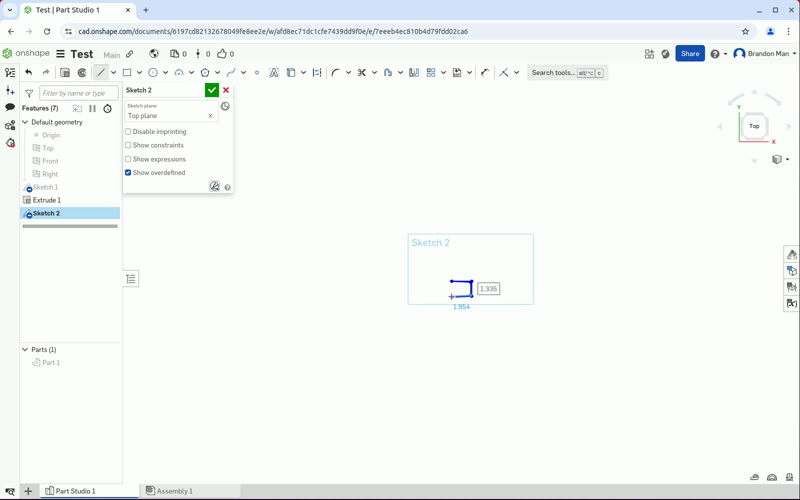
scroll(6)
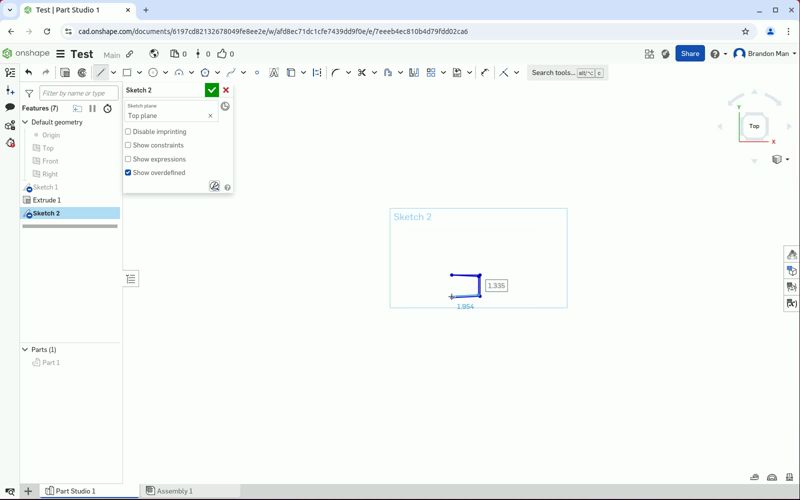
scroll(6)
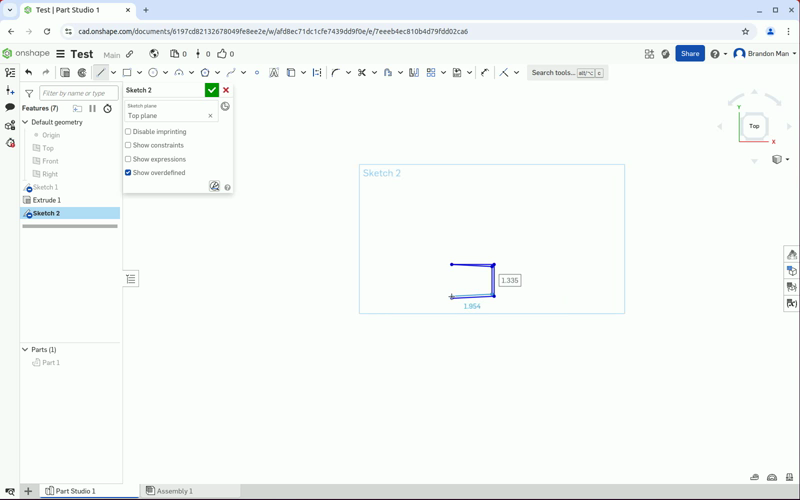
scroll(6)
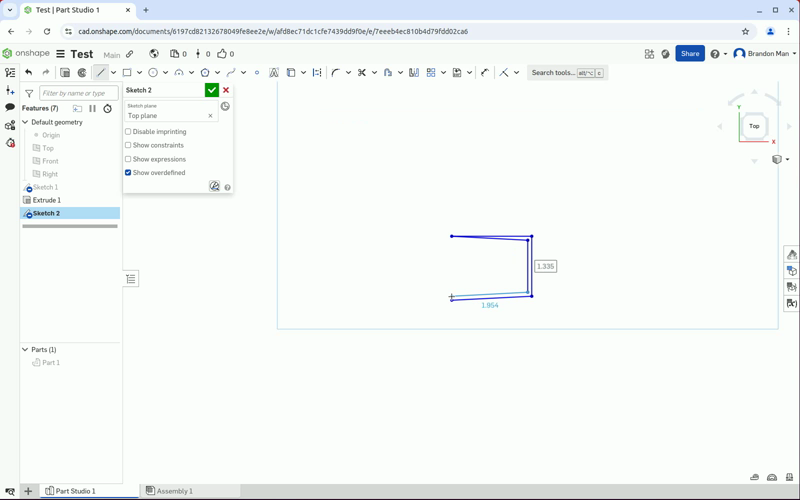
scroll(6)
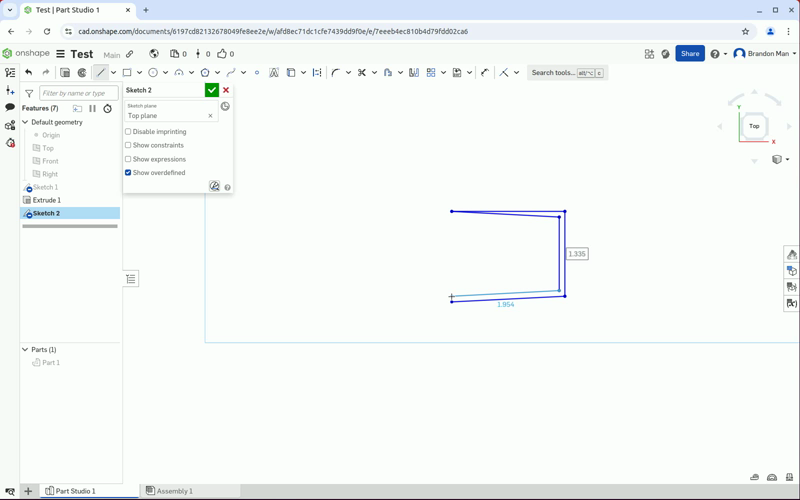
click(451, 296)
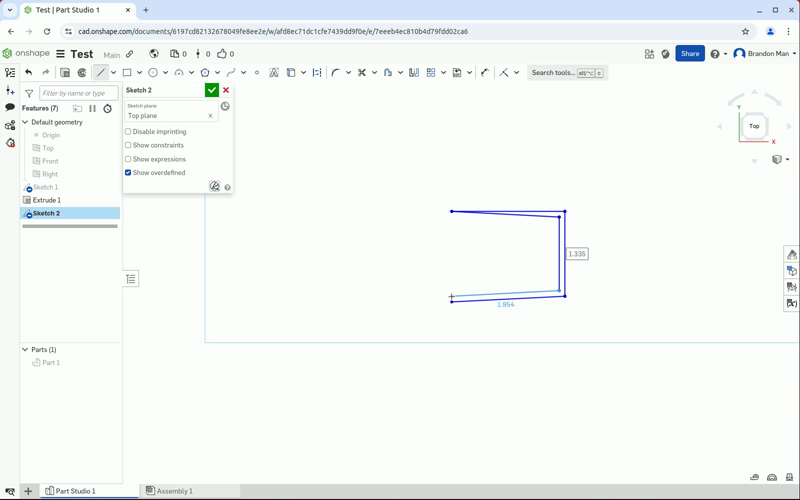
scroll(-6)
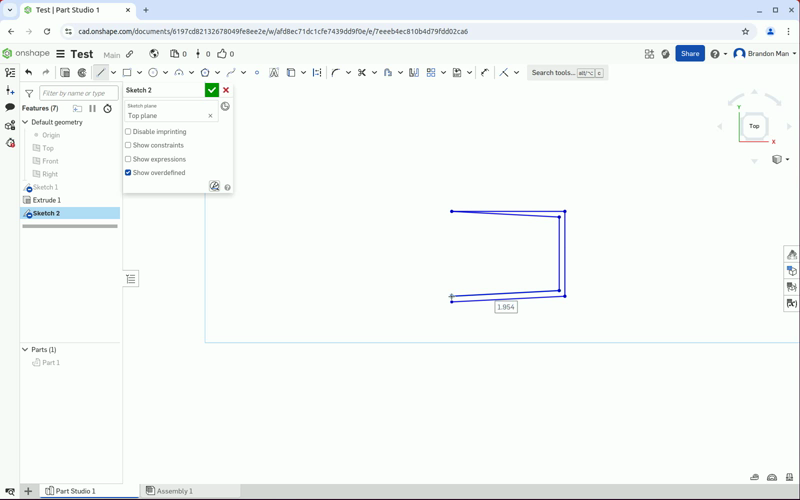
scroll(-6)
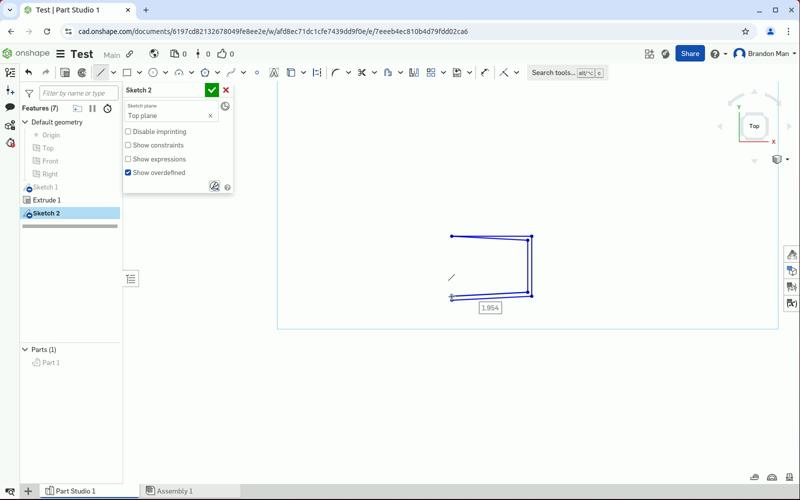
scroll(-6)
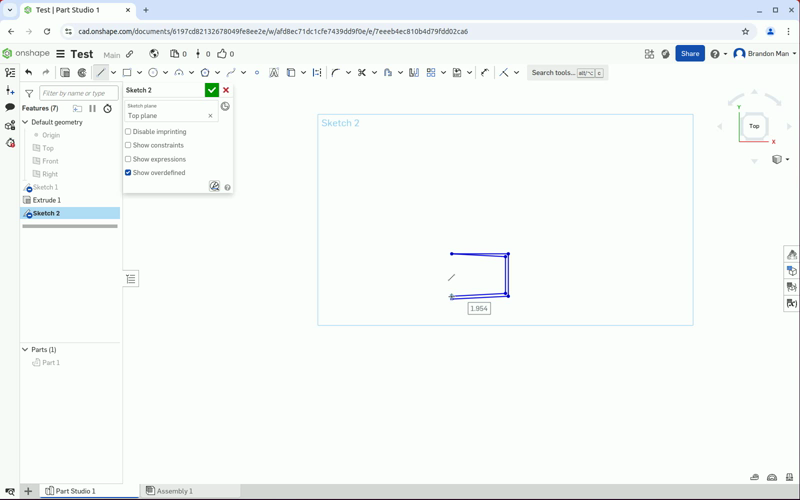
scroll(-6)
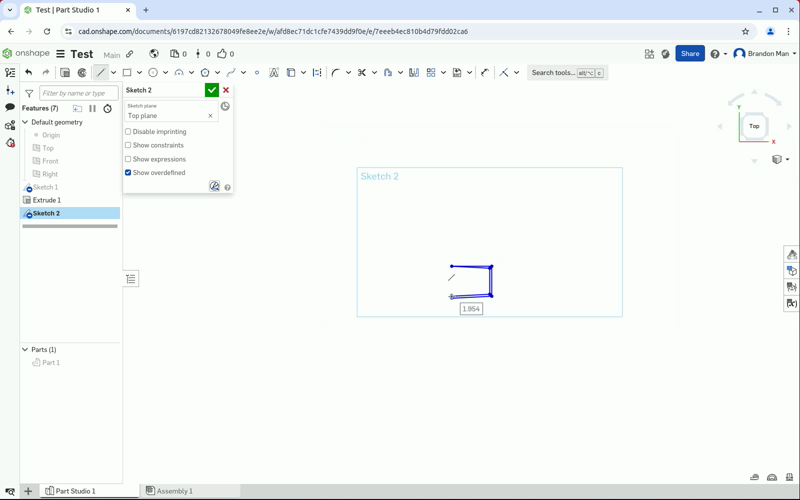
scroll(-6)
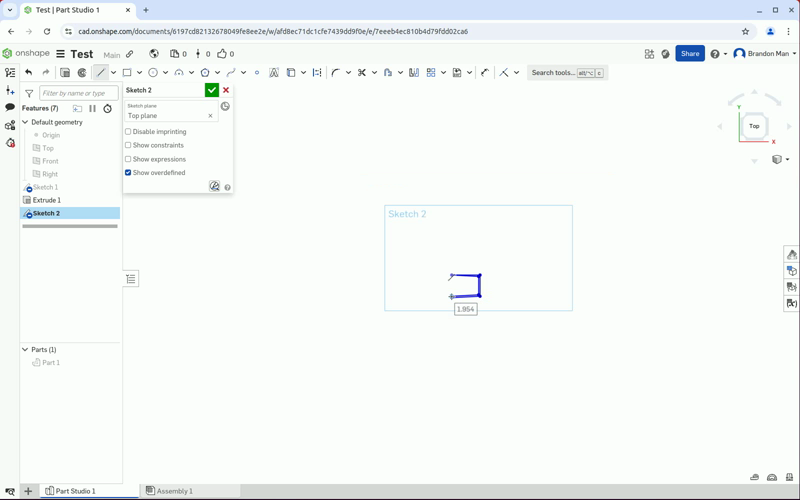
scroll(-6)
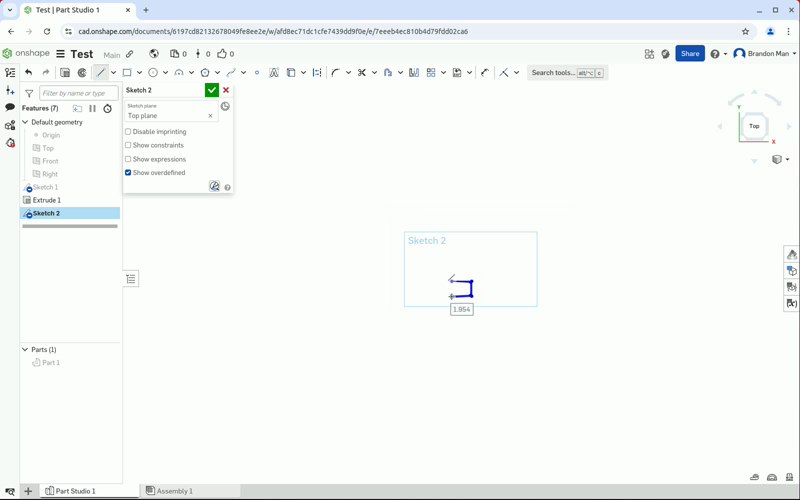
scroll(-6)
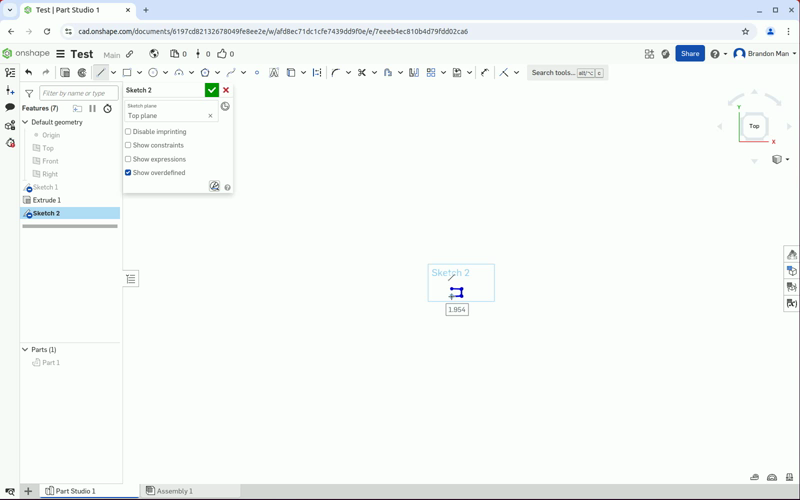
key_up(shift)
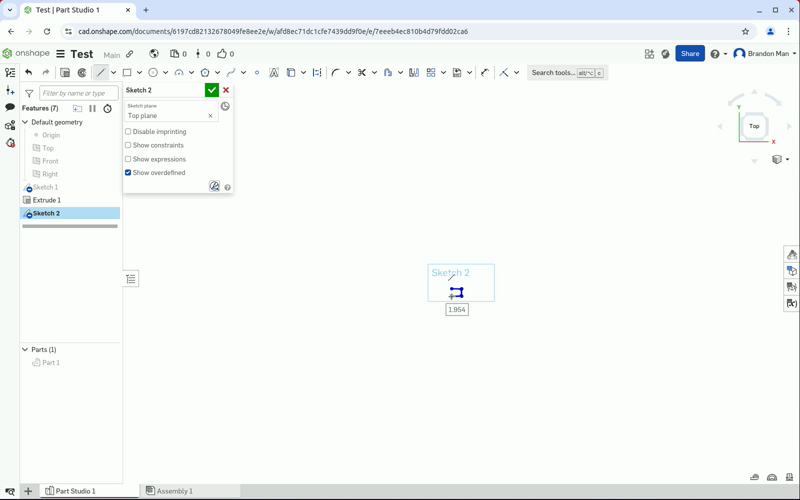
mouse_move(481, 296)
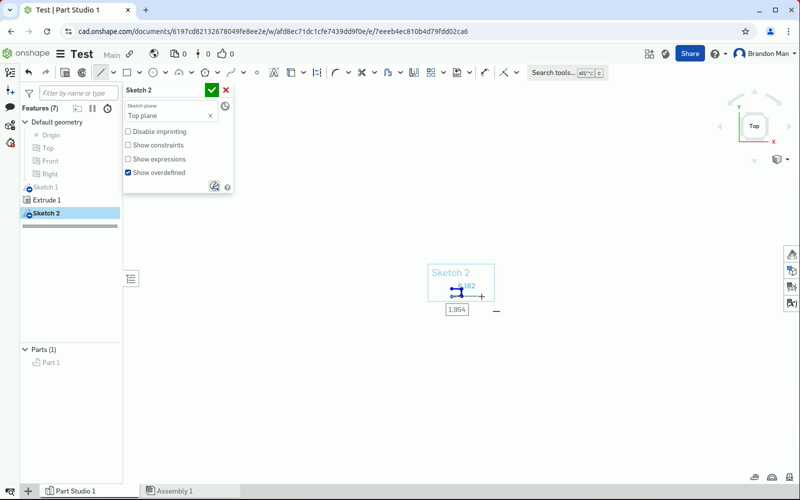
key_down(shift)
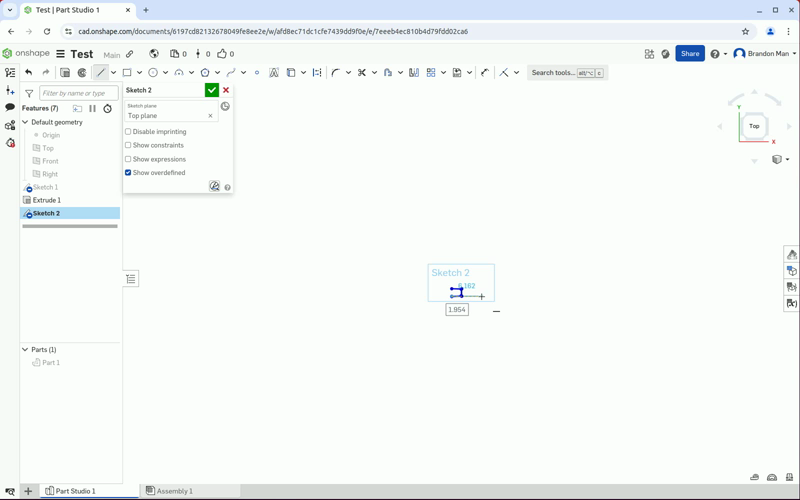
mouse_move(451, 296)
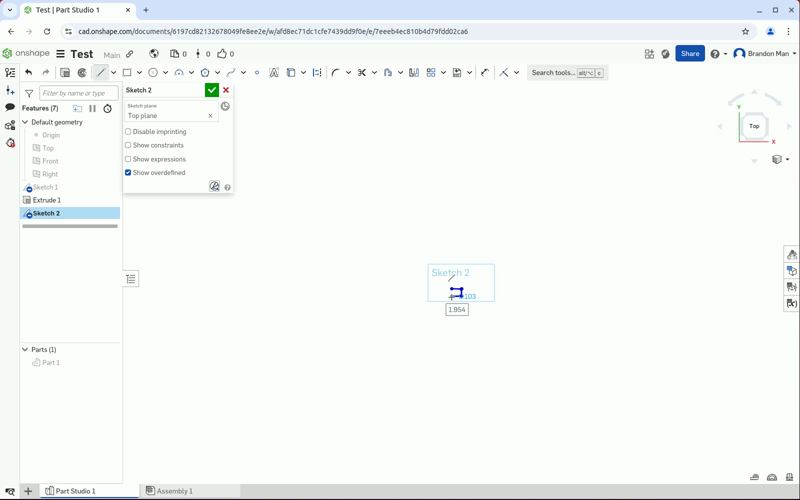
scroll(6)
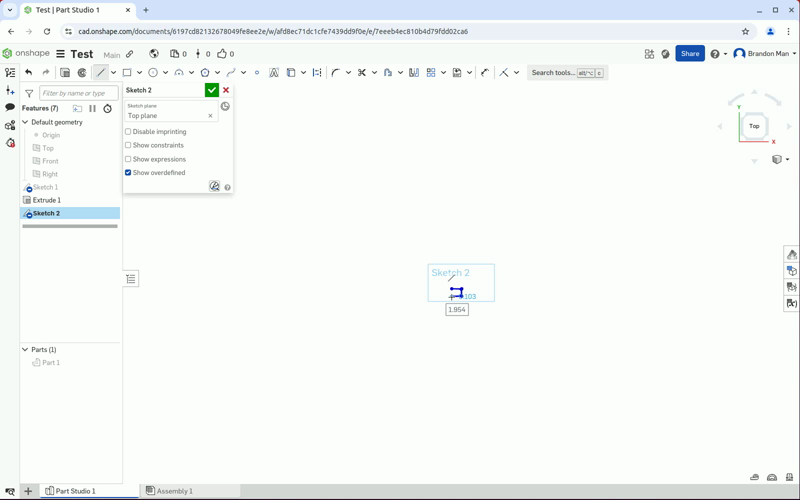
scroll(6)
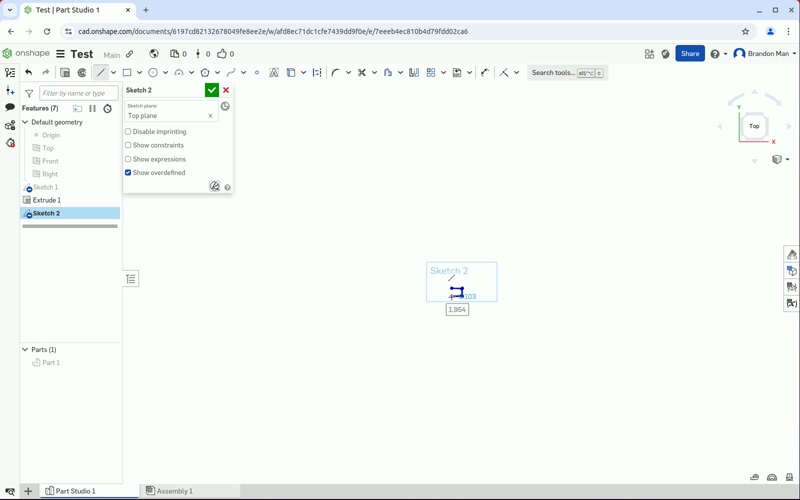
scroll(6)
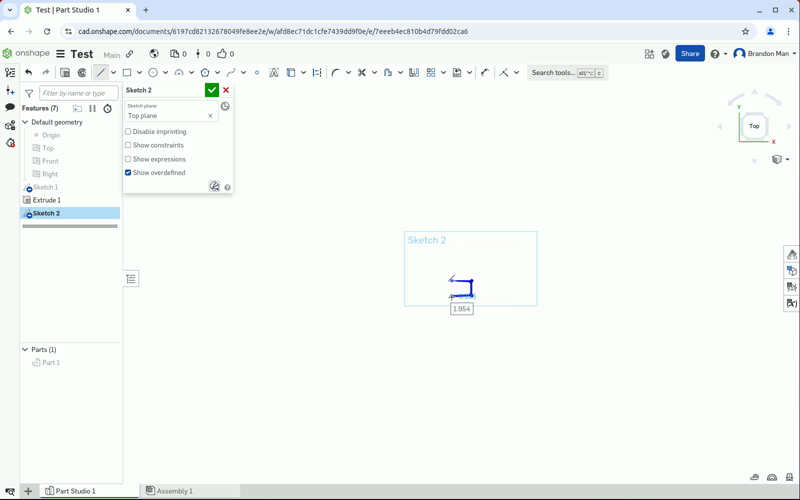
scroll(6)
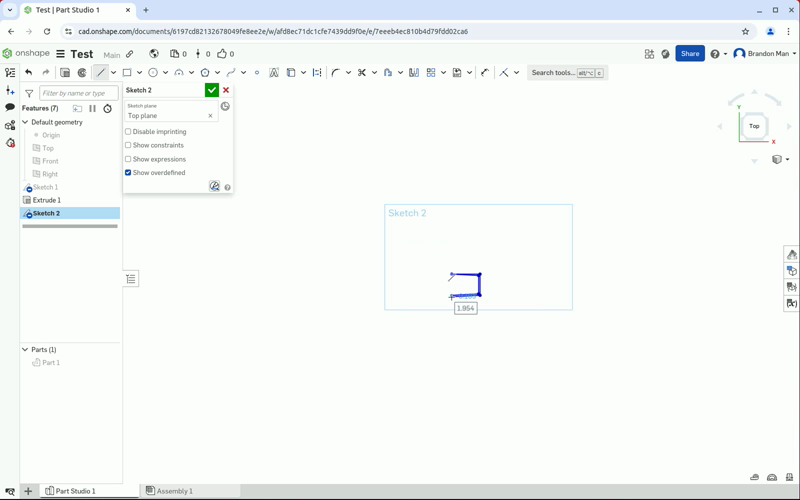
scroll(6)
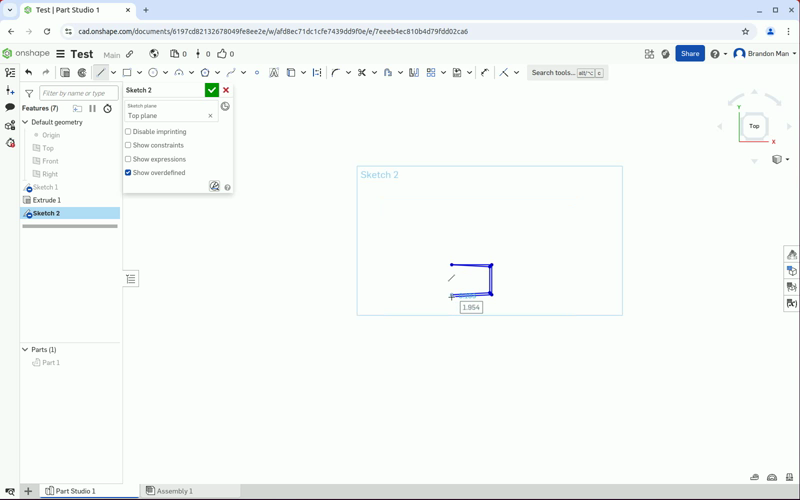
scroll(6)
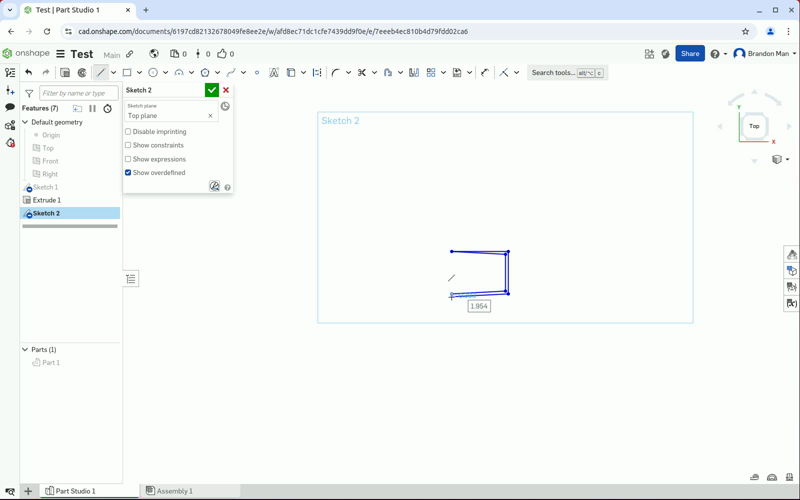
scroll(6)
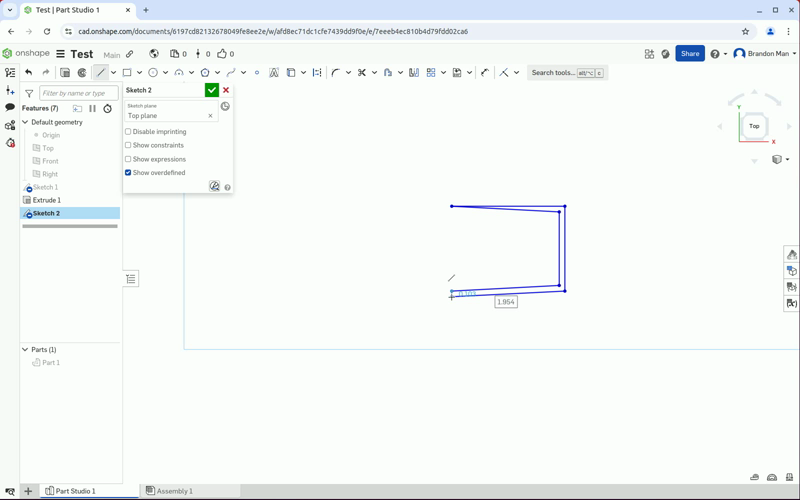
key_up(shift)
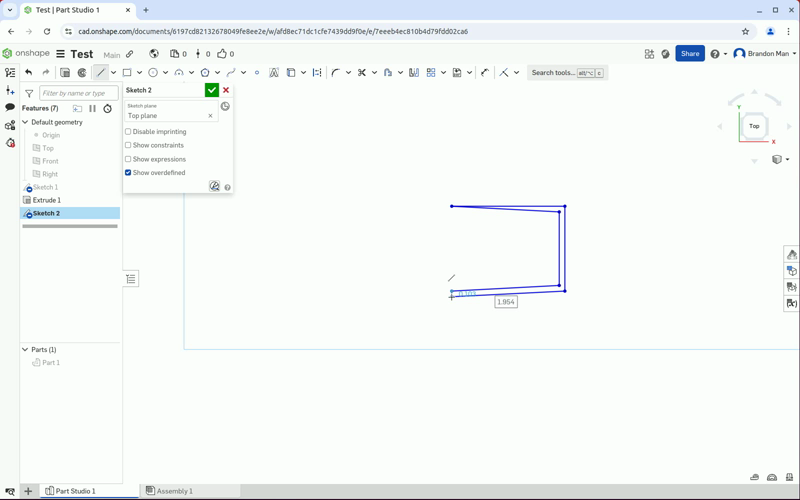
click(451, 296)
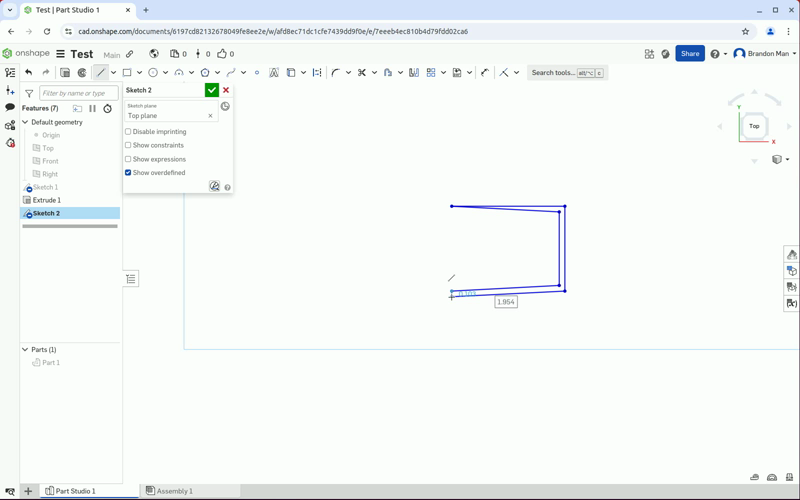
scroll(-6)
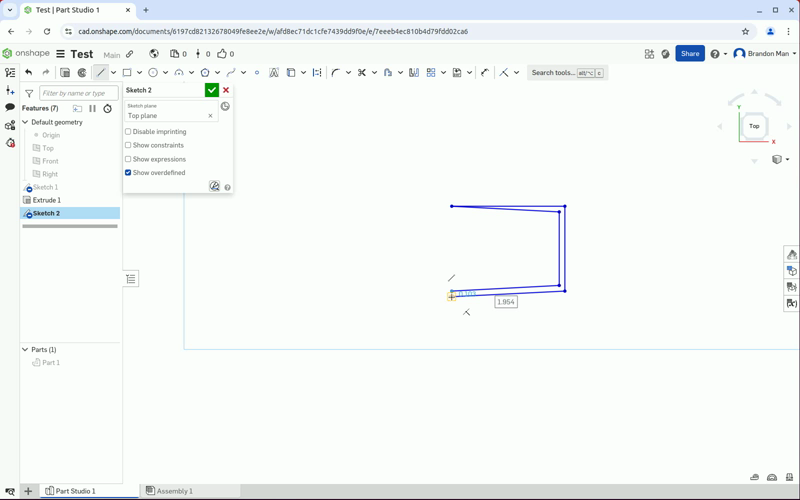
scroll(-6)
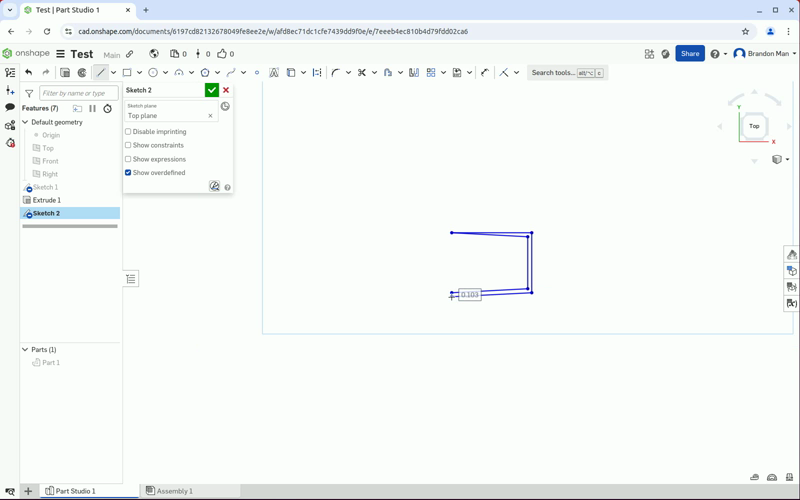
scroll(-6)
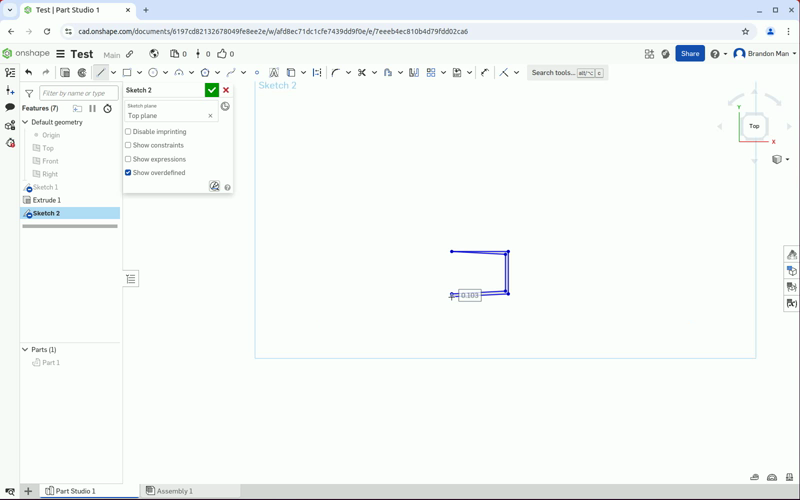
scroll(-6)
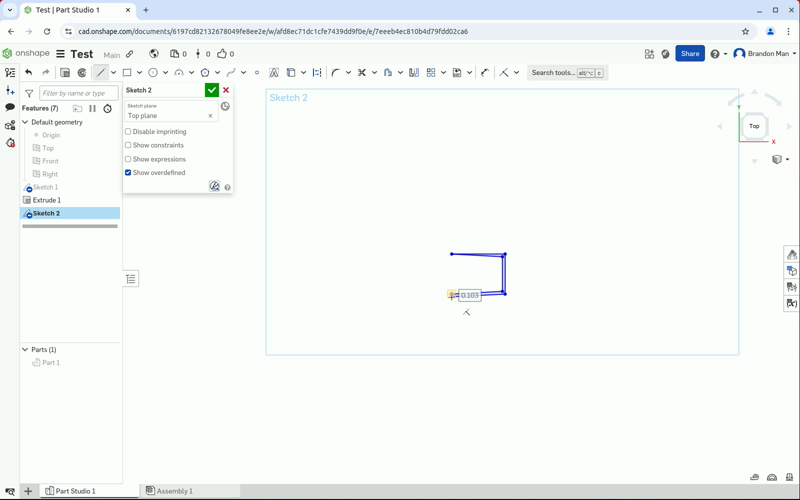
scroll(-6)
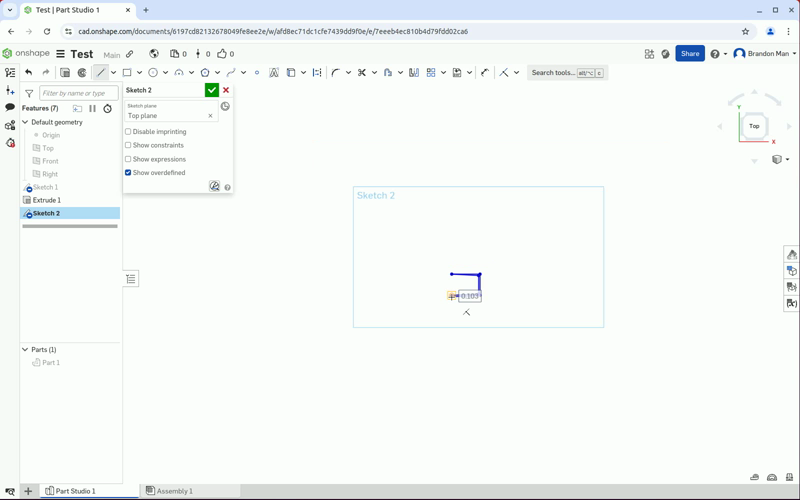
scroll(-6)
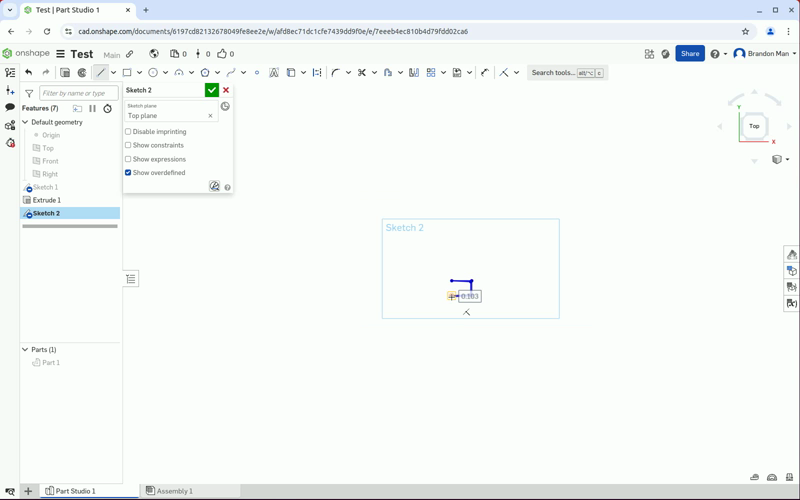
scroll(-6)
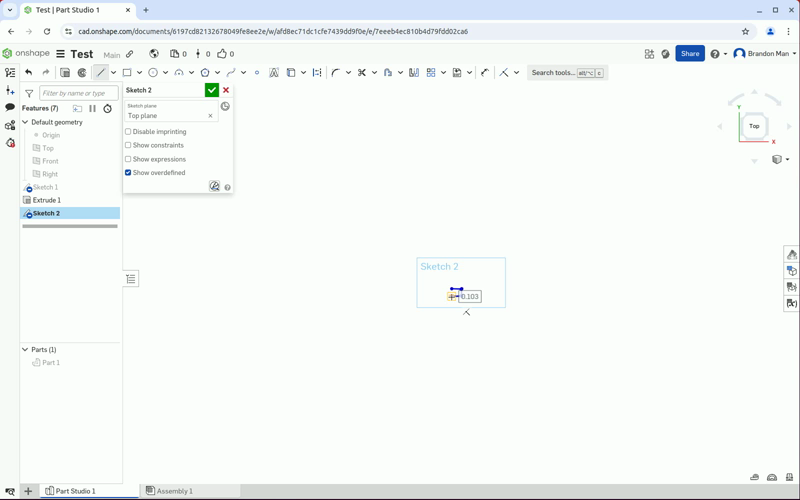
key(esc)
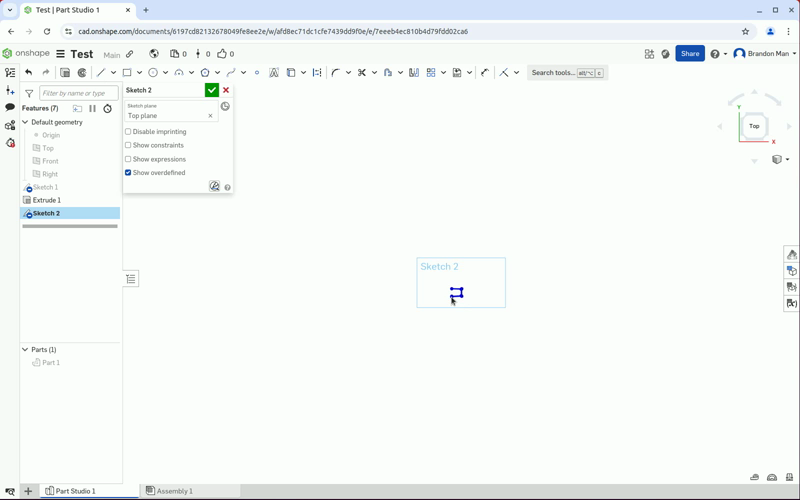
mouse_move(456, 288)
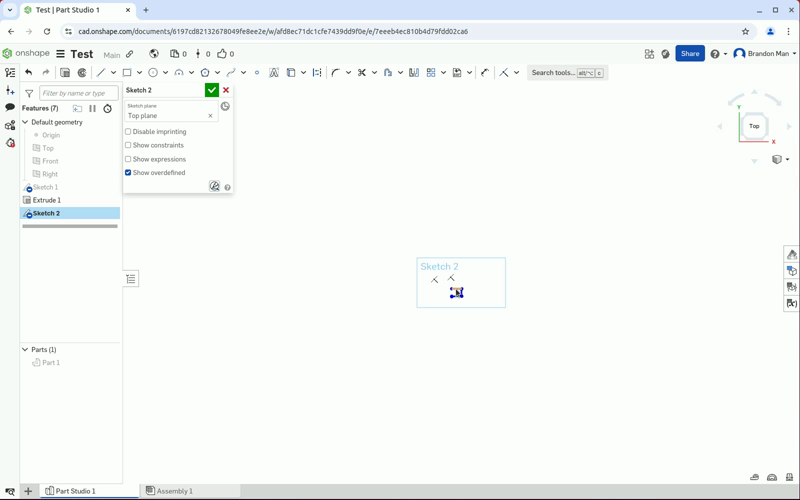
scroll(6)
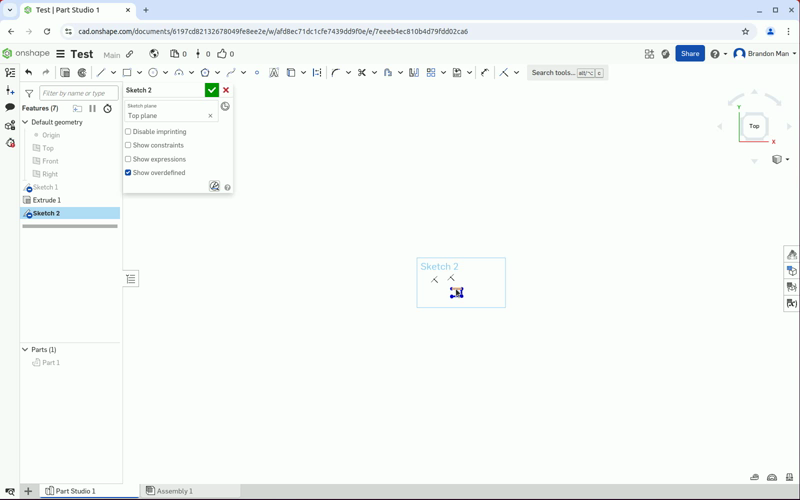
scroll(6)
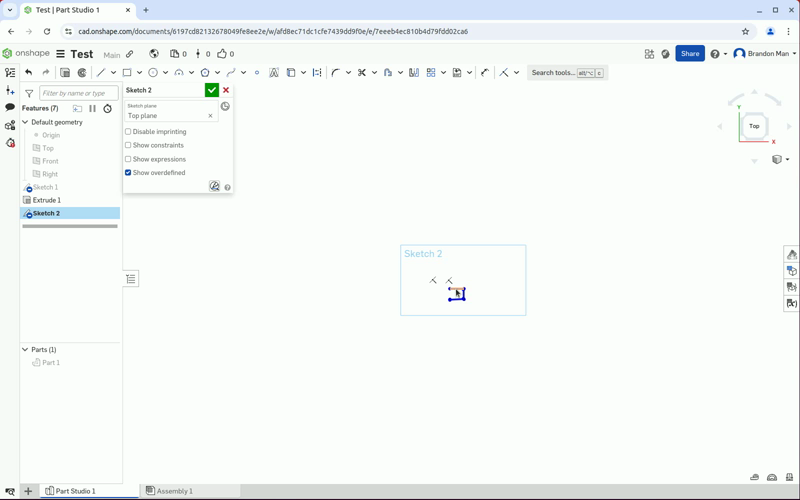
scroll(6)
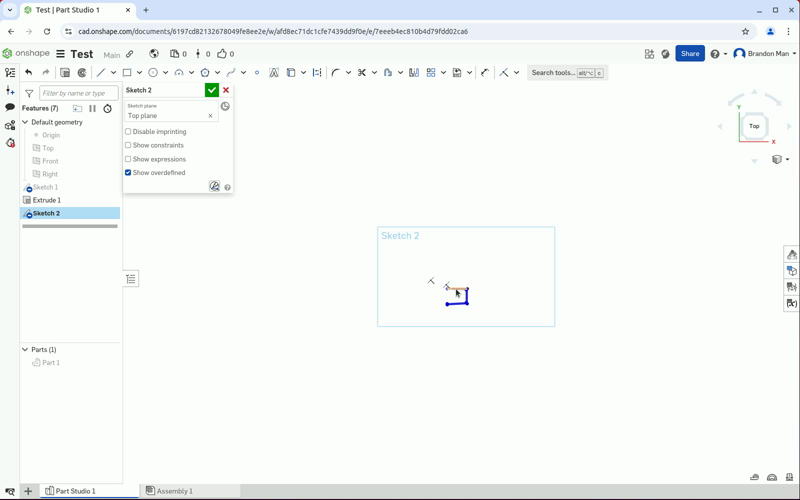
scroll(6)
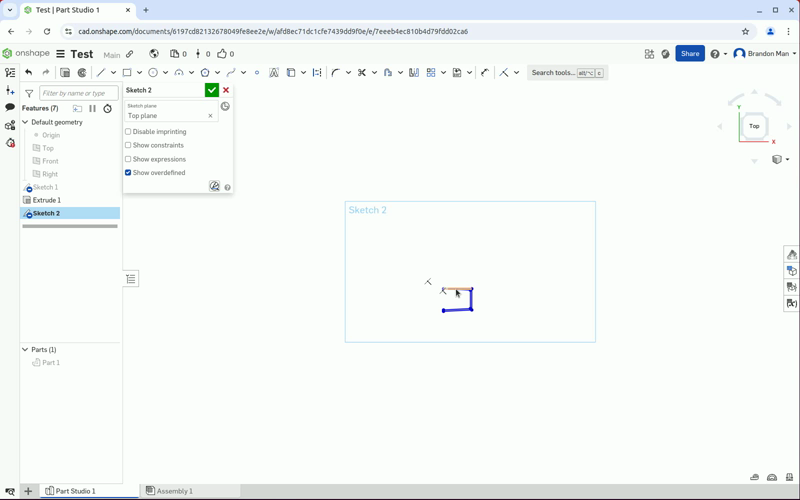
scroll(6)
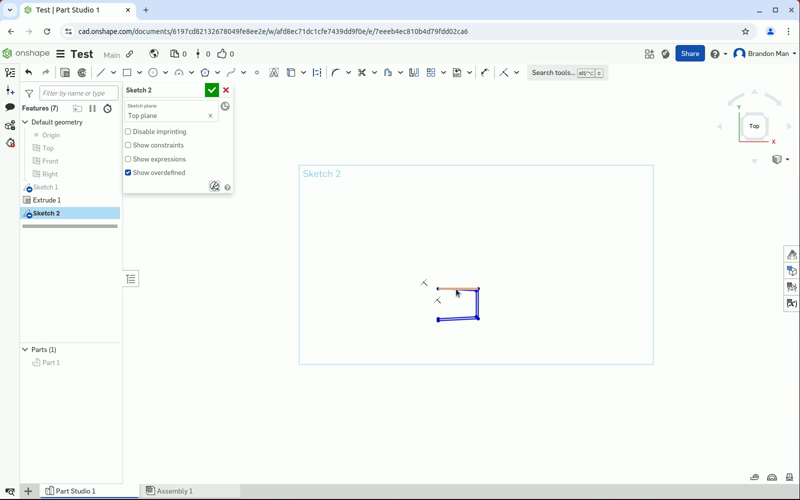
scroll(6)
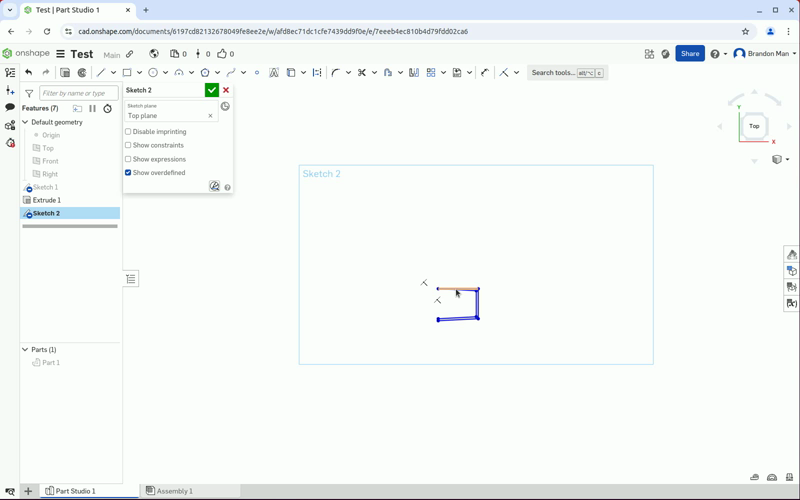
scroll(6)
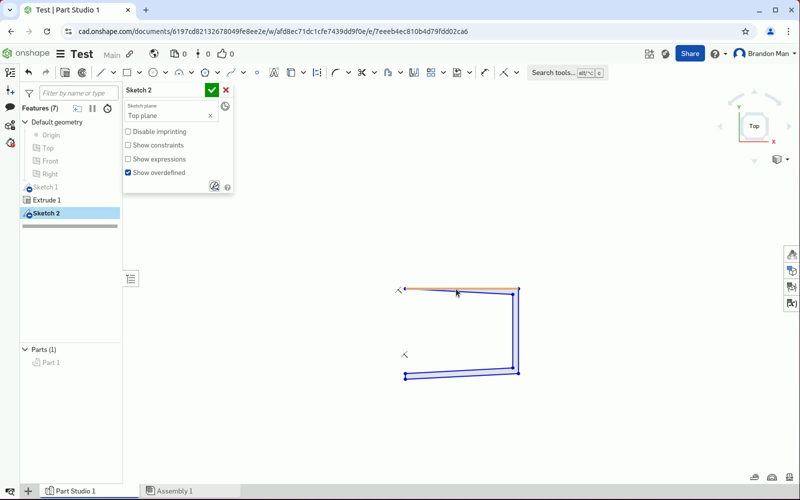
click(456, 288)
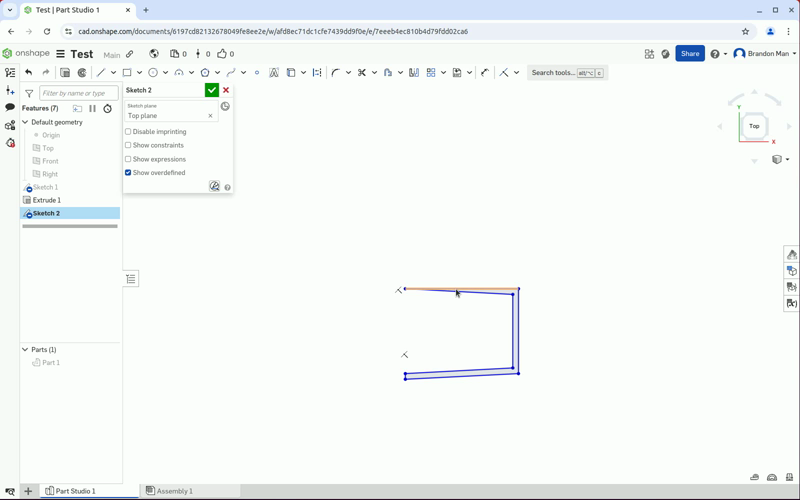
scroll(-6)
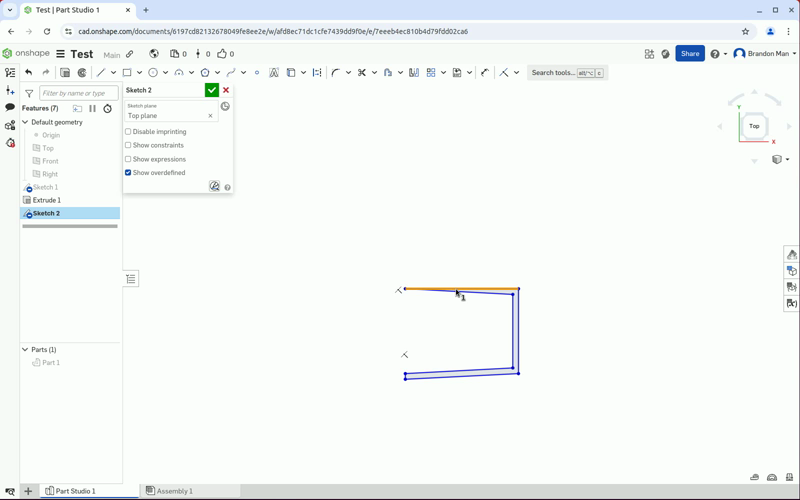
scroll(-6)
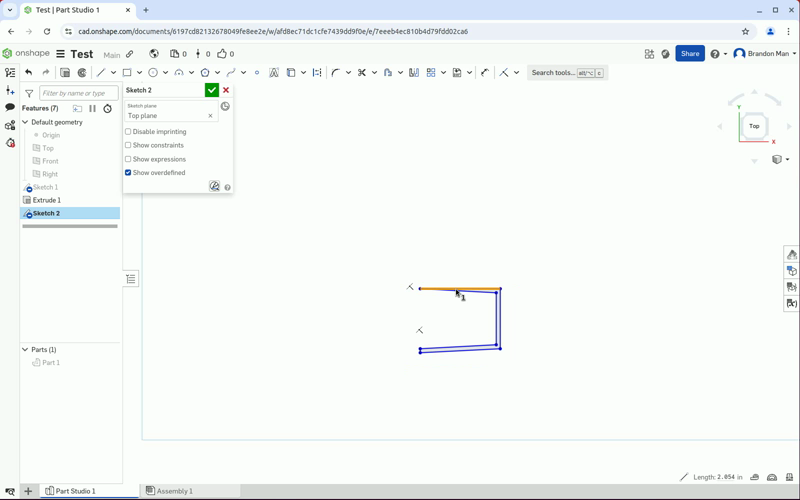
scroll(-6)
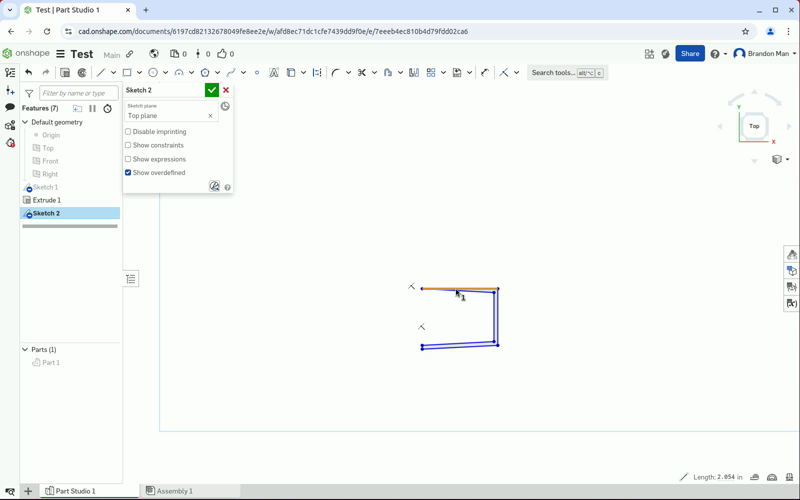
scroll(-6)
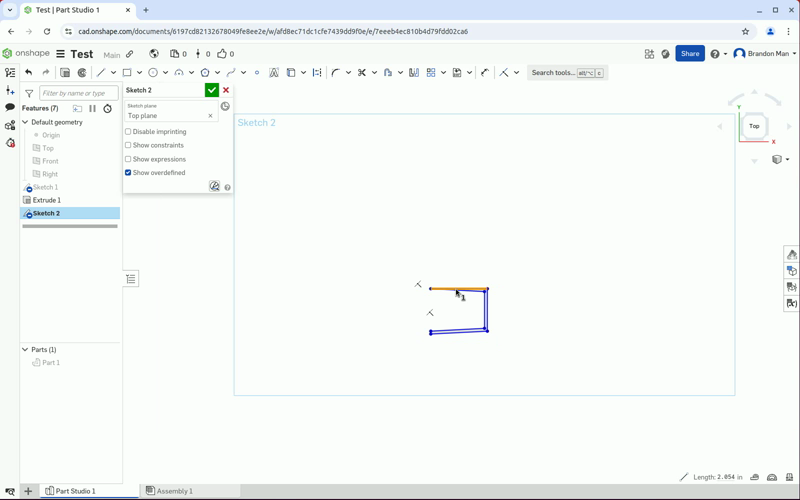
scroll(-6)
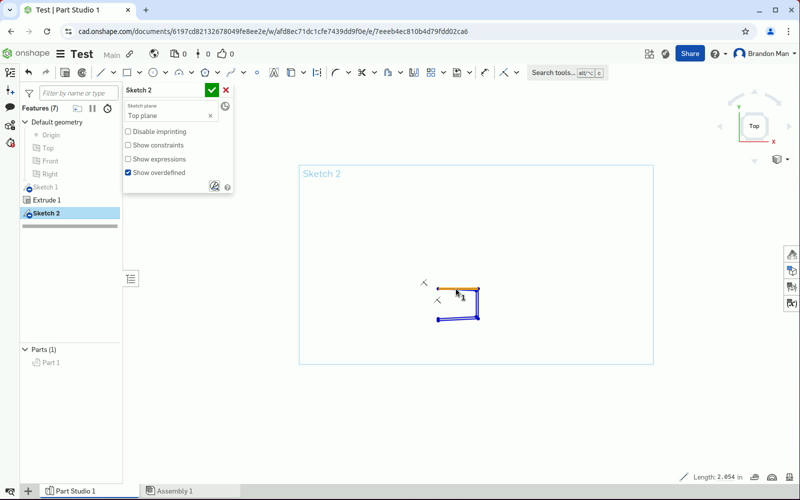
scroll(-6)
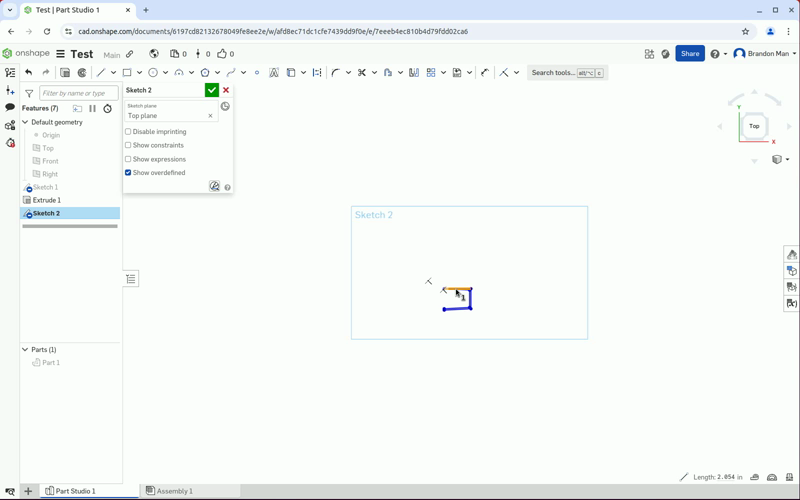
scroll(-6)
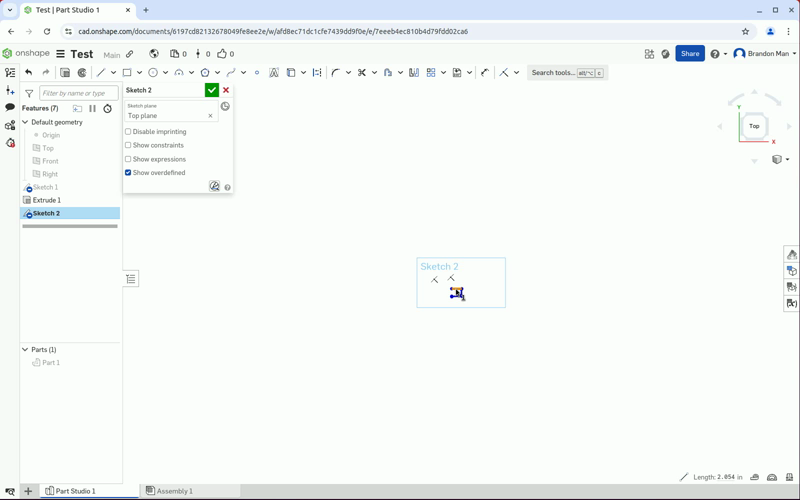
mouse_move(73, 352)
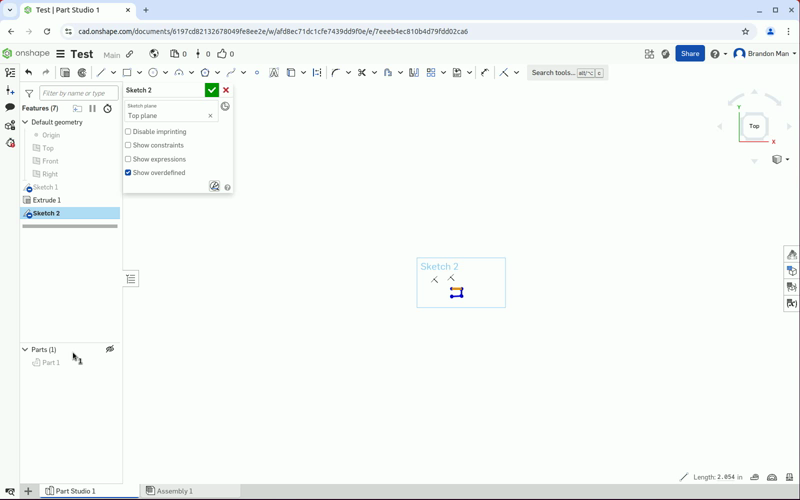
key(shift+y)
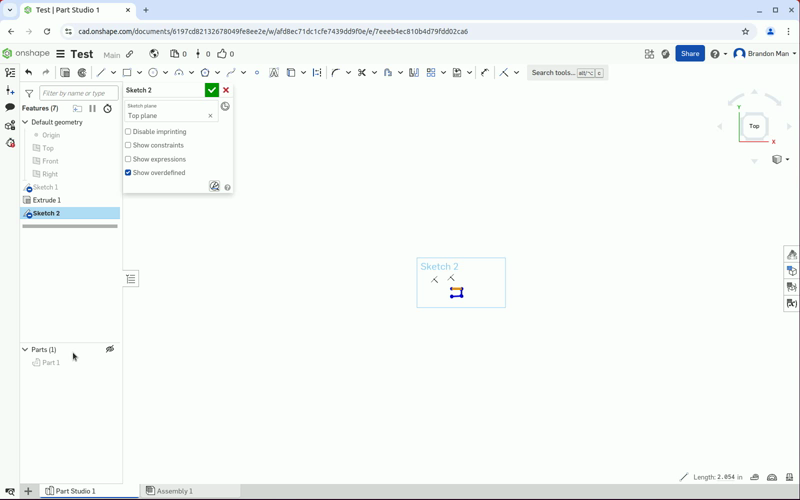
key(shift+e)
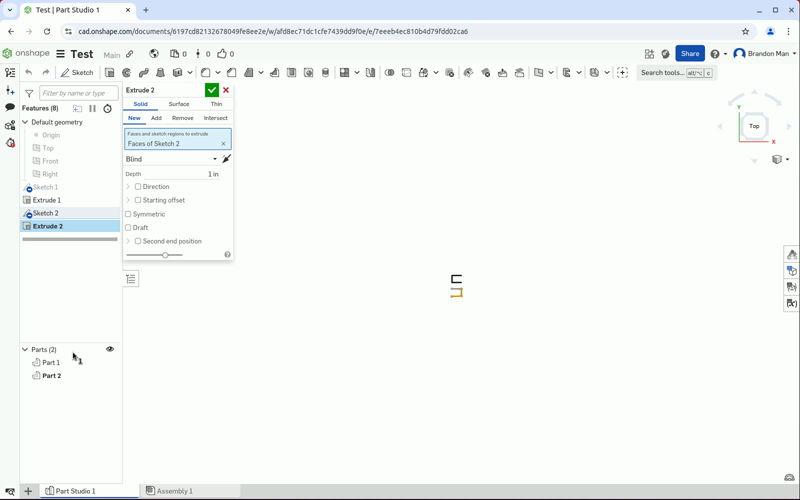
mouse_move(143, 106)
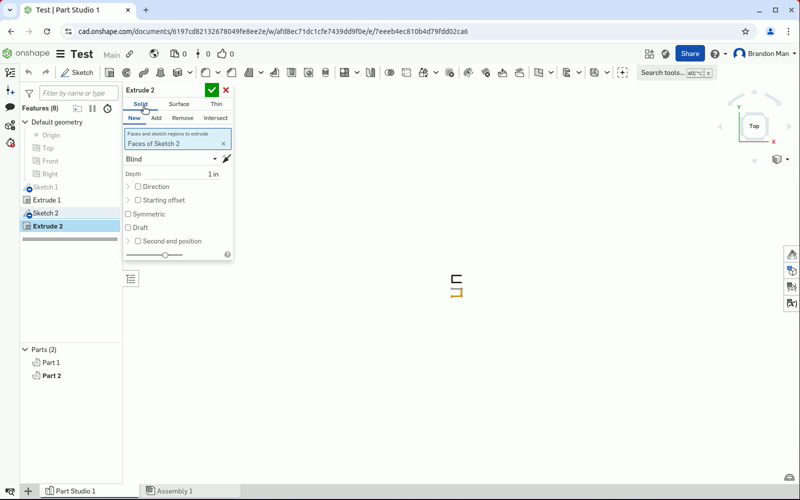
click(143, 106)
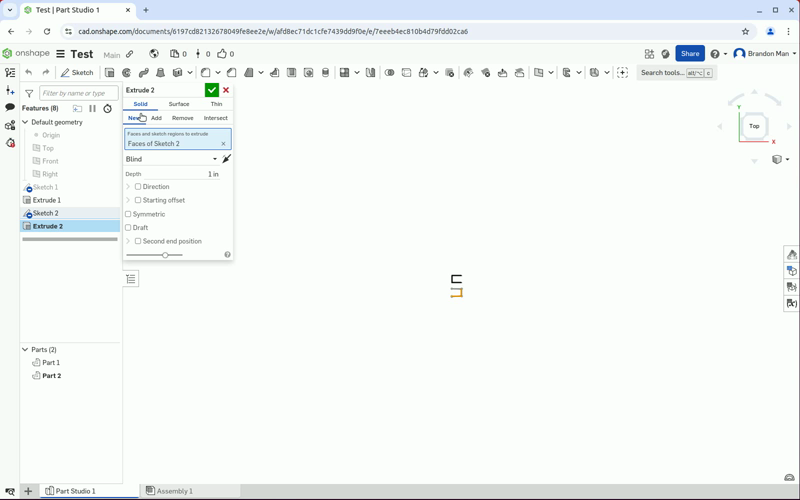
mouse_move(137, 120)
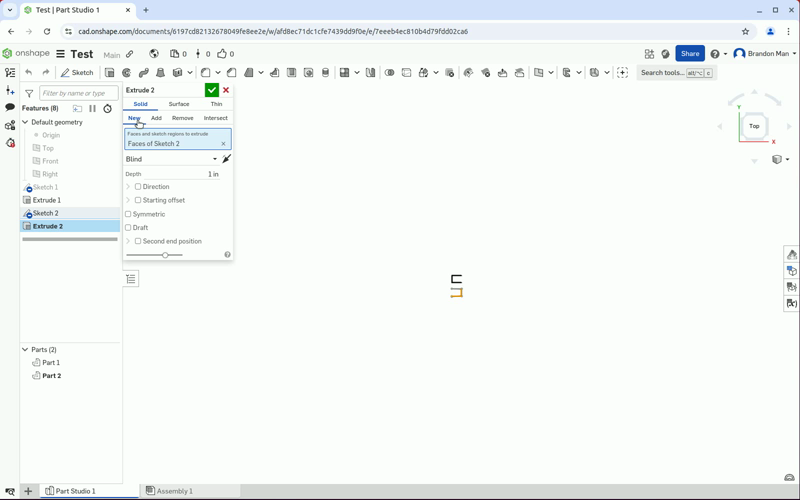
click(137, 120)
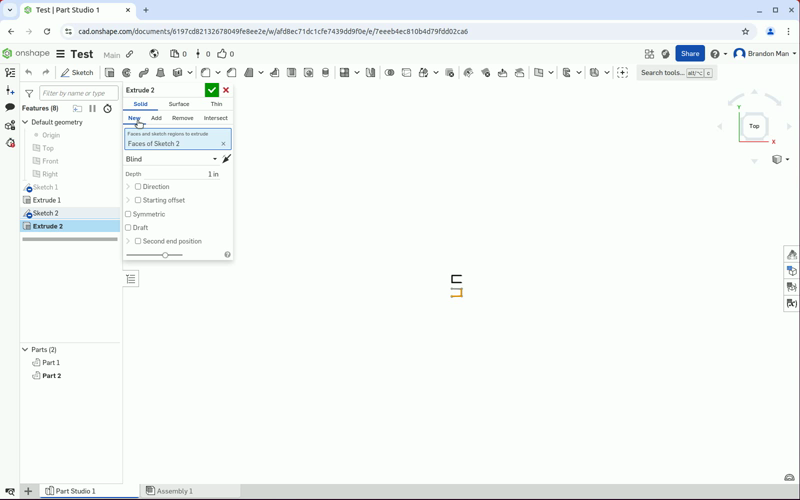
key(tab, 4)
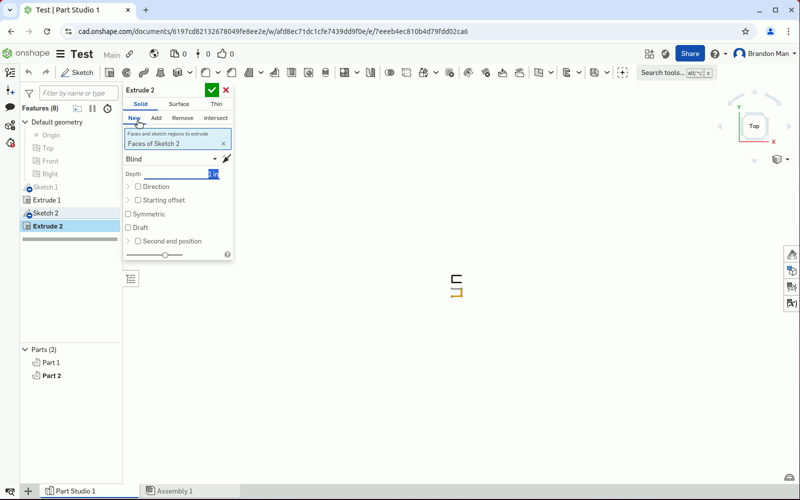
text(9.147)
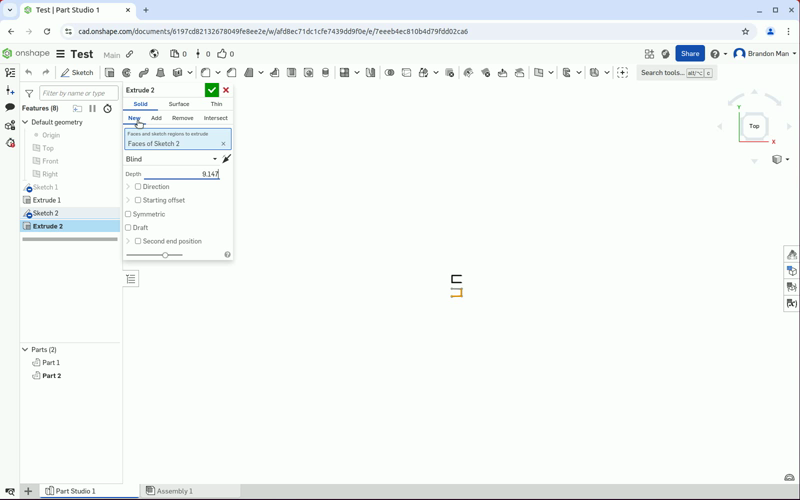
key(enter)
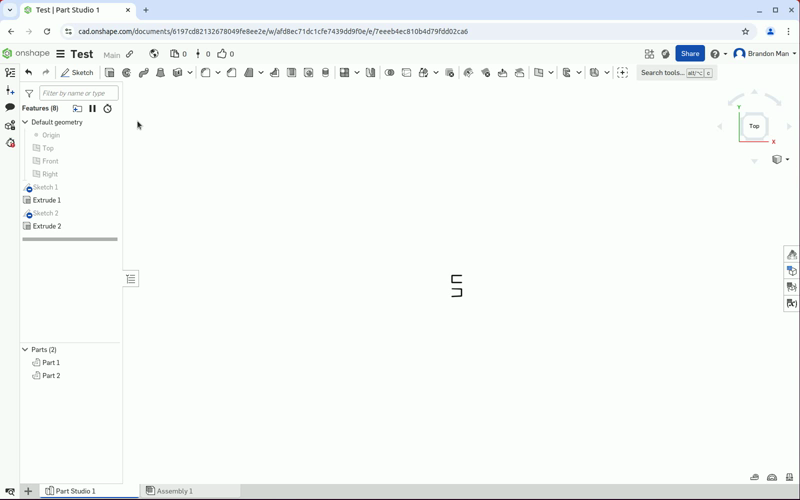
key(shift+h)
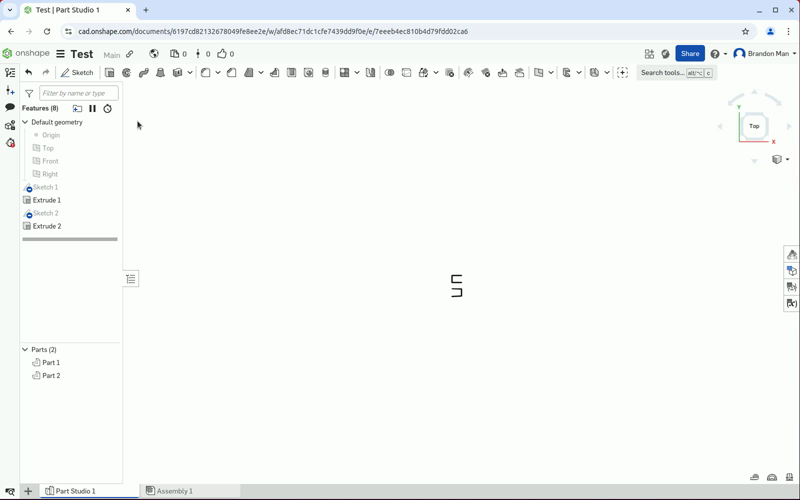
key(shift+h)
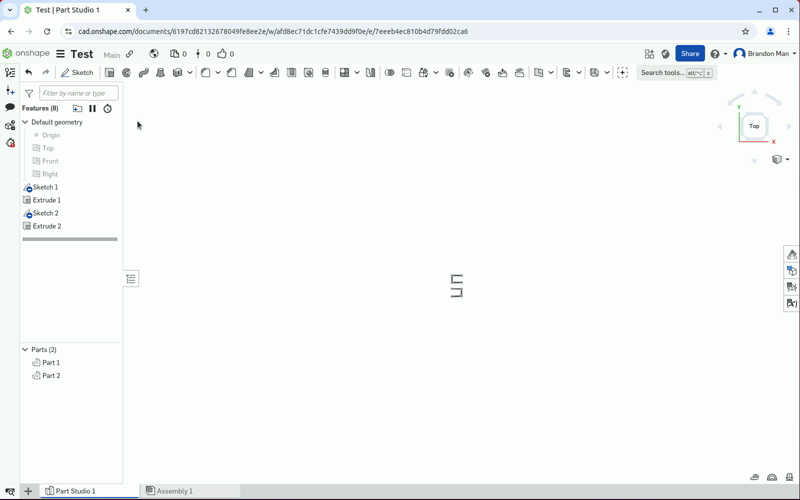
key(shift+7)
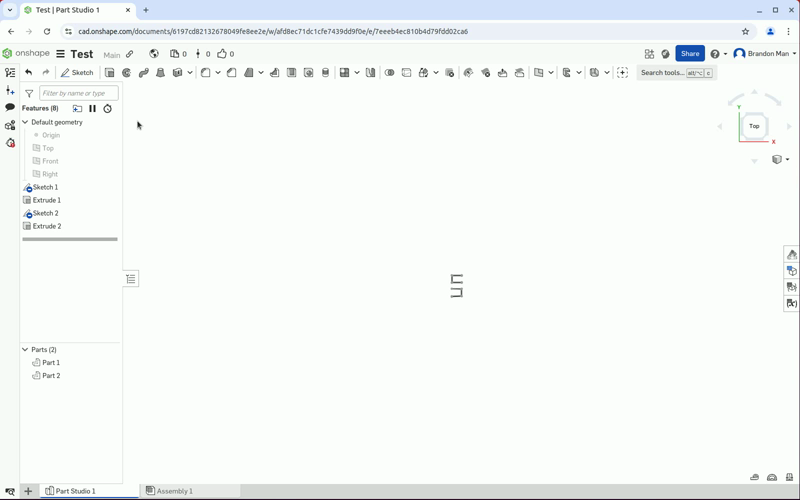
key(up, 3)
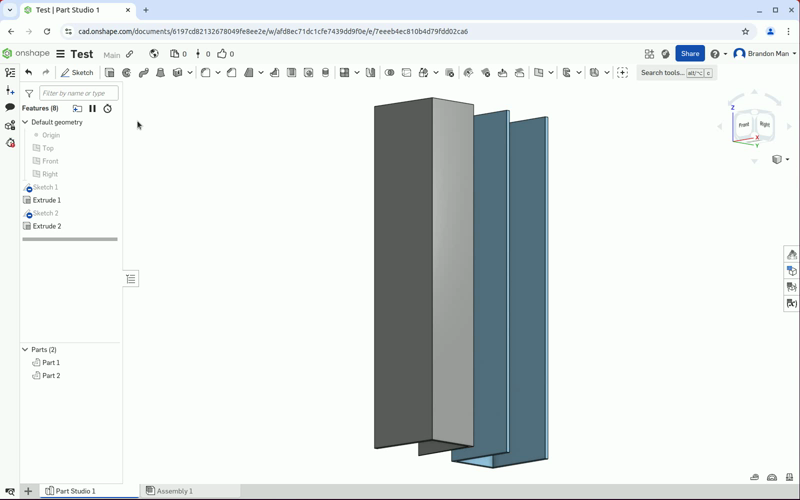
key(left, 3)
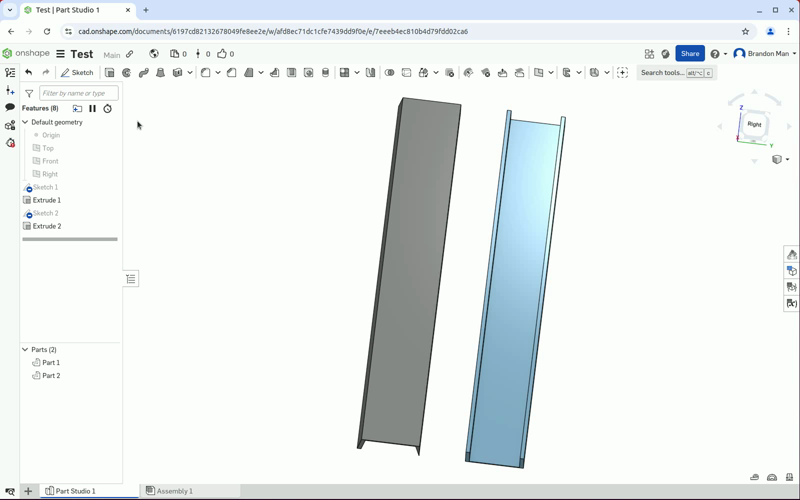
key(right, 3)
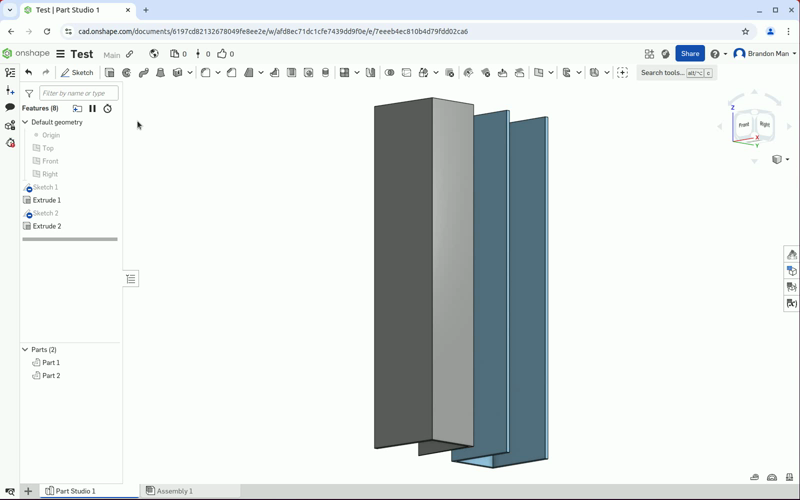
key(down, 3)
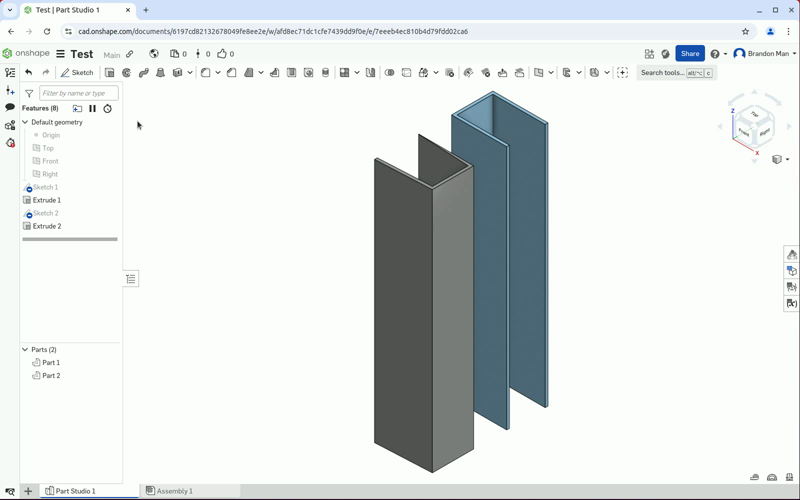
mouse_move(73, 189)
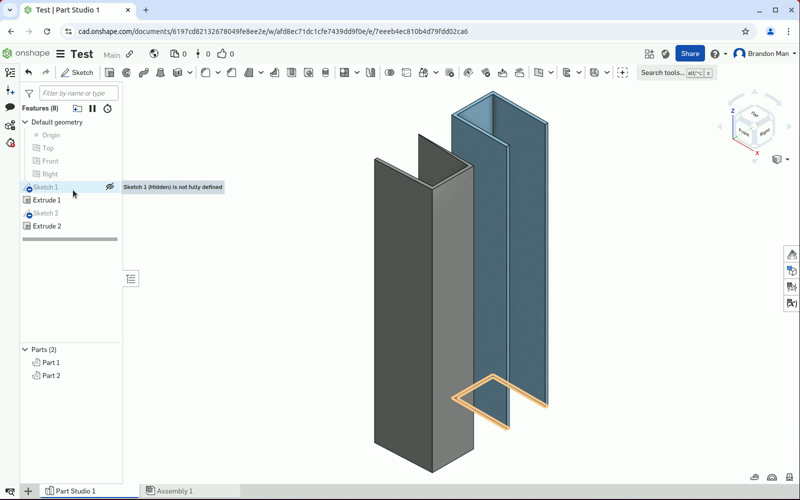
click(73, 189)